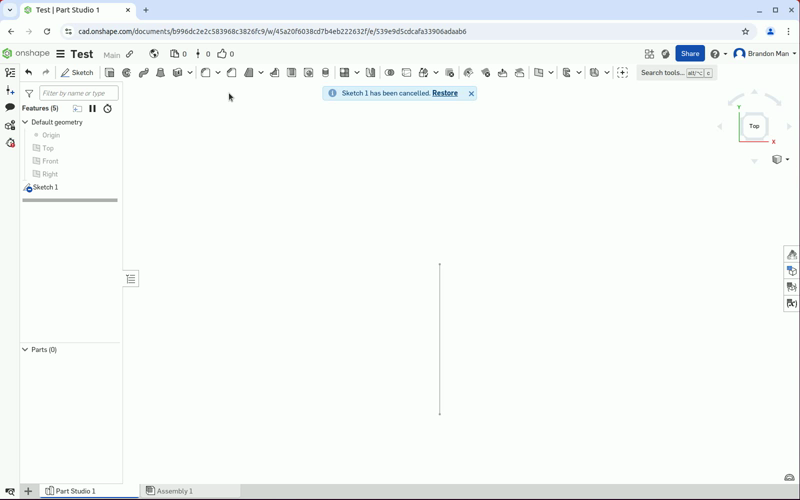
key(shift+h)
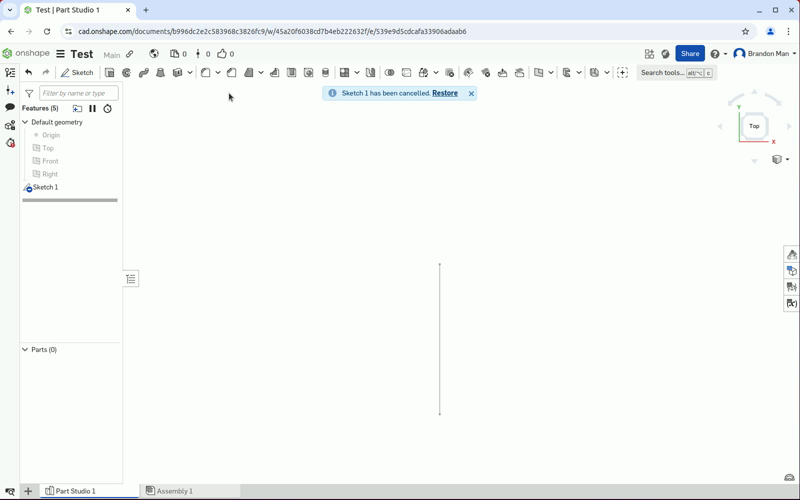
key(shift+s)
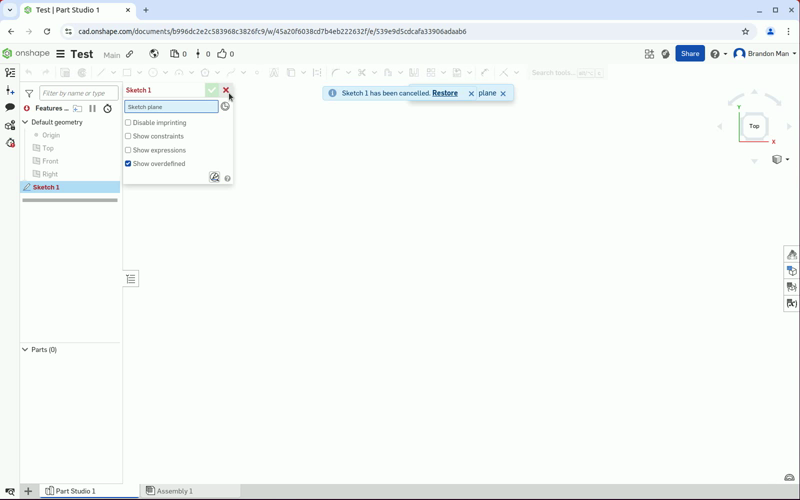
mouse_move(73, 150)
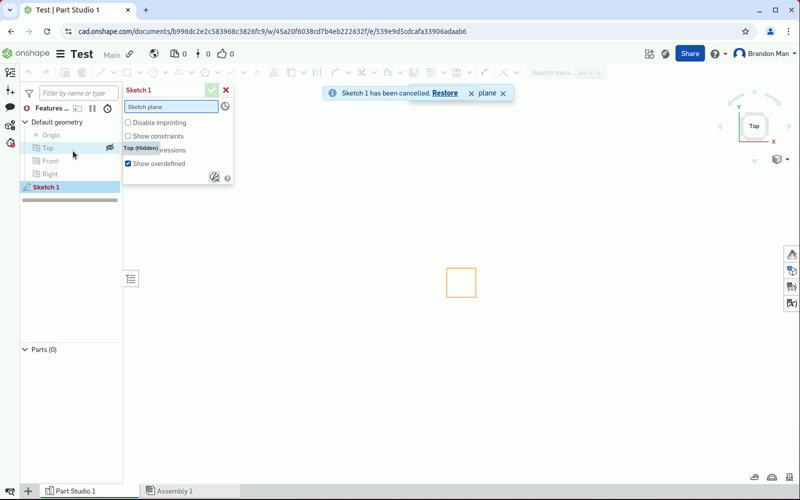
click(73, 150)
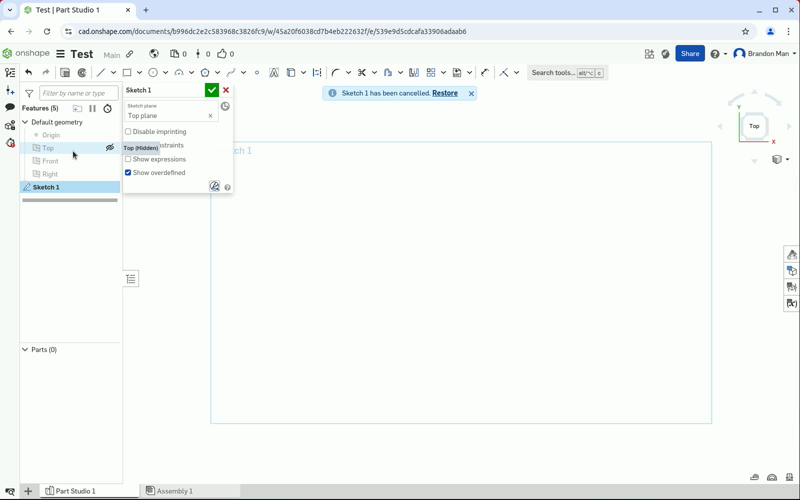
mouse_move(73, 352)
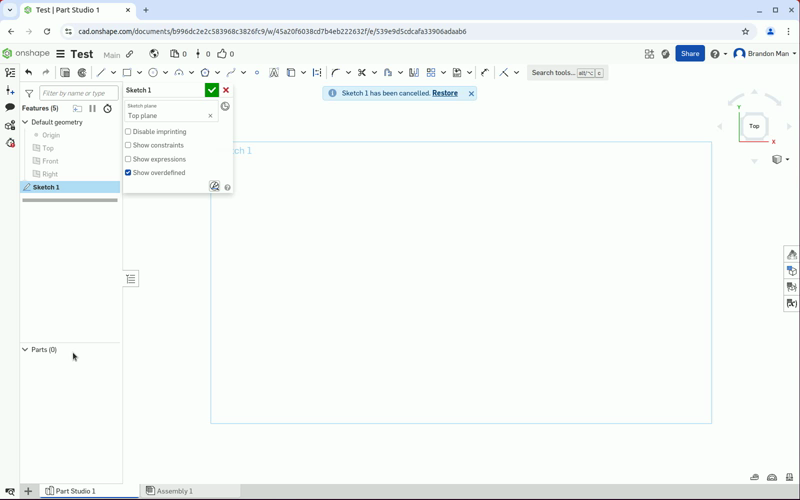
key(y)
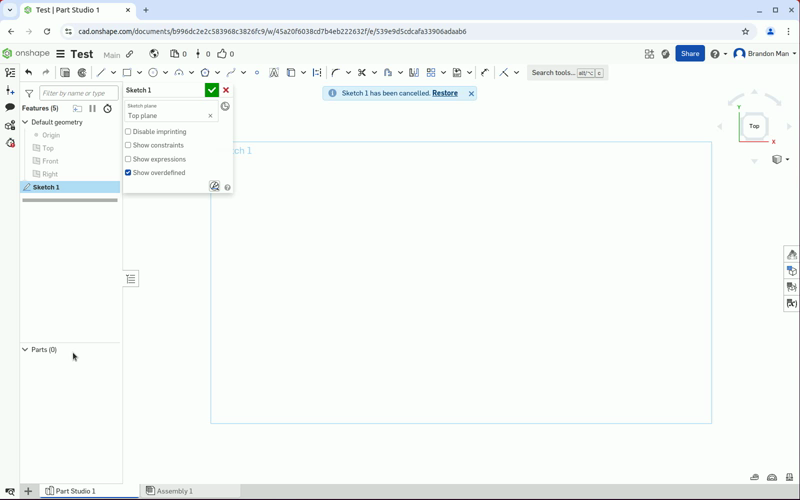
key(l)
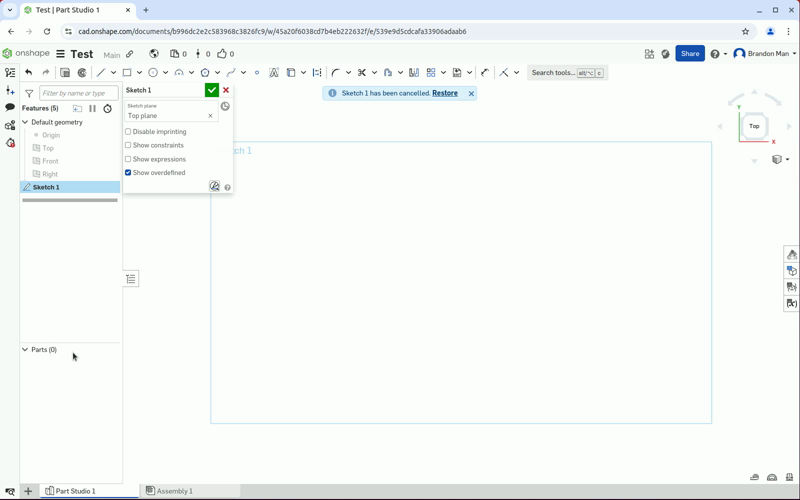
key_down(shift)
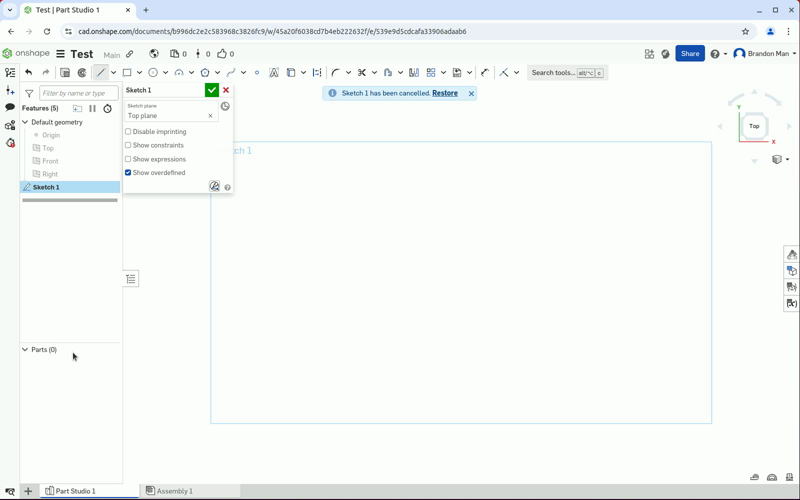
mouse_move(460, 282)
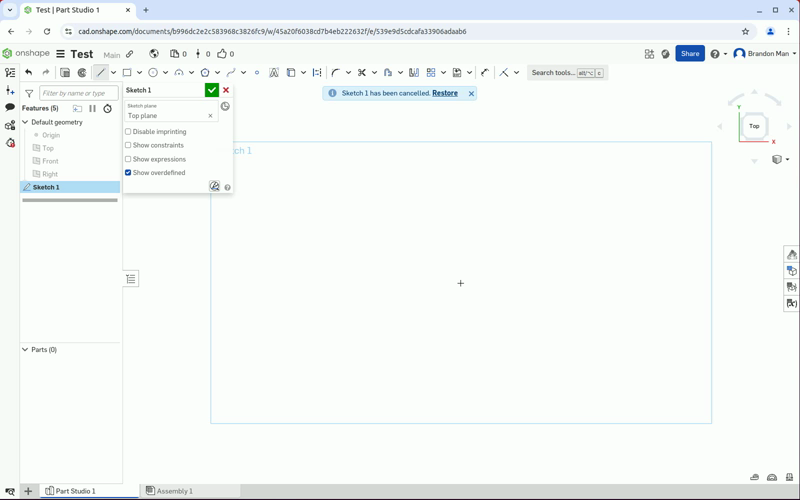
click(460, 282)
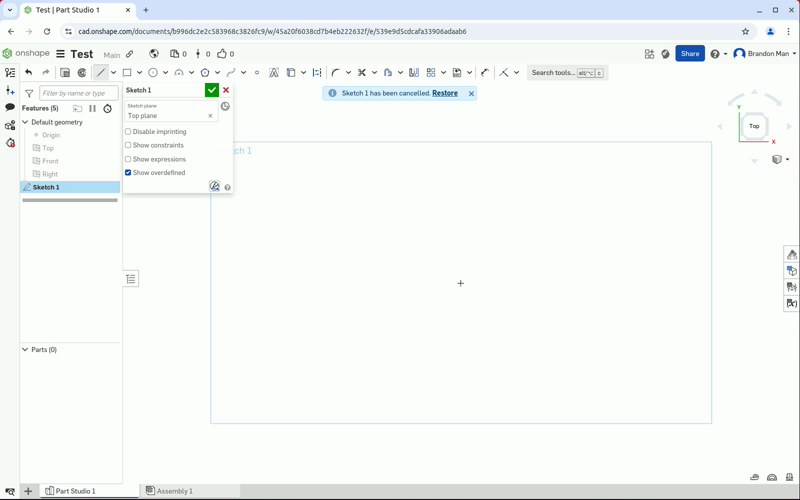
key_up(shift)
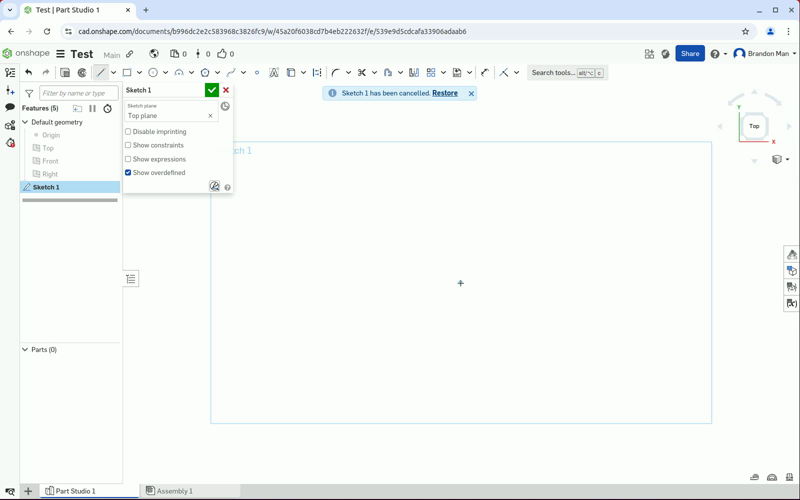
key_down(shift)
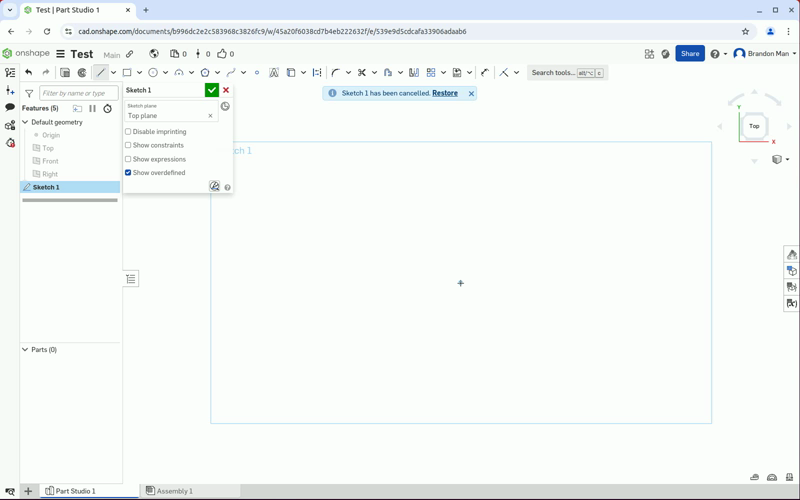
mouse_move(490, 282)
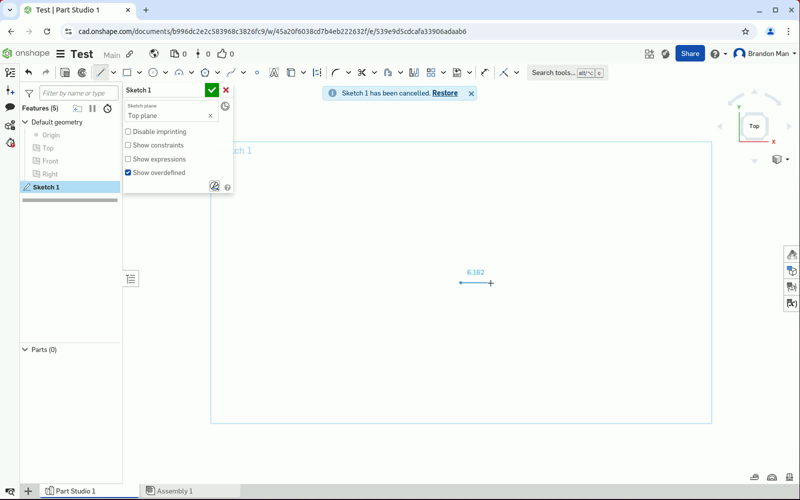
mouse_move(512, 282)
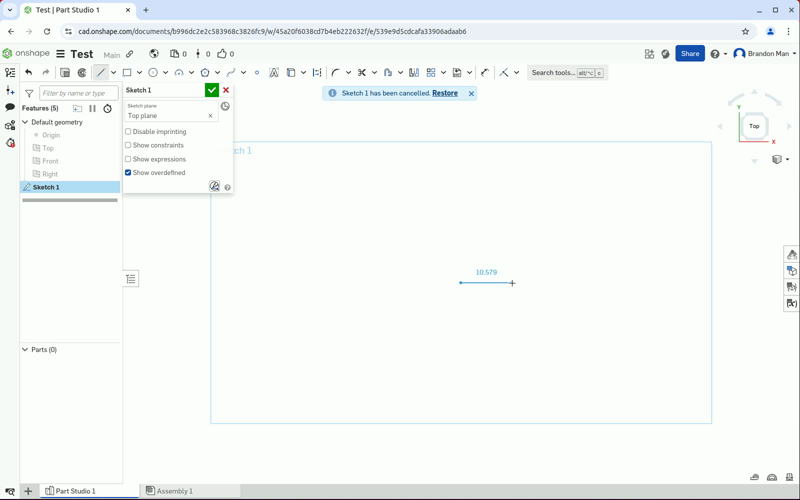
click(512, 282)
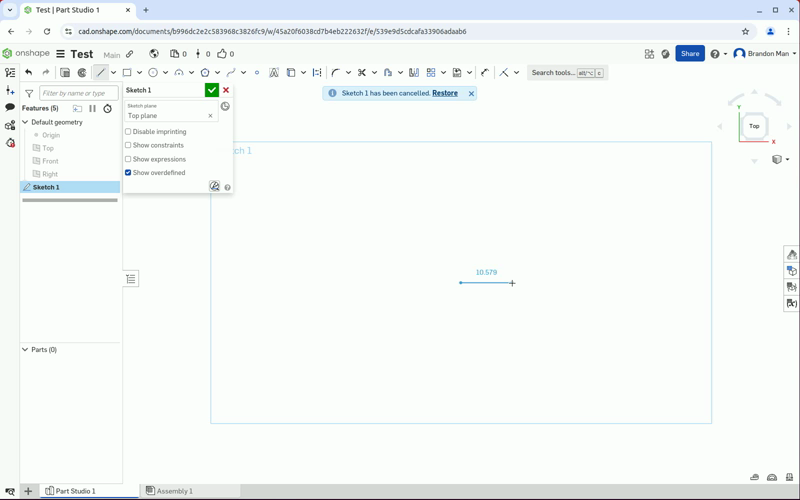
key_up(shift)
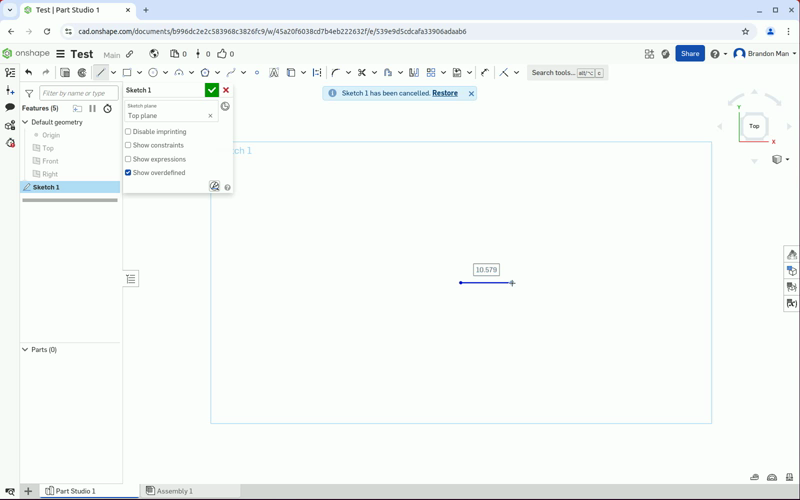
key_down(shift)
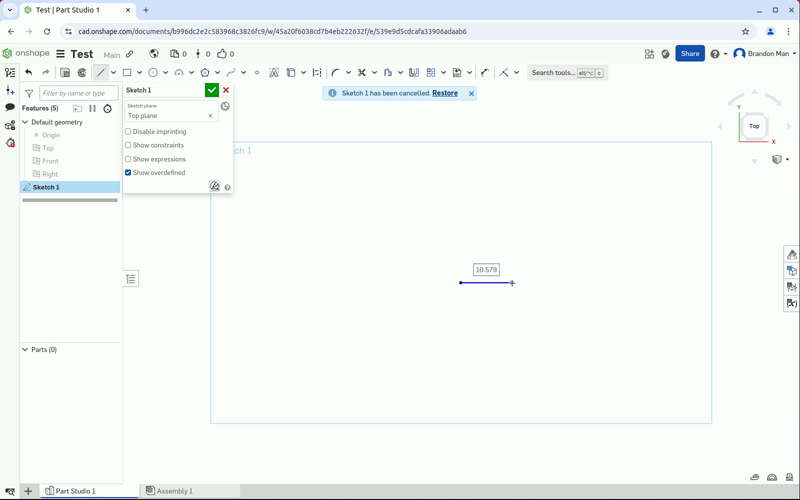
mouse_move(512, 205)
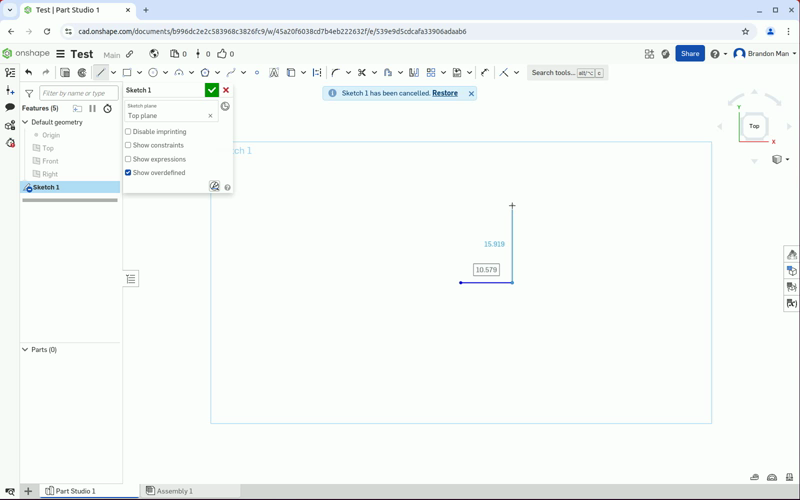
click(512, 205)
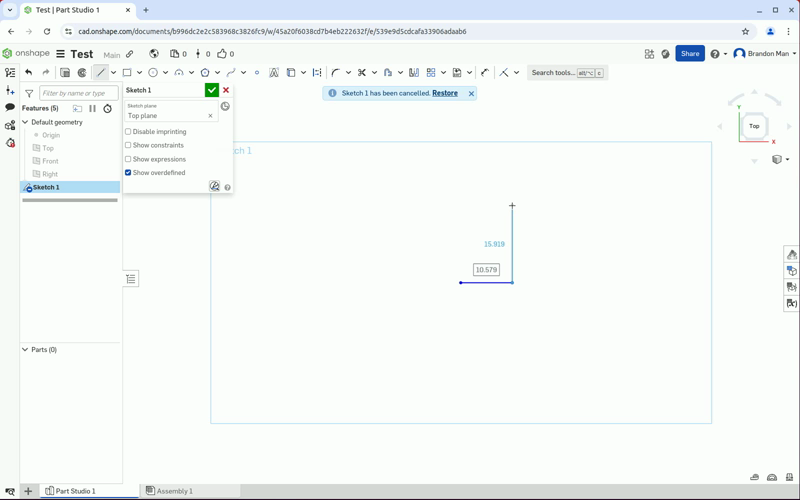
key_up(shift)
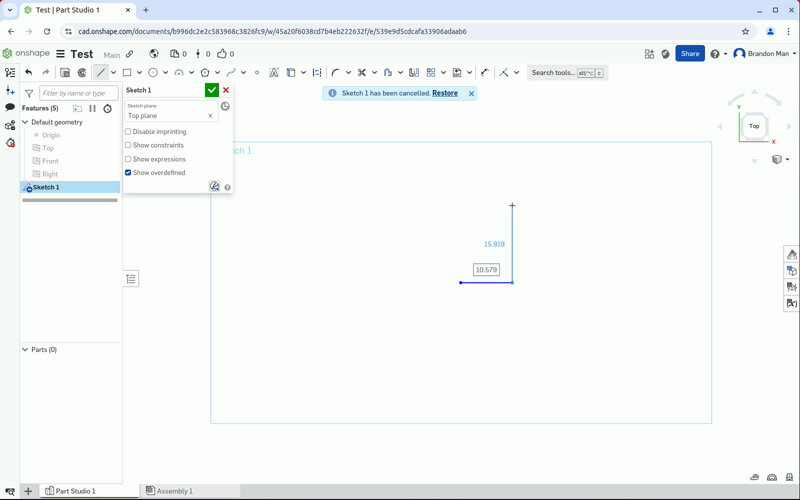
key_down(shift)
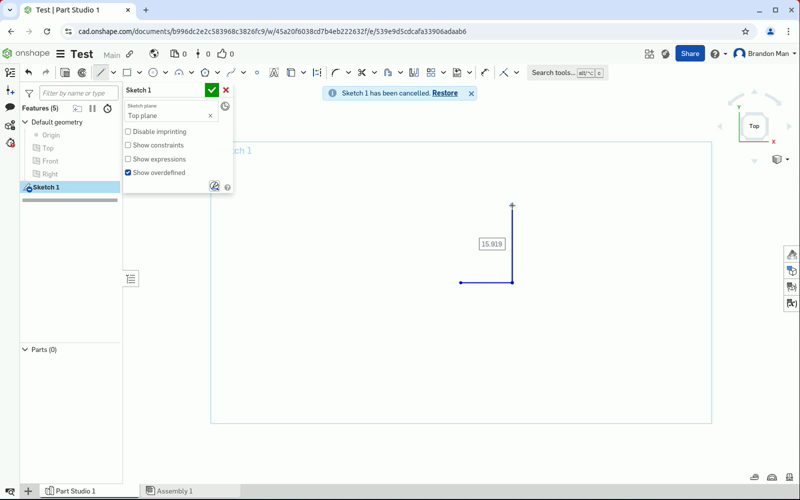
mouse_move(542, 205)
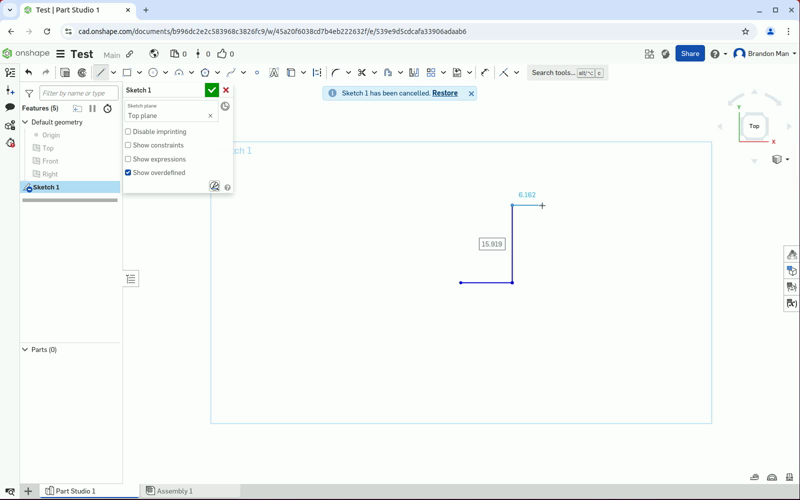
mouse_move(460, 205)
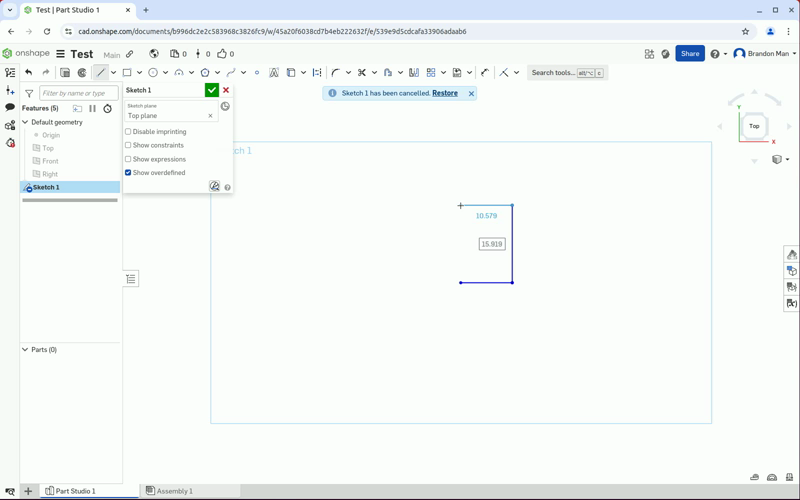
click(460, 205)
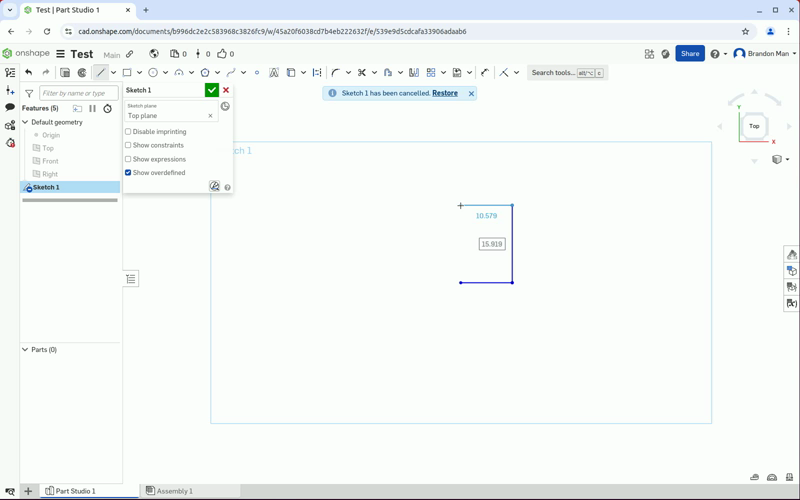
key_up(shift)
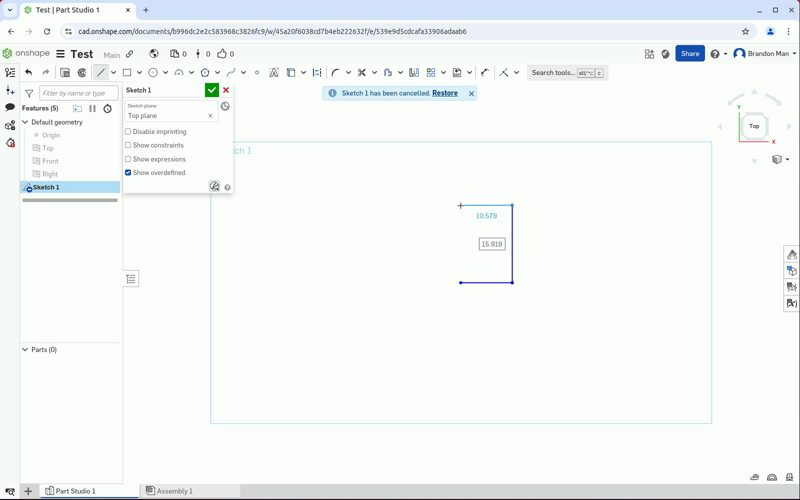
key_down(shift)
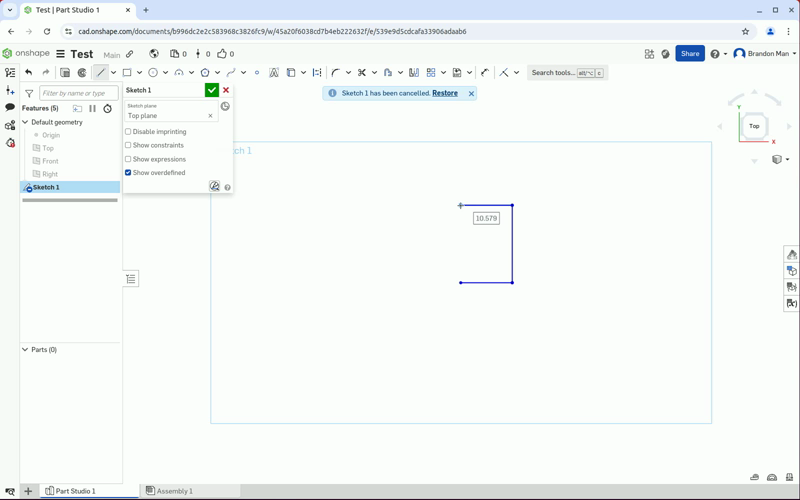
mouse_move(460, 282)
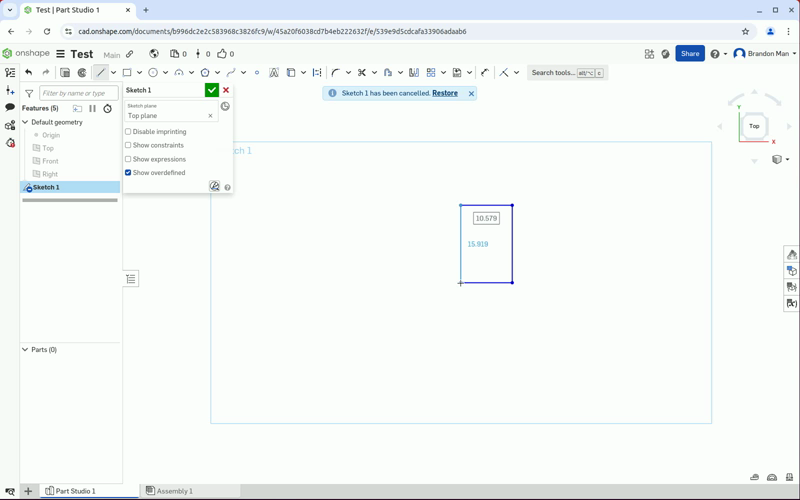
key_up(shift)
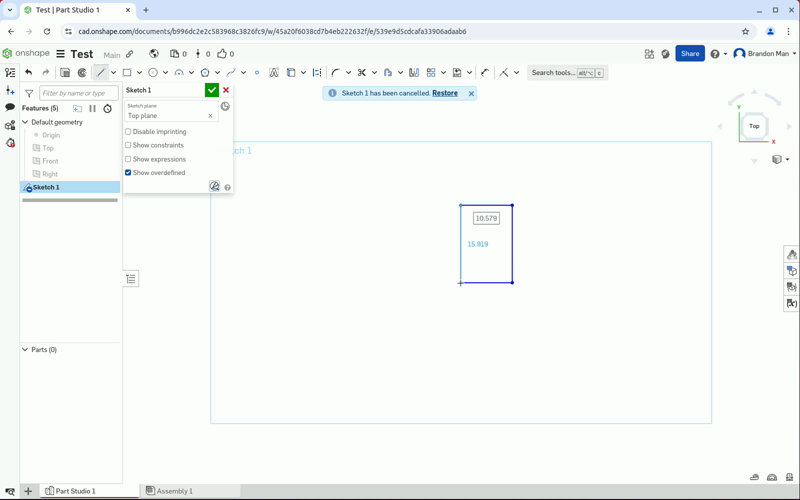
click(460, 282)
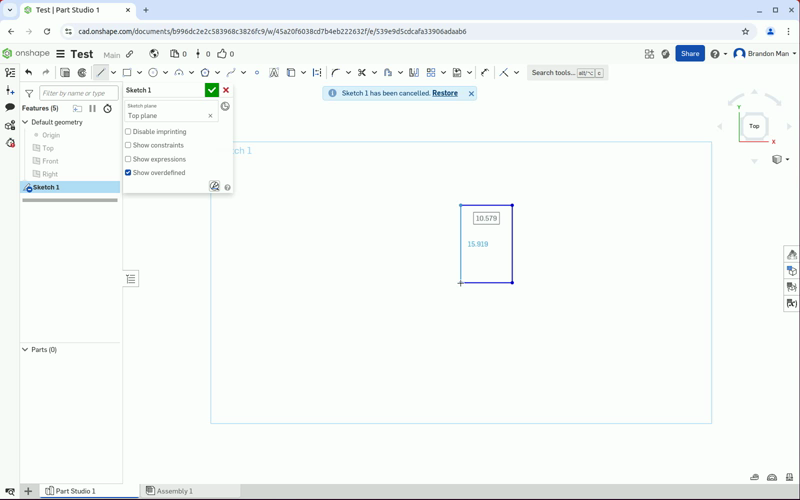
key(esc)
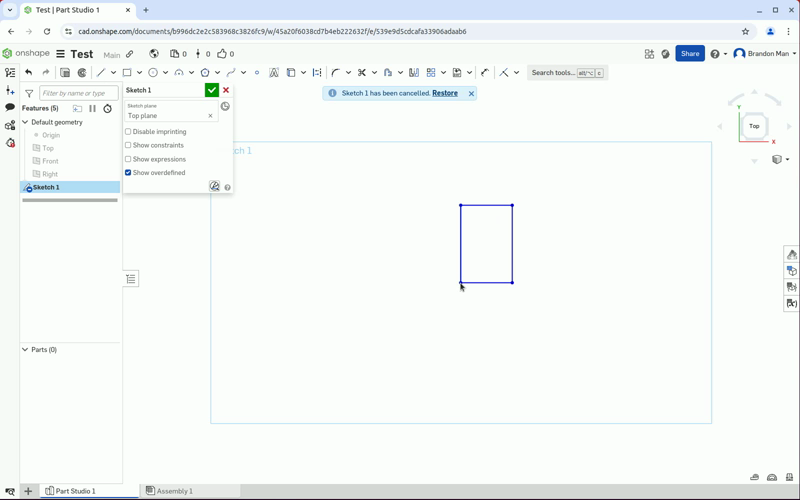
mouse_move(499, 271)
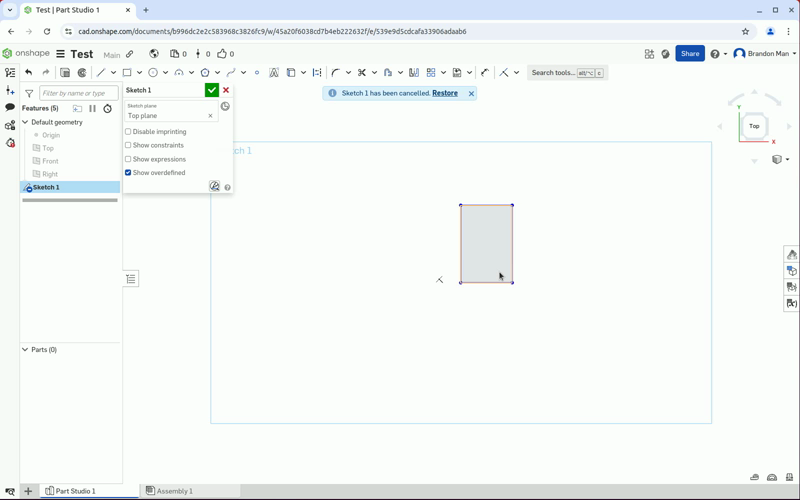
click(499, 271)
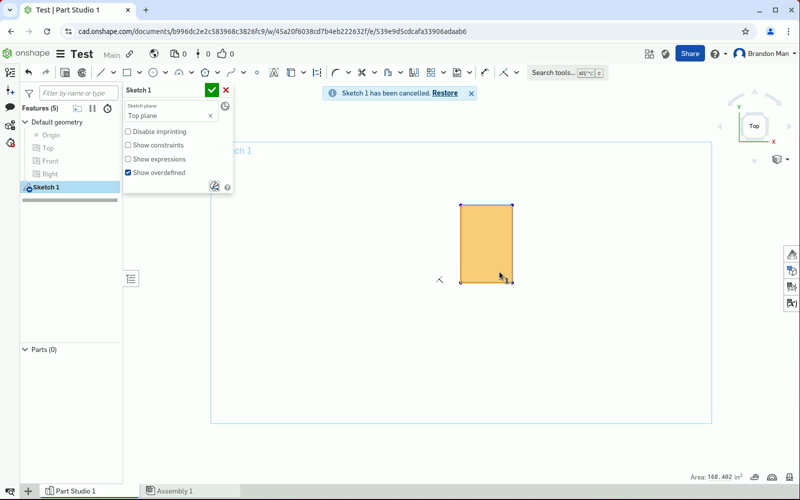
mouse_move(73, 352)
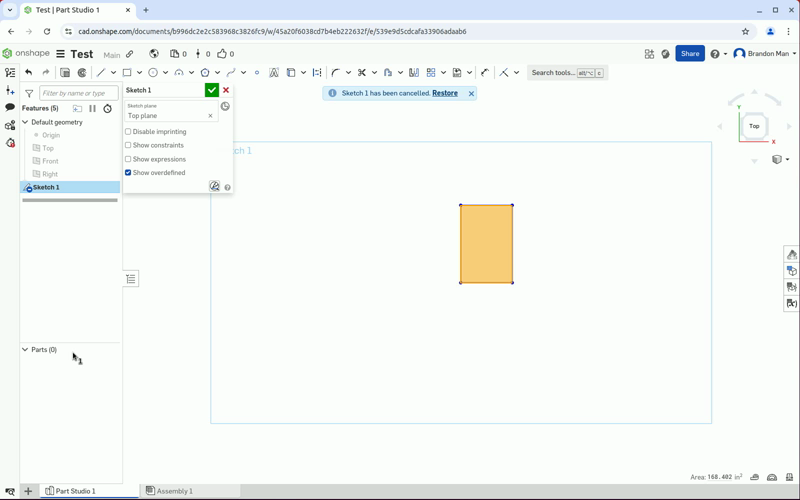
key(shift+y)
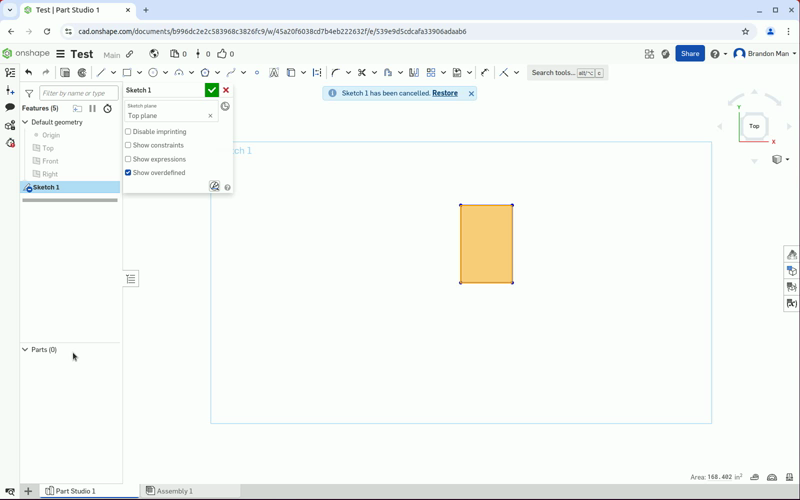
key(shift+e)
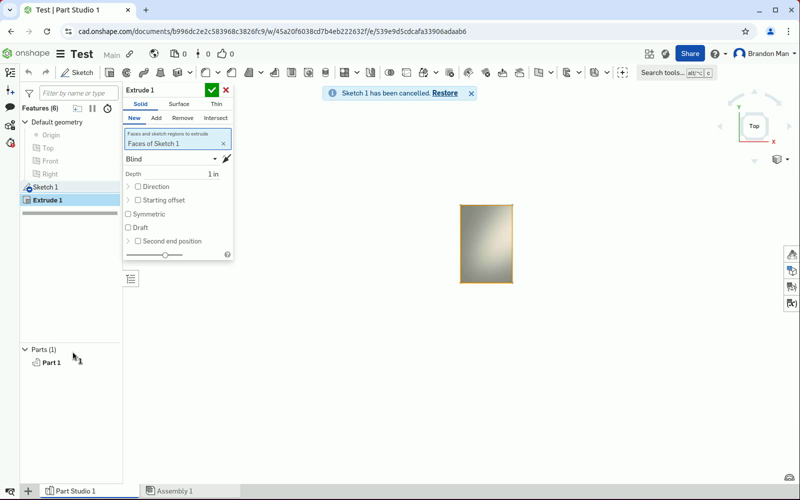
mouse_move(143, 106)
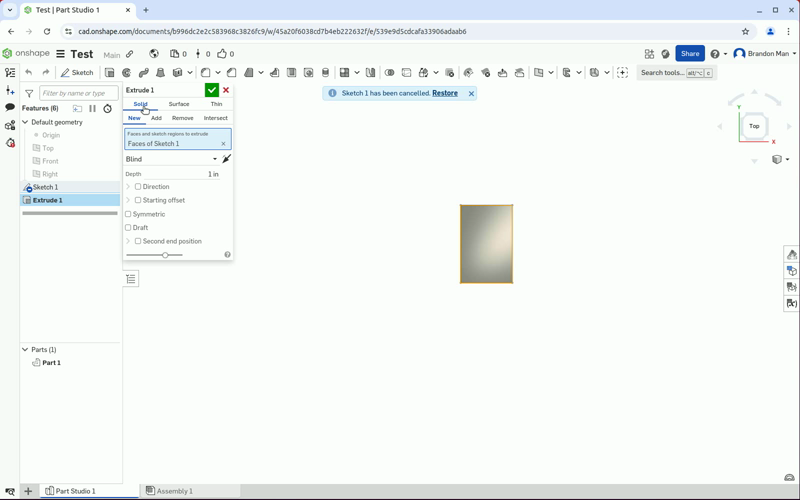
click(143, 106)
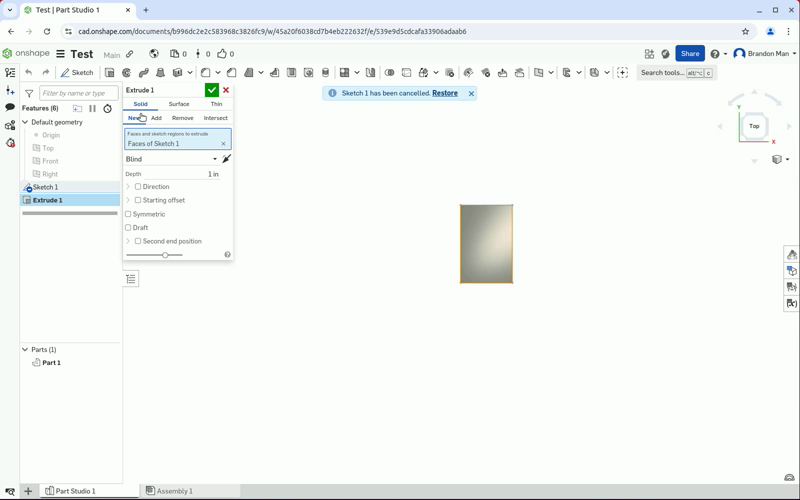
mouse_move(137, 120)
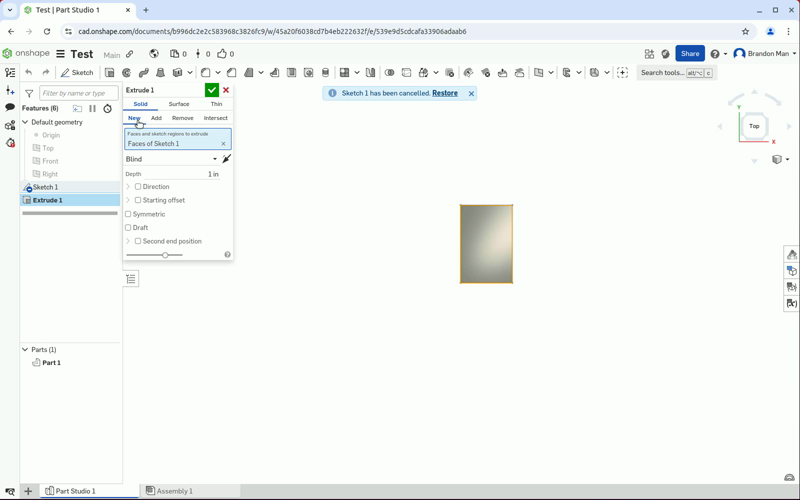
click(137, 120)
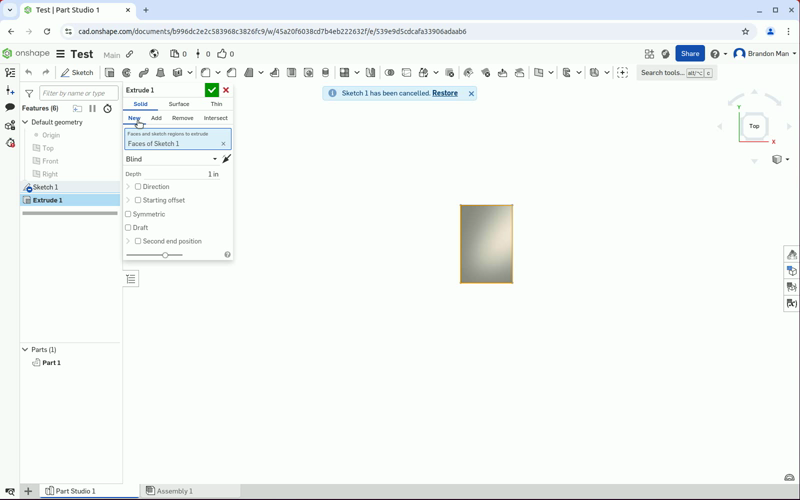
key(tab, 4)
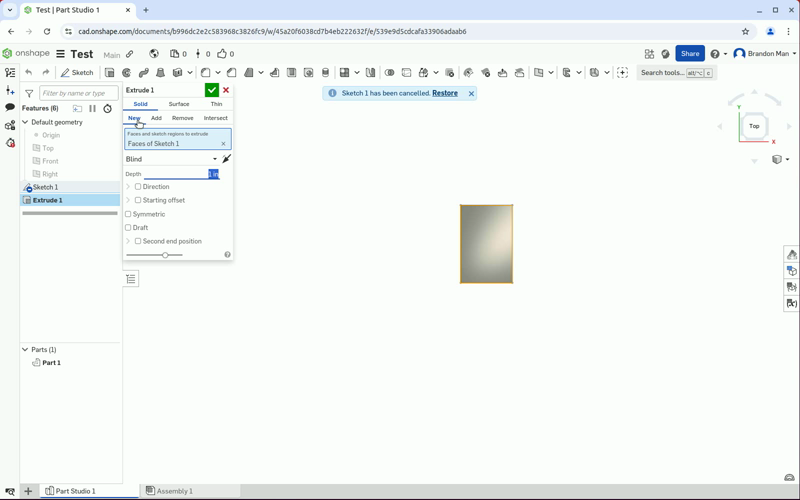
text(7.221)
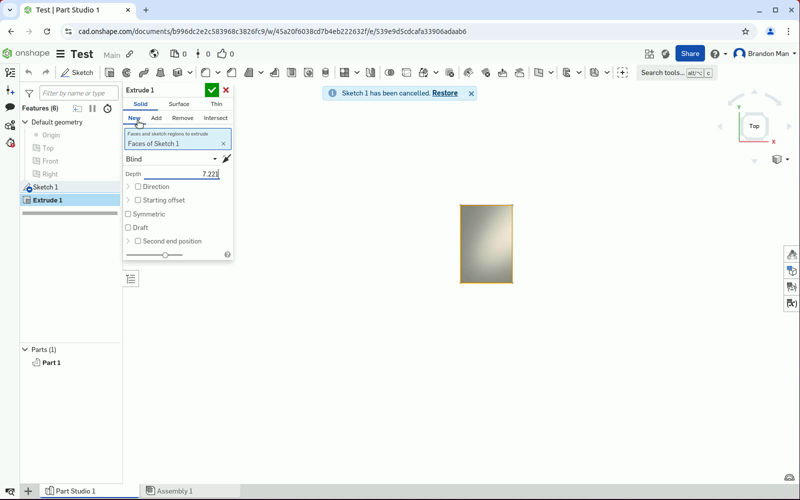
key(enter)
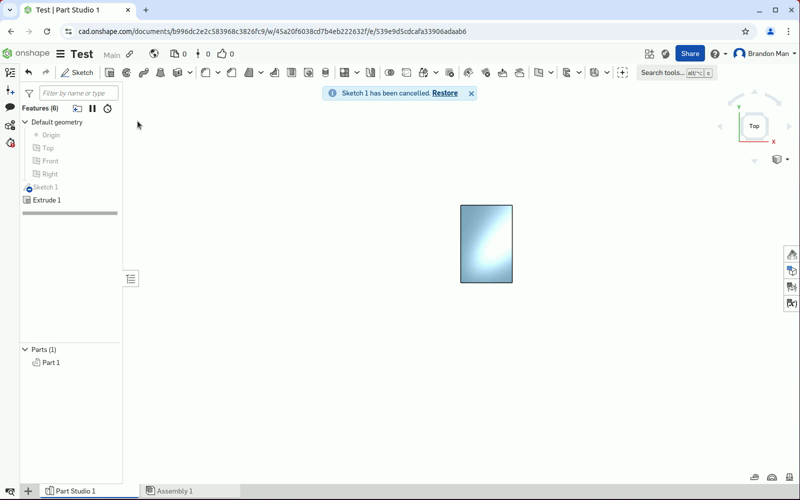
key(shift+h)
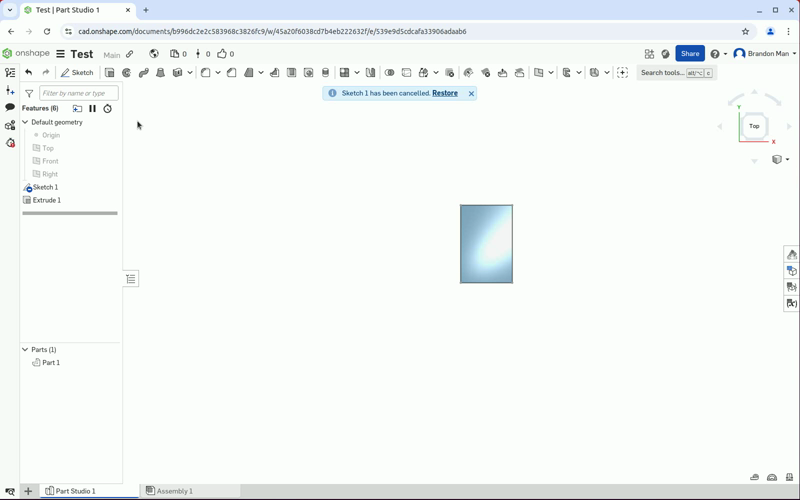
key(shift+h)
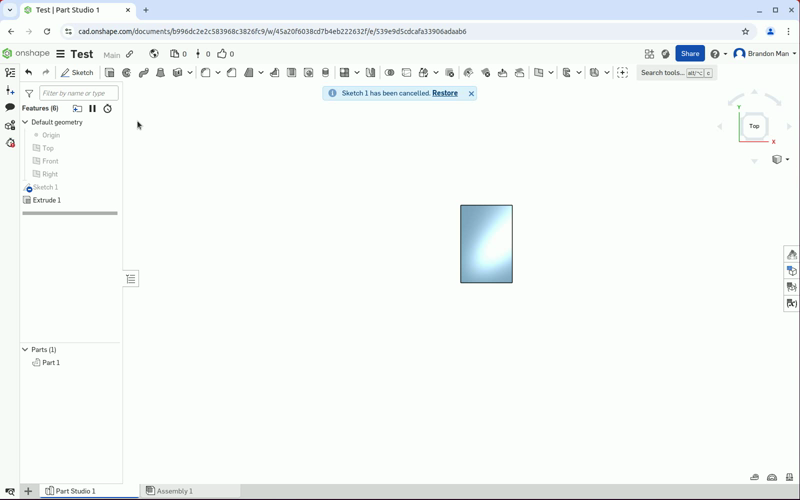
mouse_move(73, 189)
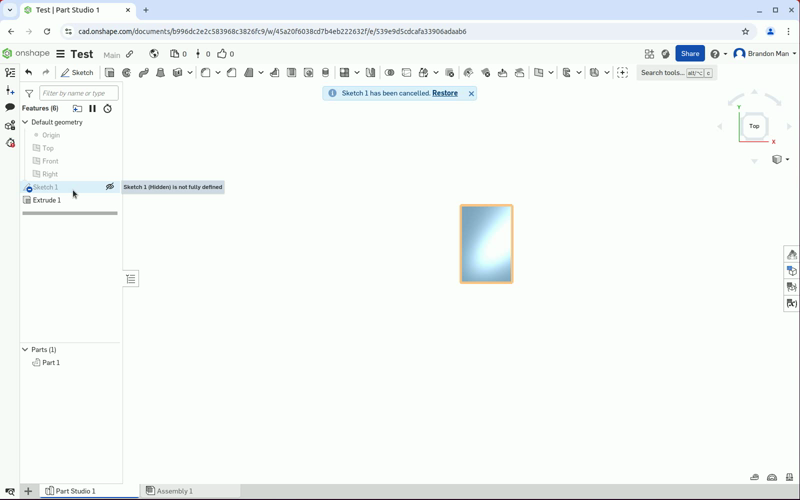
click(73, 189)
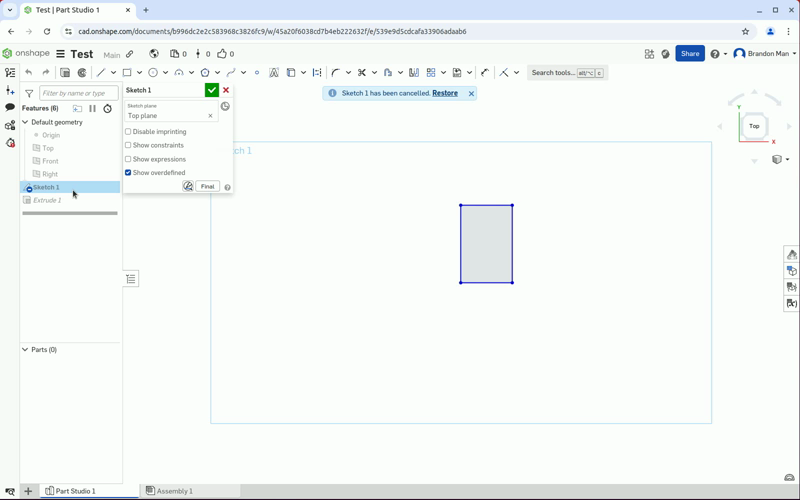
mouse_move(229, 92)
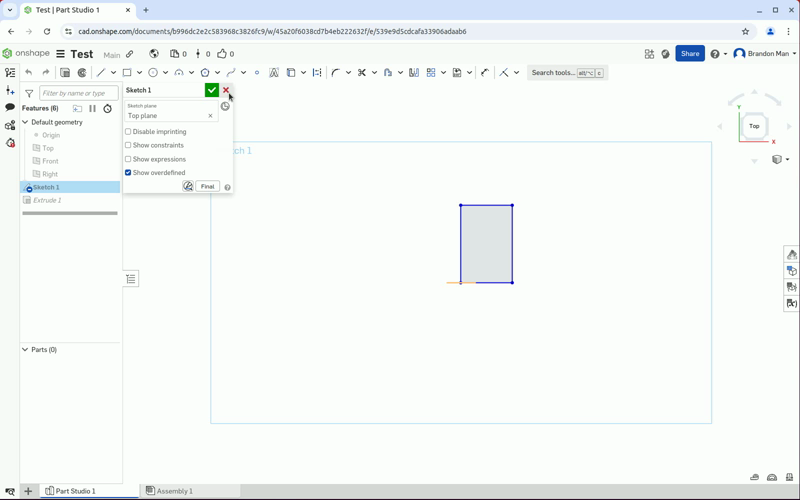
click(229, 92)
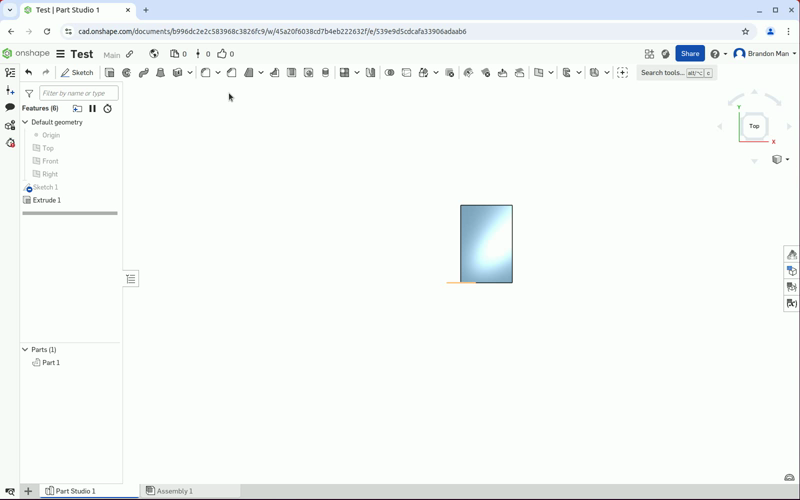
mouse_move(541, 75)
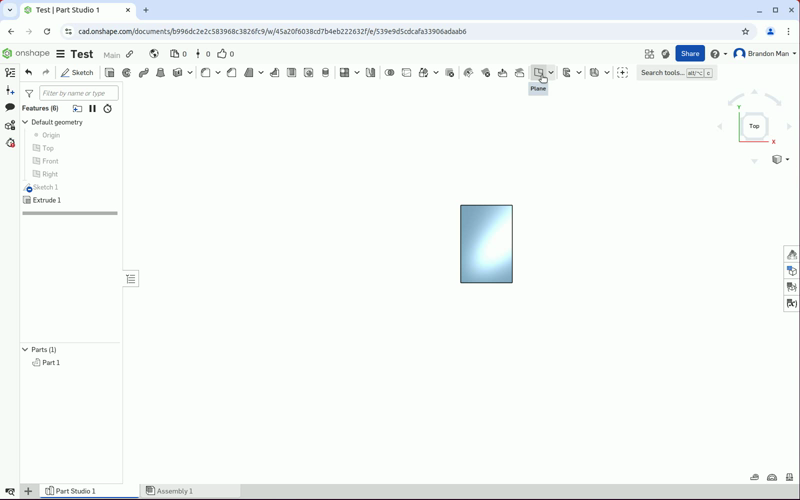
click(541, 75)
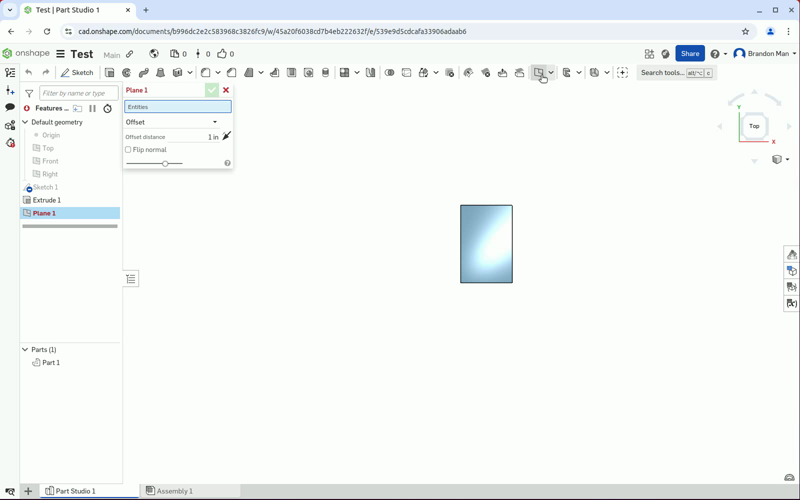
mouse_move(73, 150)
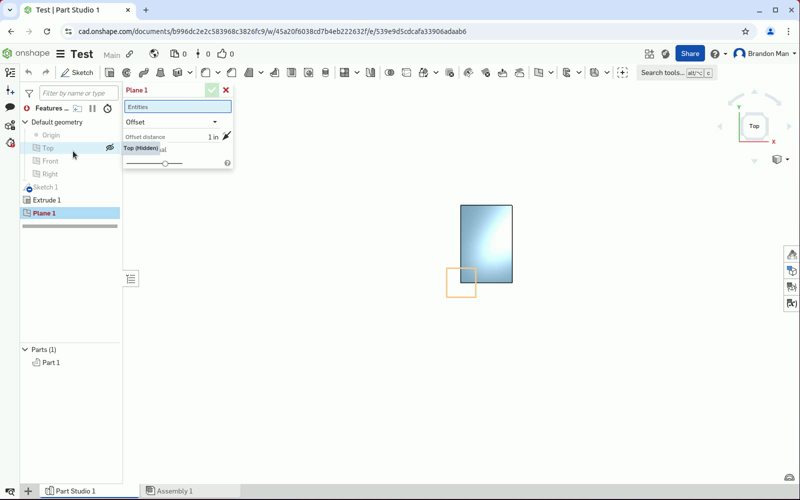
click(73, 150)
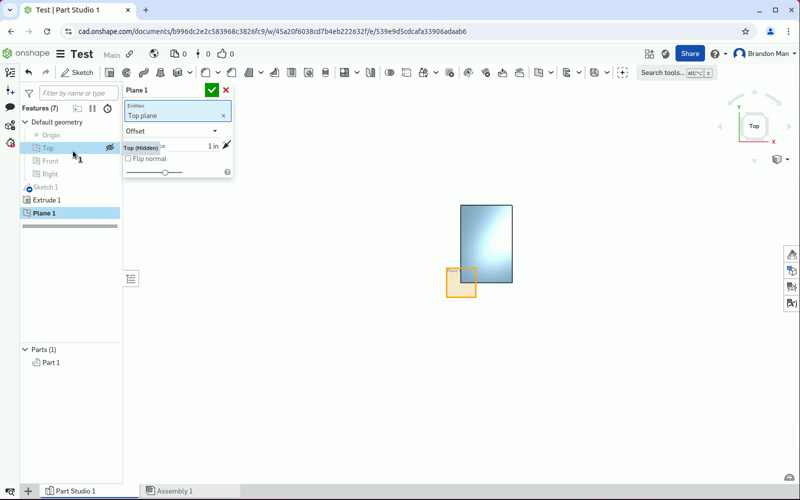
key(tab, 2)
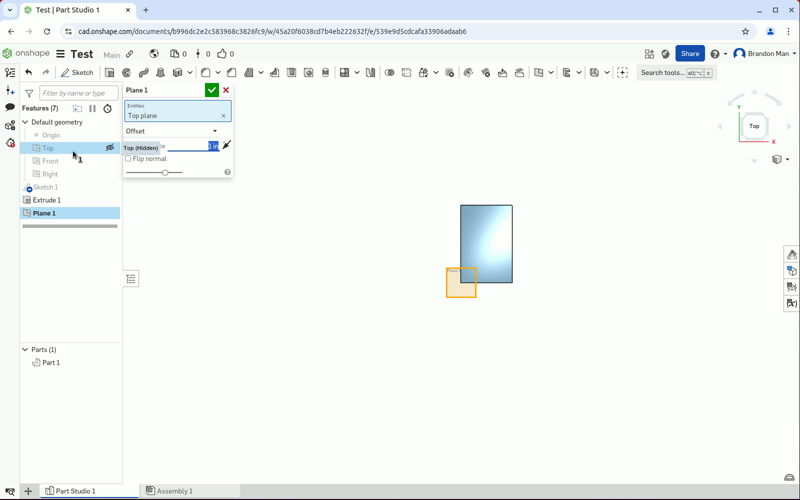
text(7.21)
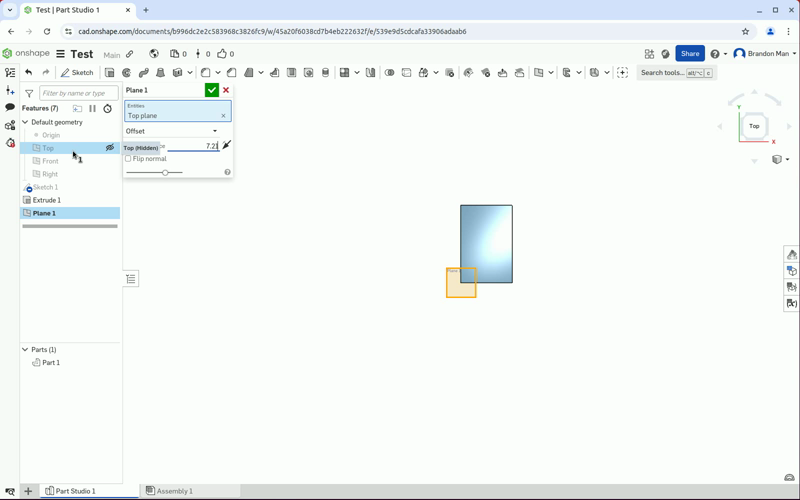
key(enter, 2)
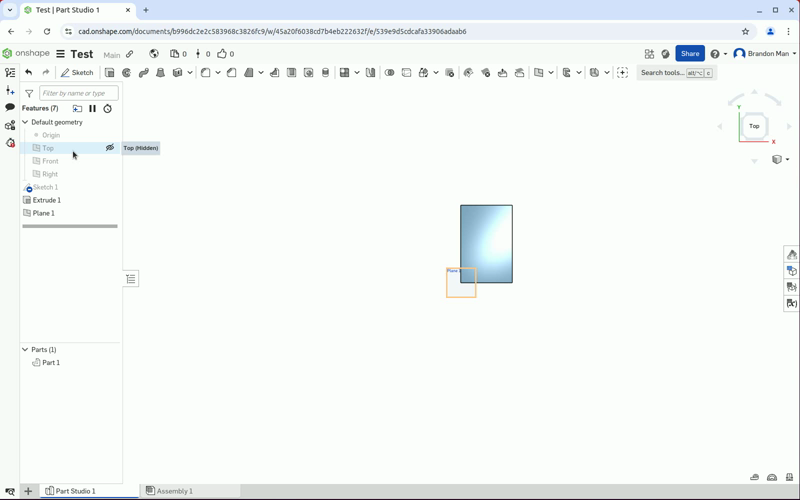
key(shift+s)
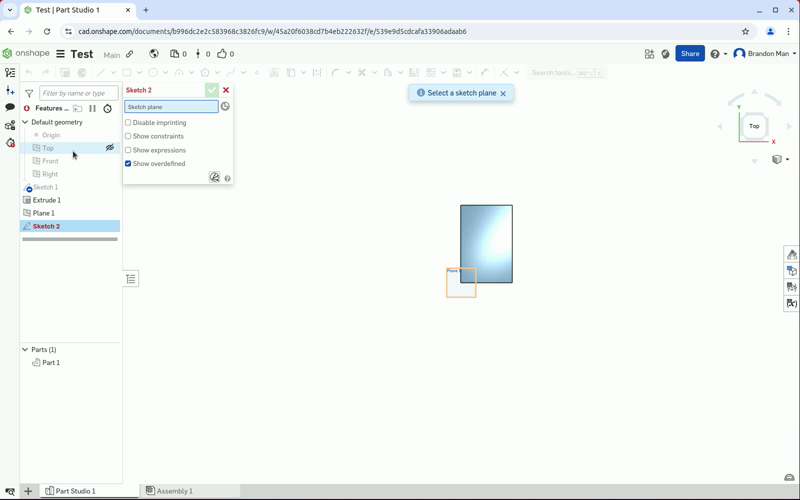
mouse_move(73, 215)
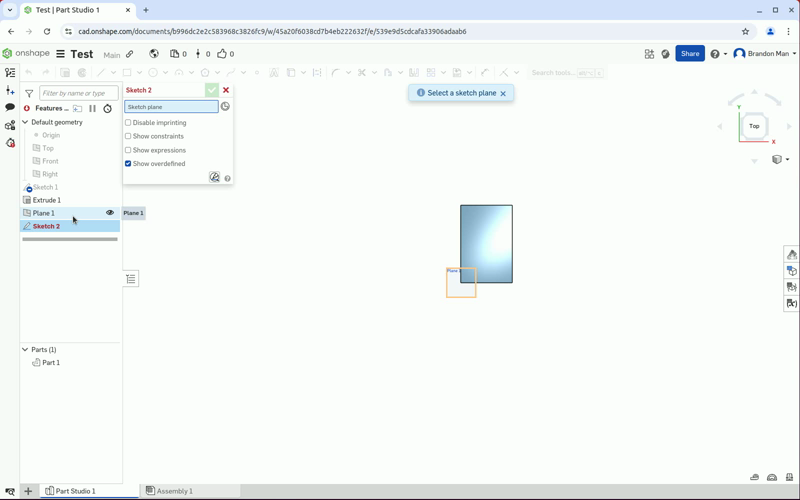
click(73, 215)
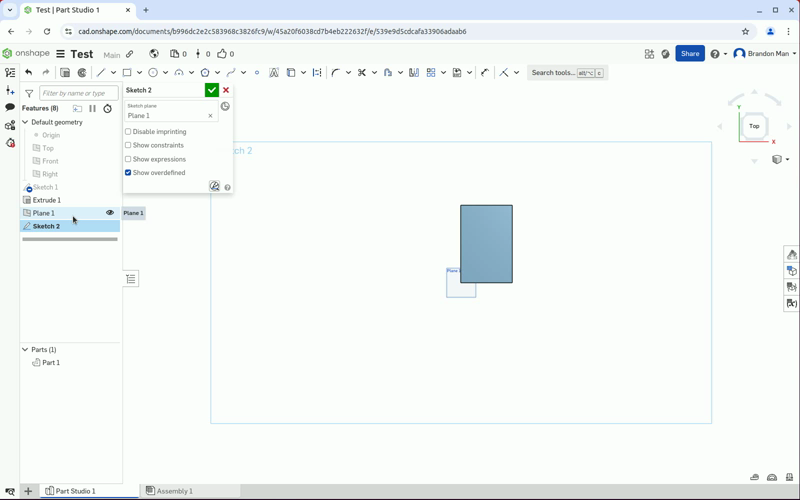
mouse_move(73, 352)
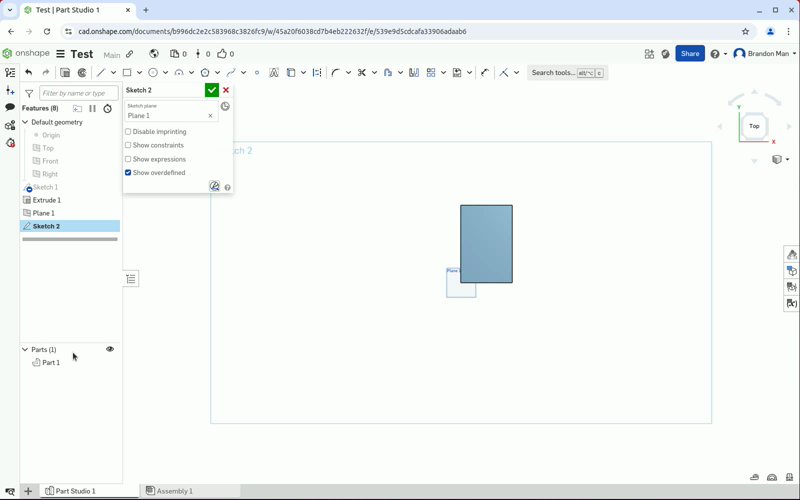
key(y)
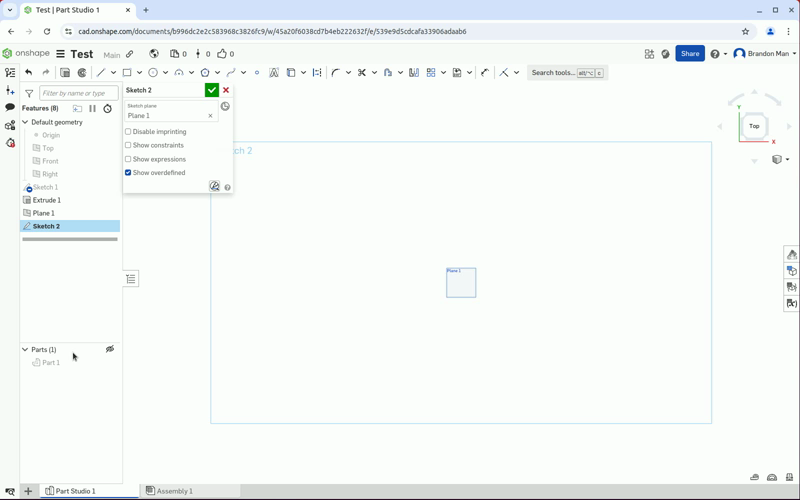
key(l)
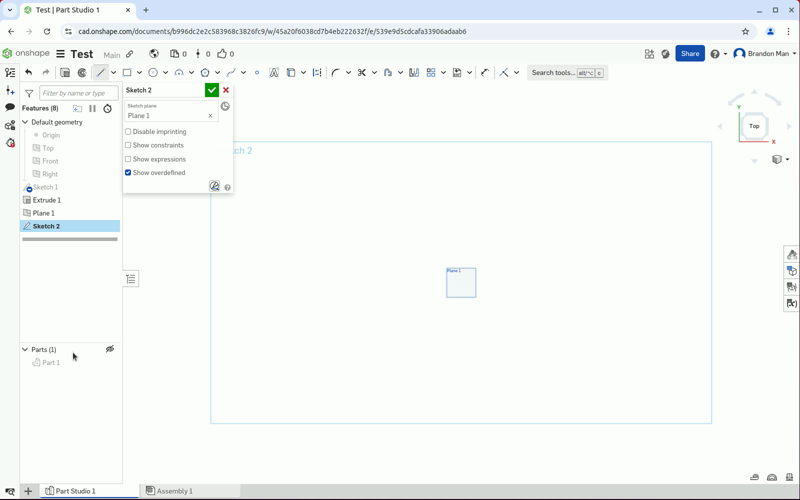
key_down(shift)
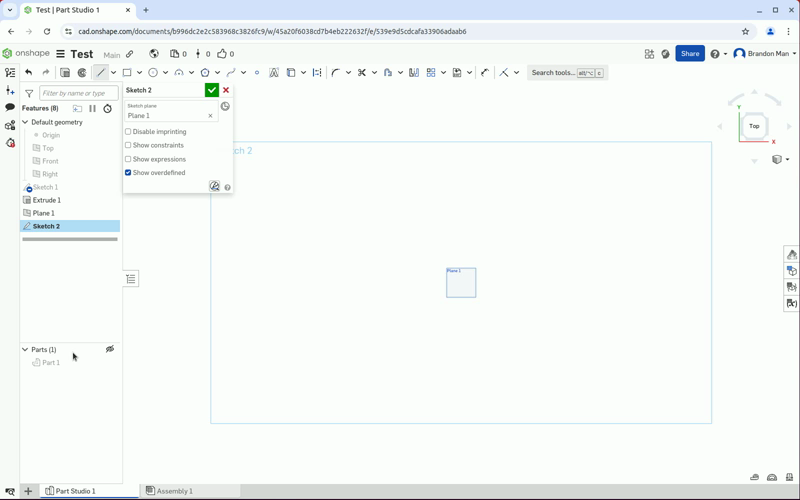
mouse_move(460, 282)
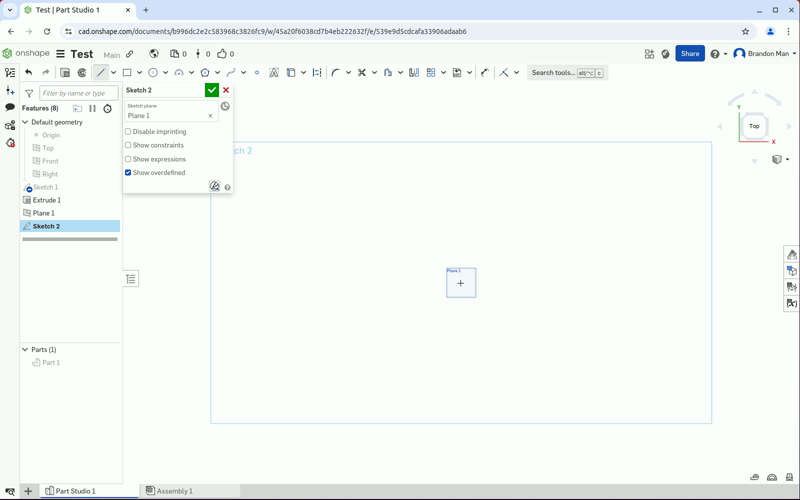
click(460, 282)
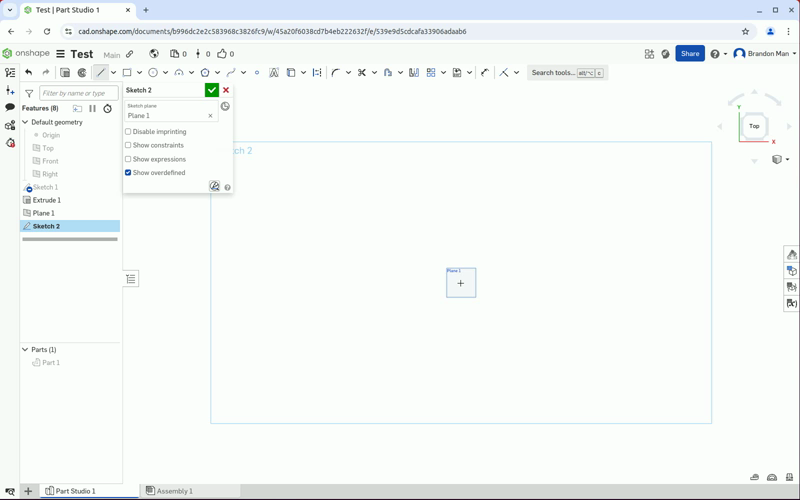
key_up(shift)
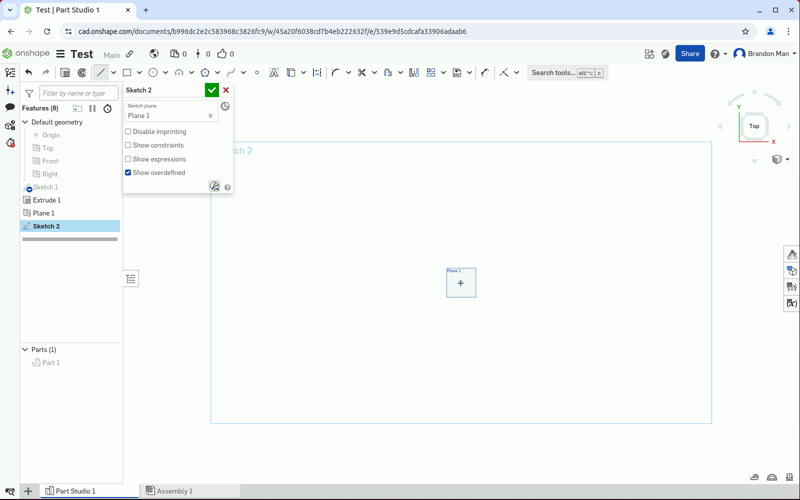
key_down(shift)
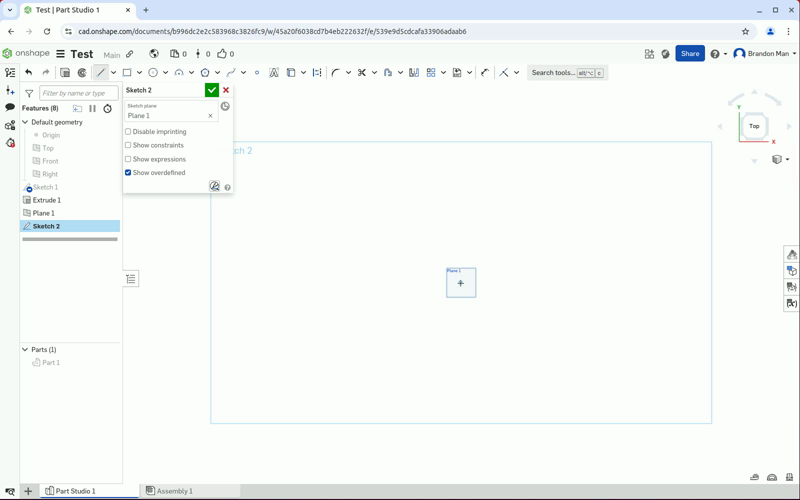
mouse_move(490, 282)
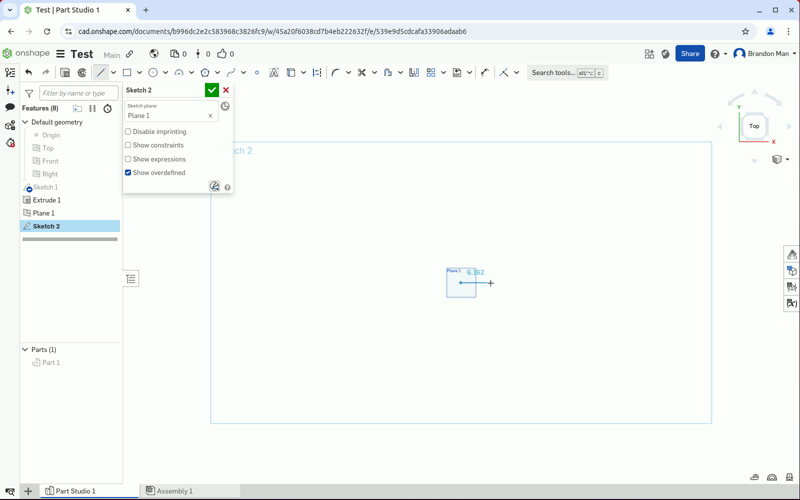
mouse_move(512, 282)
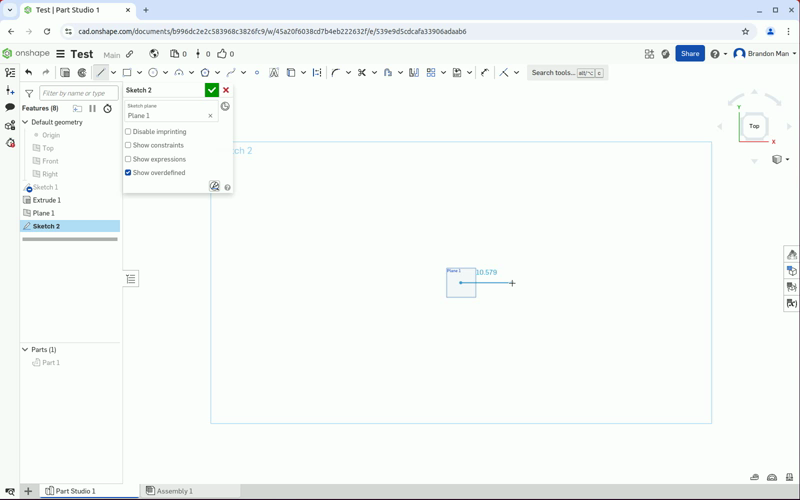
click(512, 282)
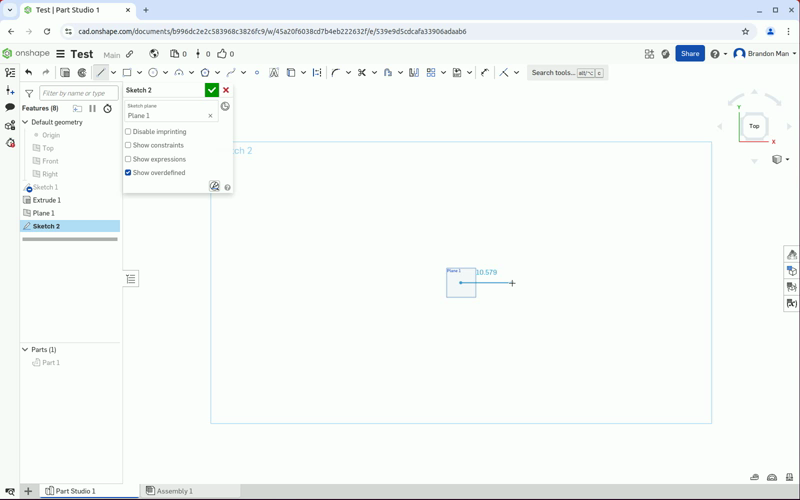
key_up(shift)
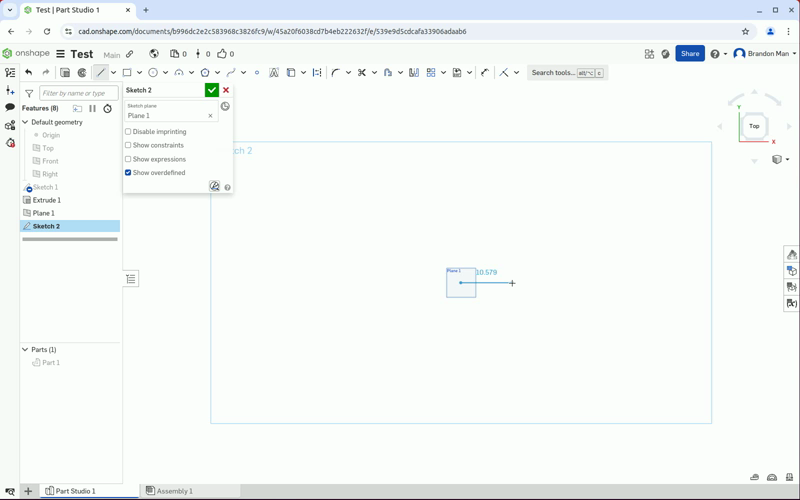
key_down(shift)
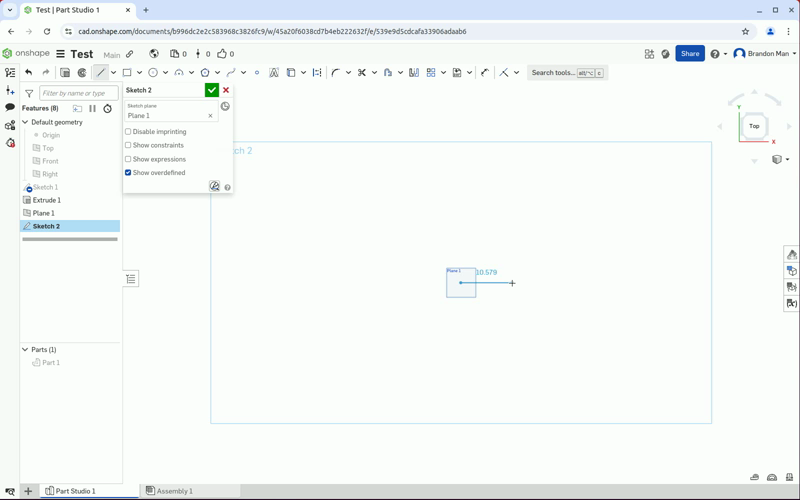
mouse_move(512, 206)
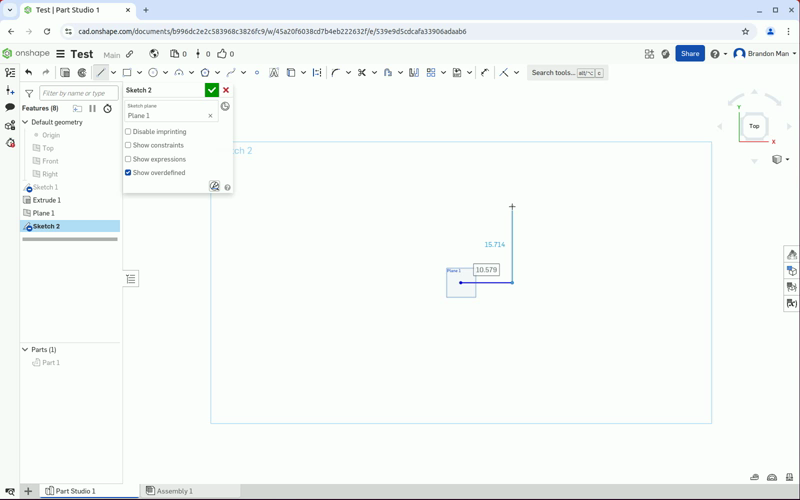
click(512, 206)
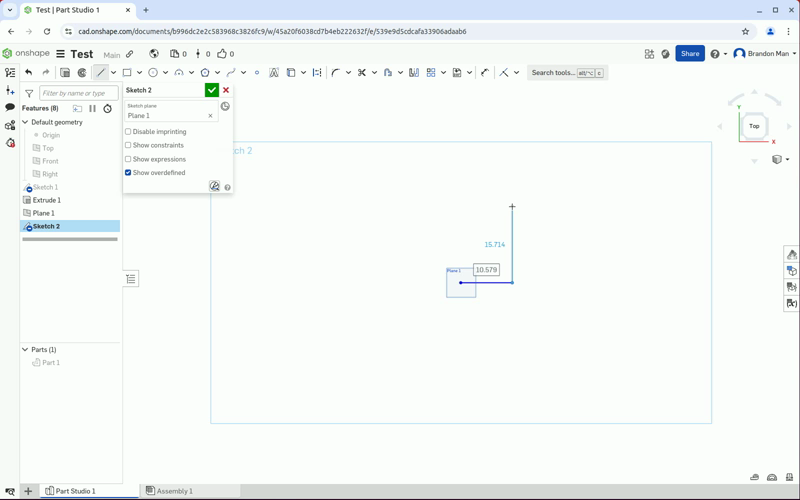
key_up(shift)
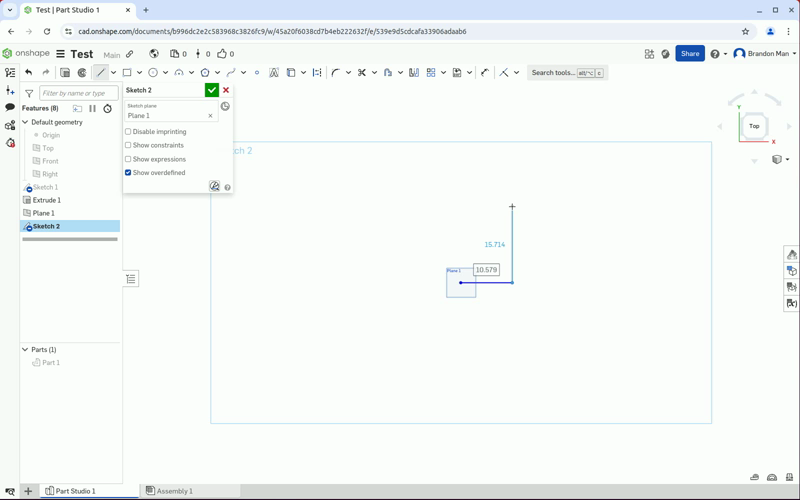
key_down(shift)
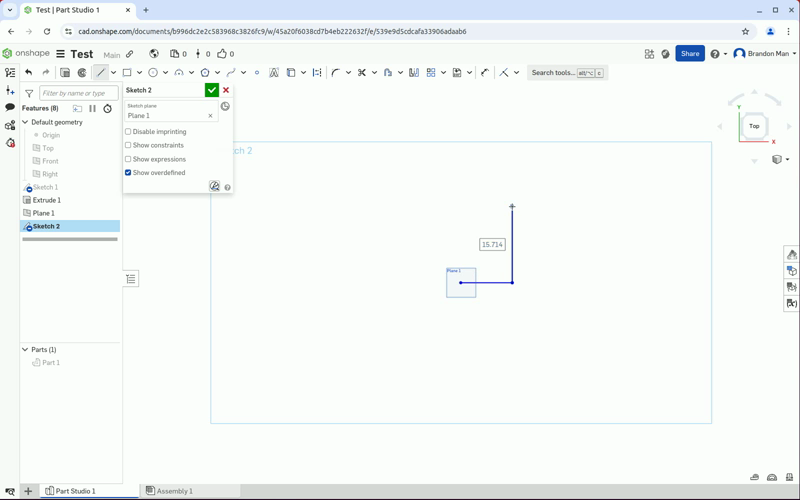
mouse_move(542, 206)
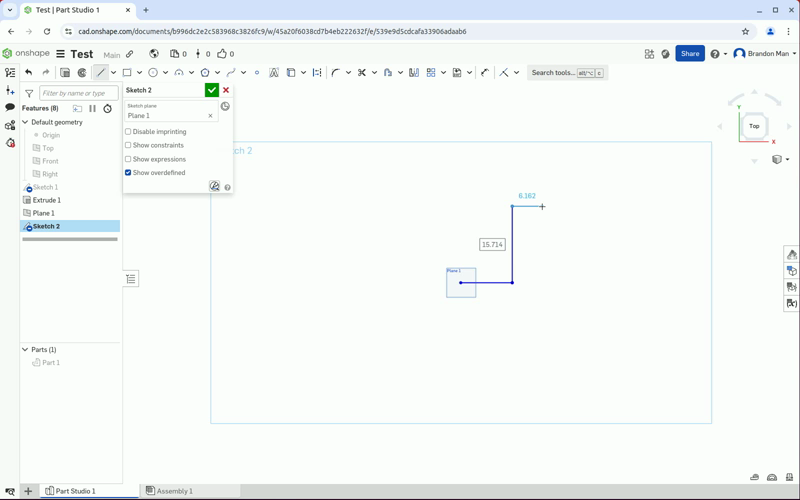
mouse_move(460, 206)
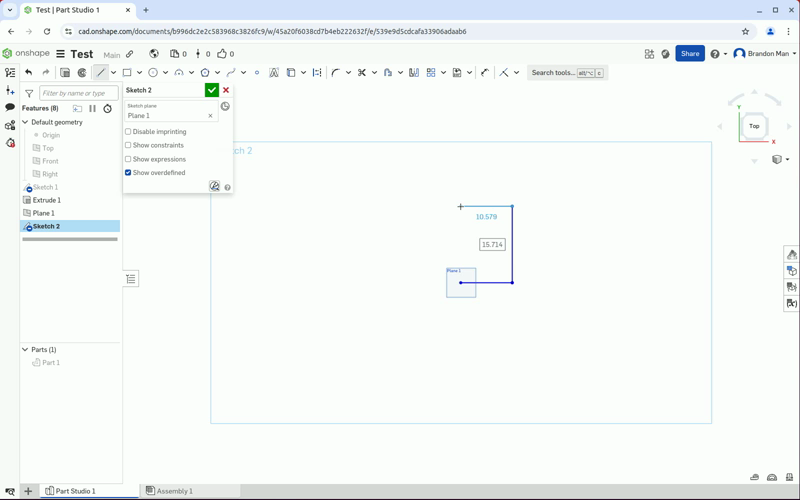
click(460, 206)
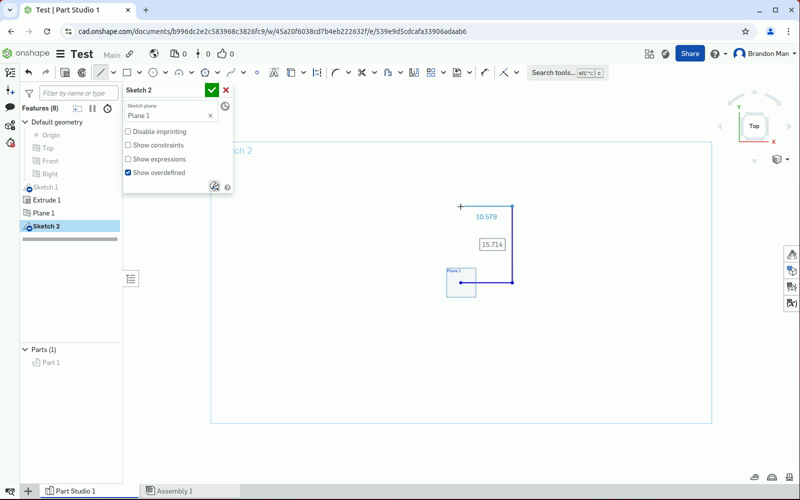
key_up(shift)
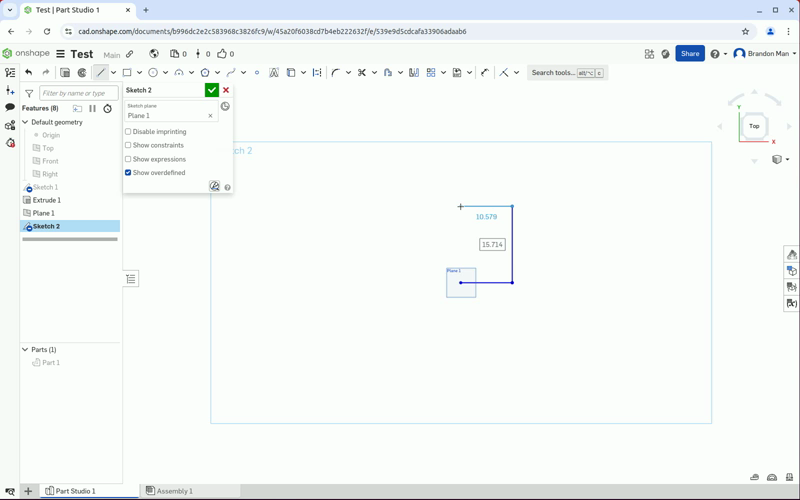
key_down(shift)
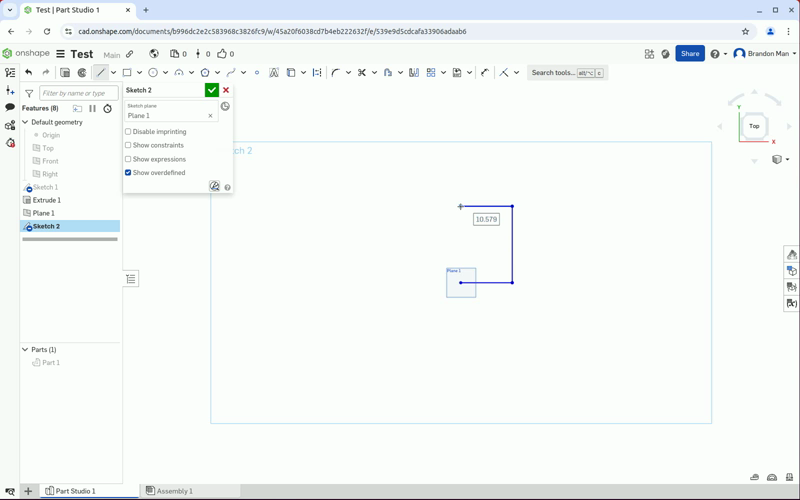
mouse_move(460, 282)
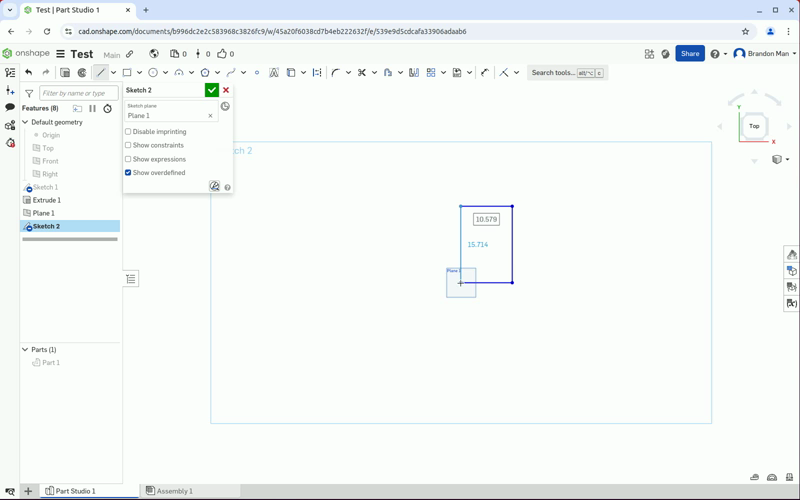
key_up(shift)
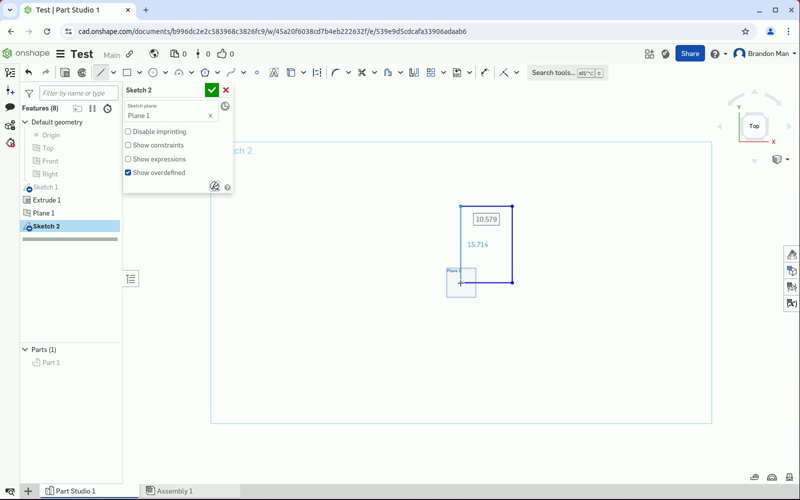
click(460, 282)
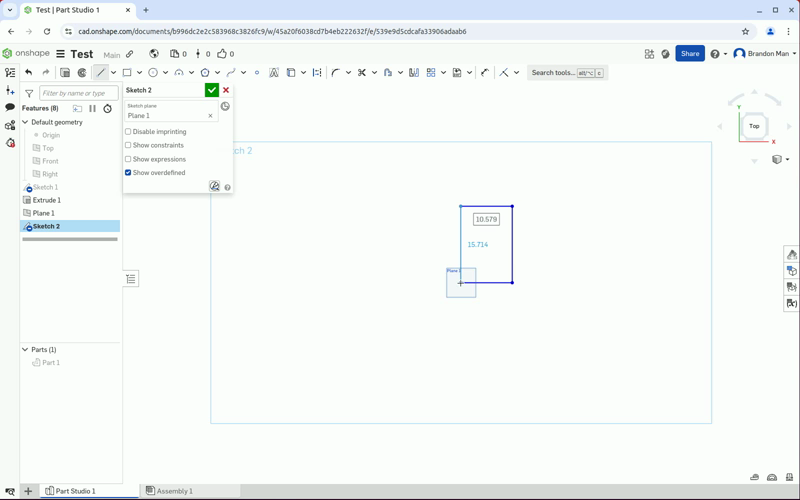
key(esc)
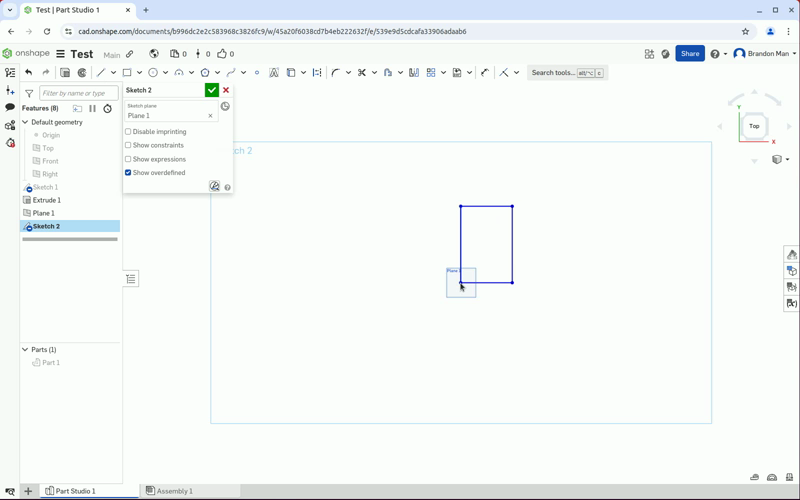
mouse_move(496, 245)
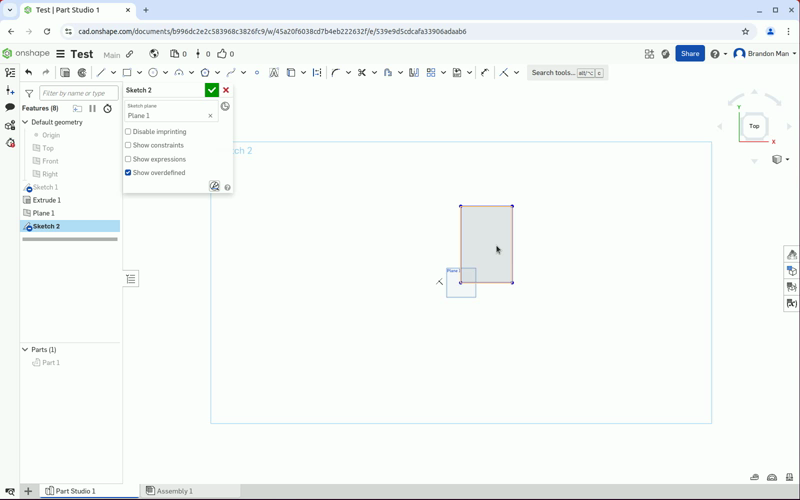
click(496, 245)
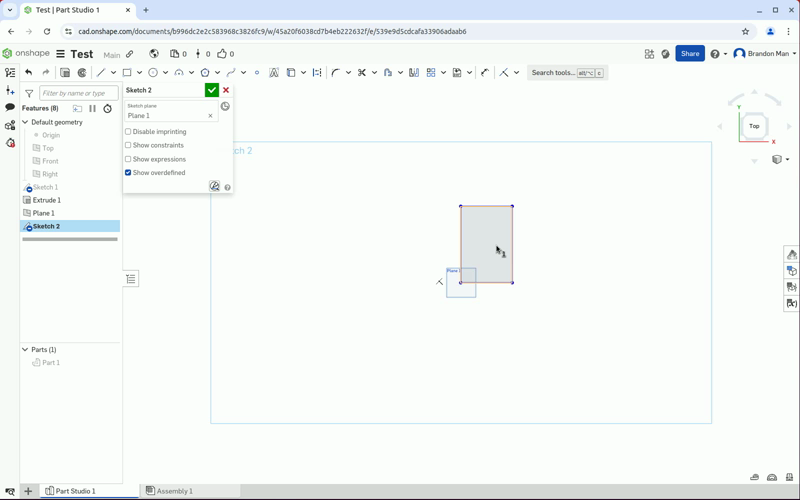
mouse_move(73, 352)
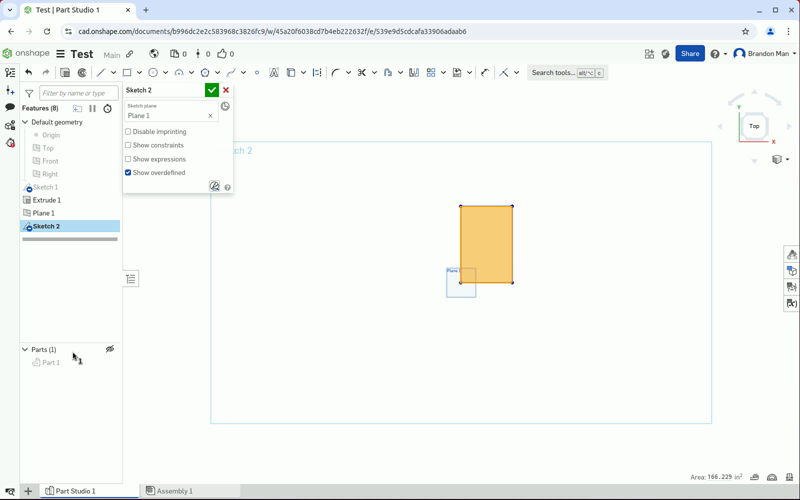
key(shift+y)
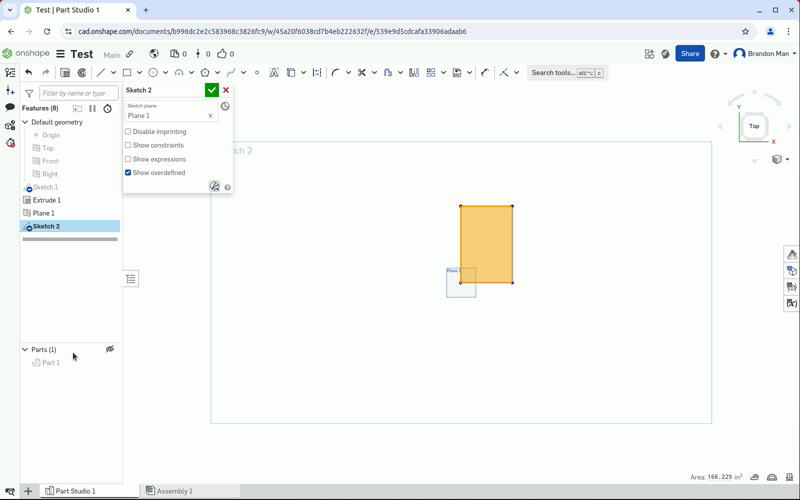
key(shift+e)
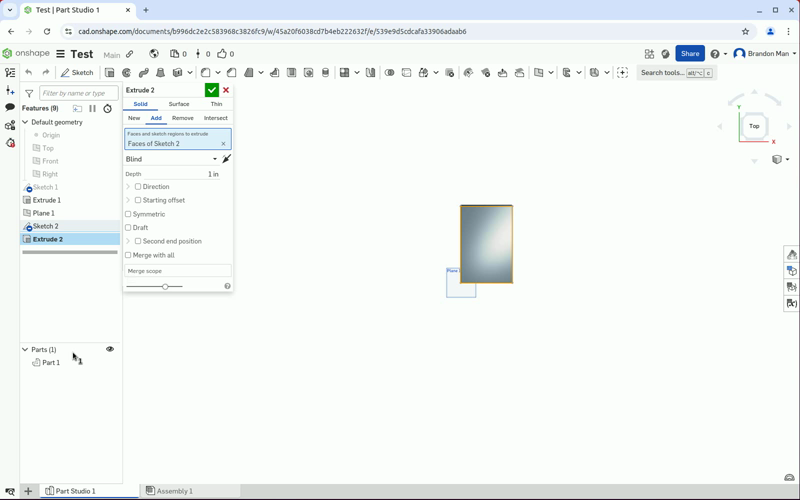
mouse_move(143, 106)
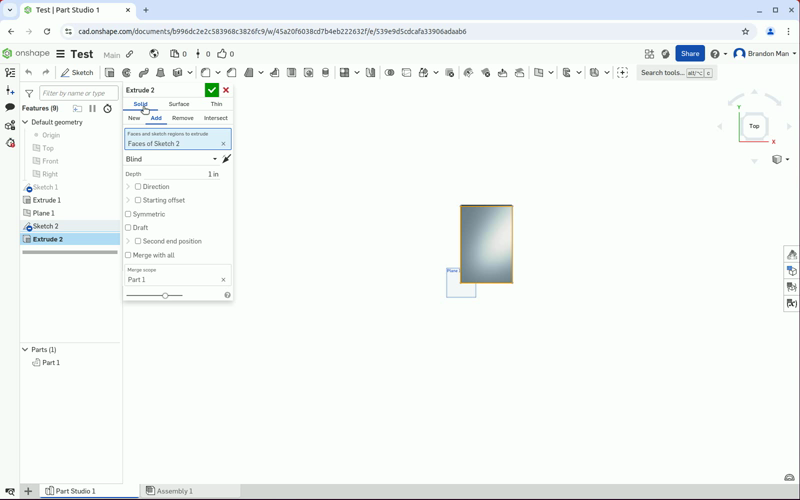
click(143, 106)
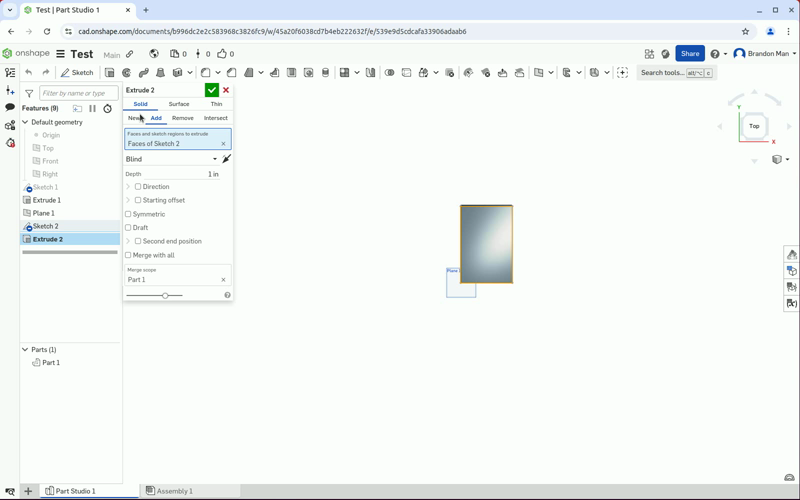
mouse_move(137, 120)
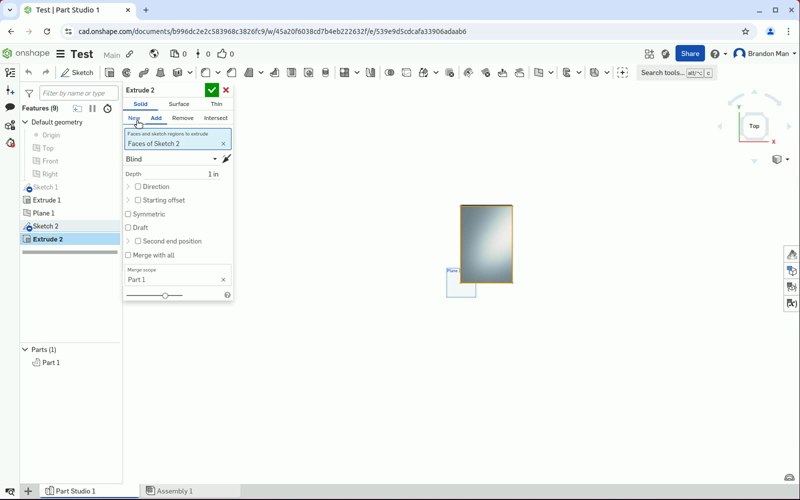
click(137, 120)
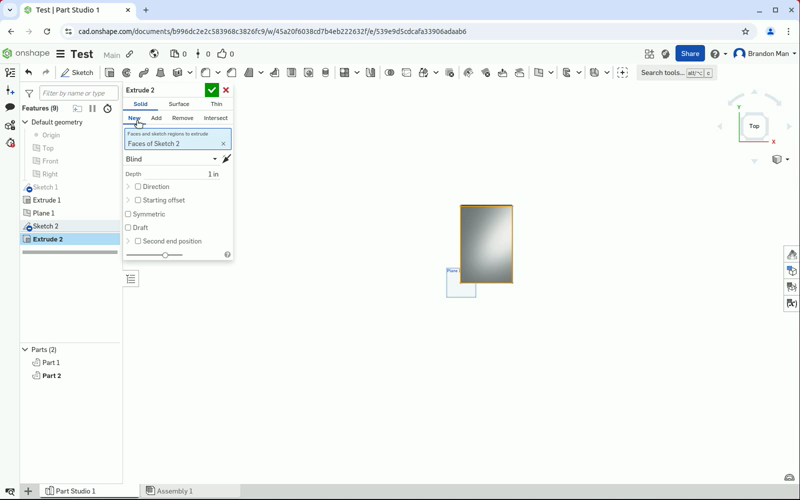
key(tab, 4)
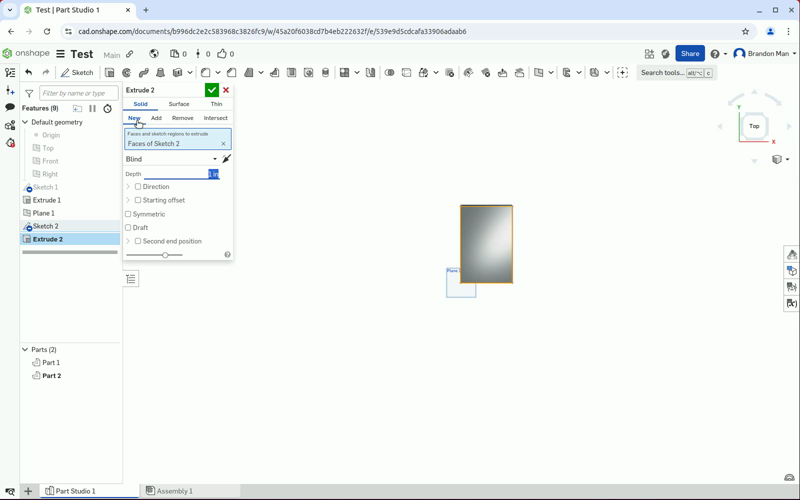
text(5.296)
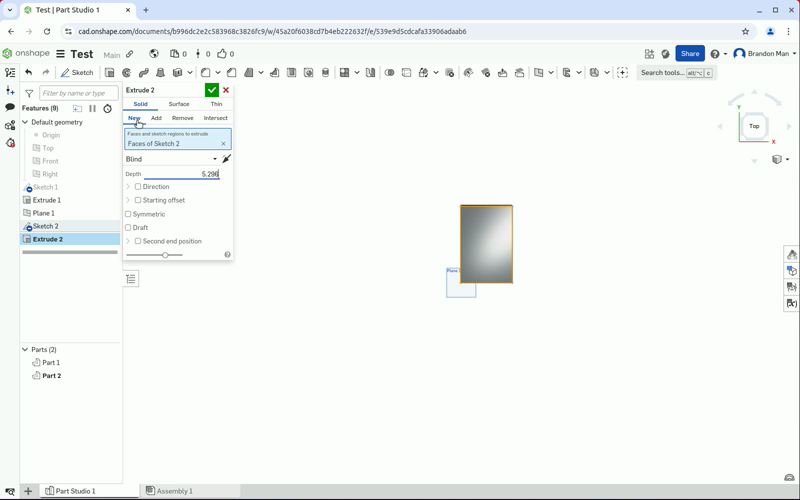
key(enter)
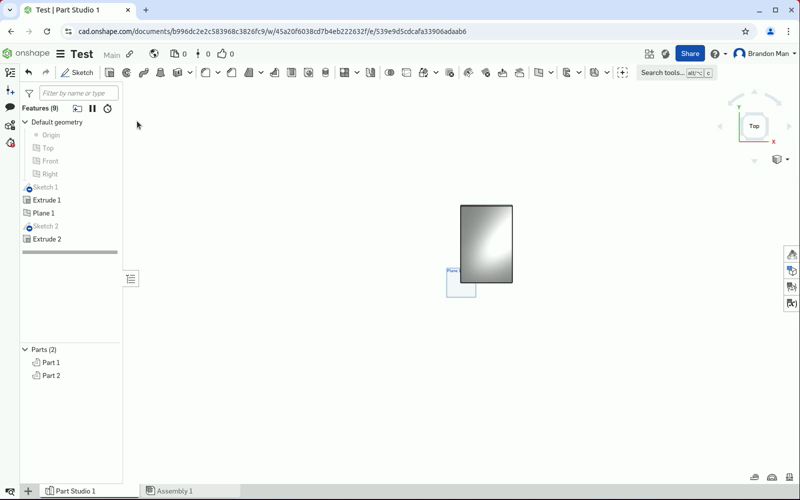
key(shift+h)
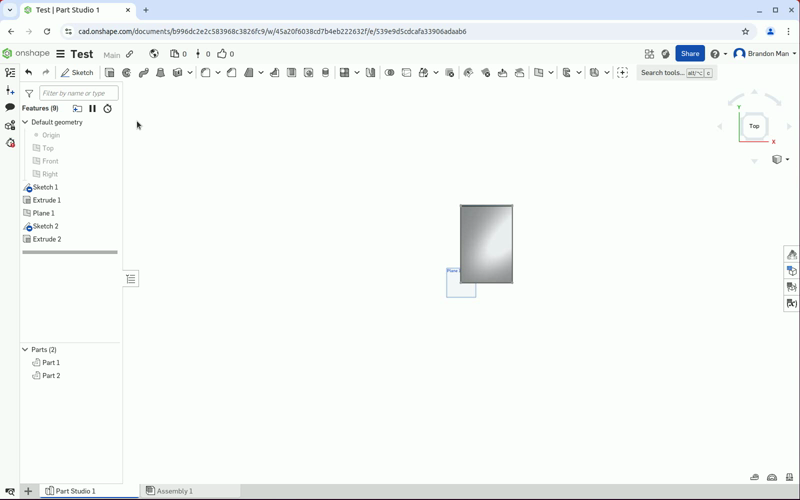
key(shift+h)
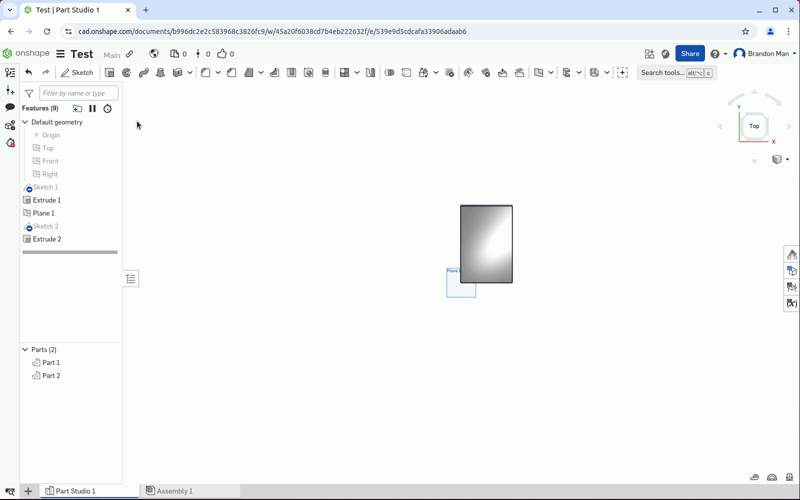
mouse_move(73, 189)
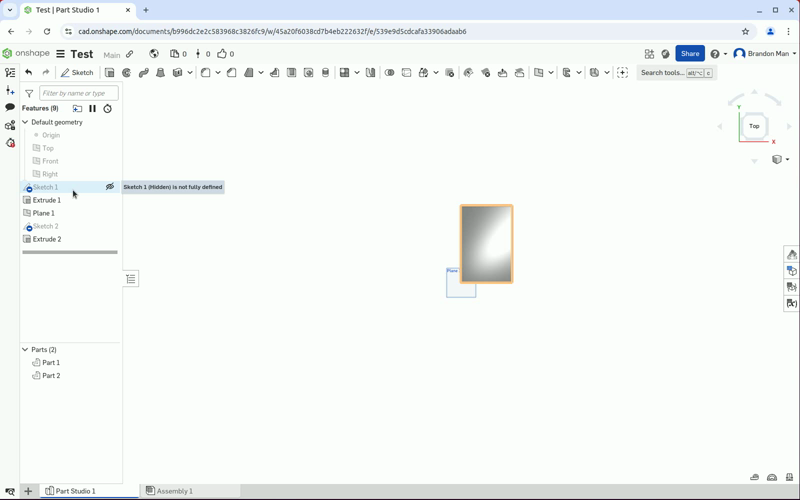
click(73, 189)
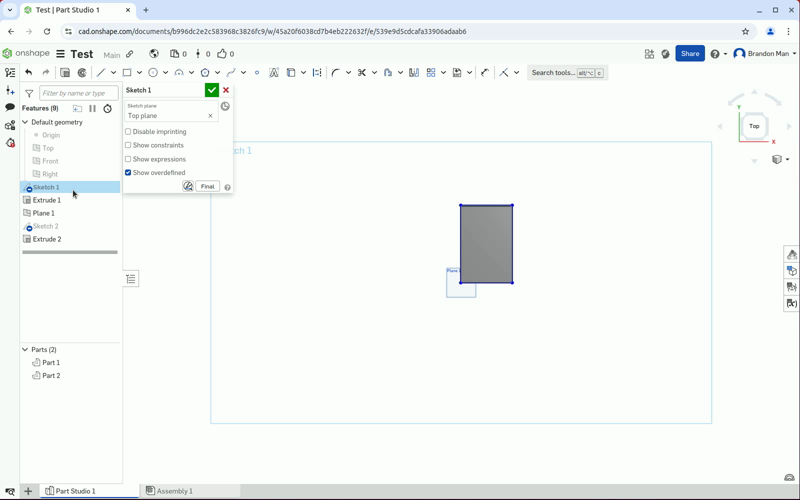
mouse_move(229, 92)
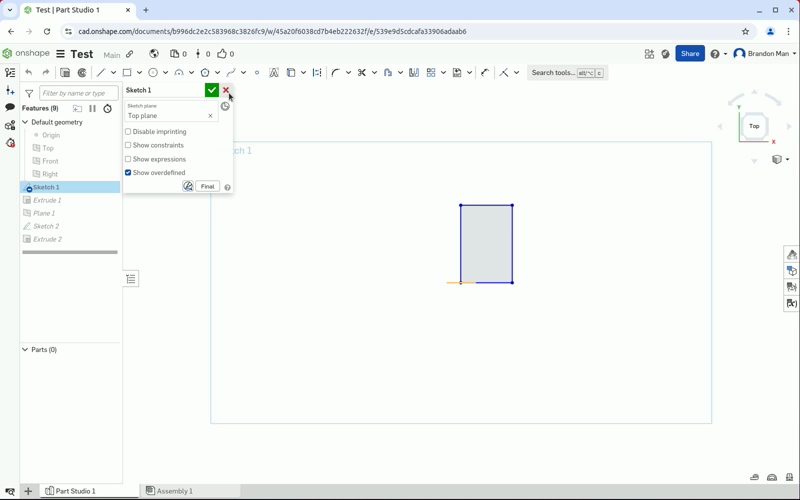
click(229, 92)
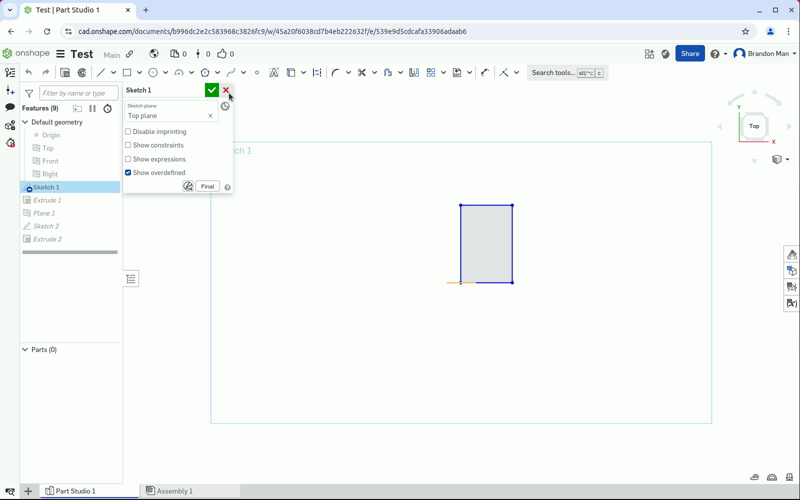
key(shift+s)
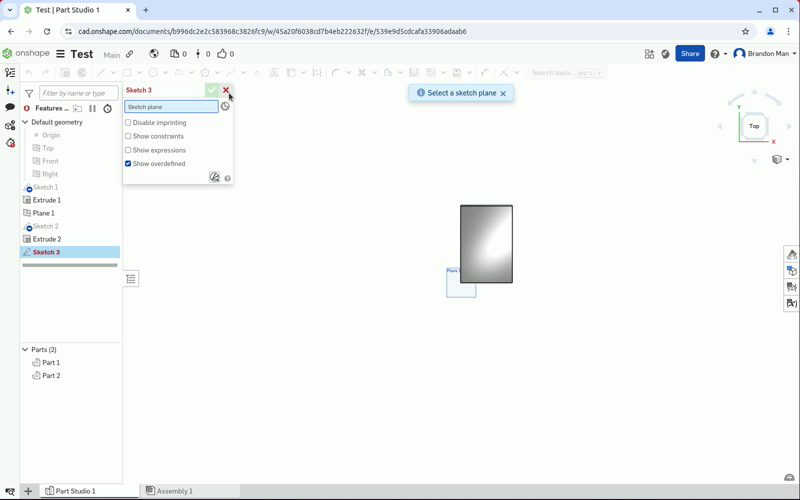
mouse_move(73, 150)
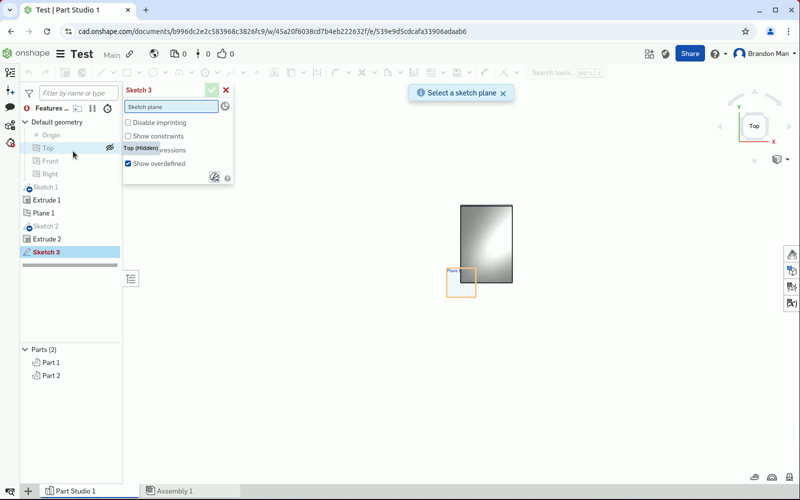
click(73, 150)
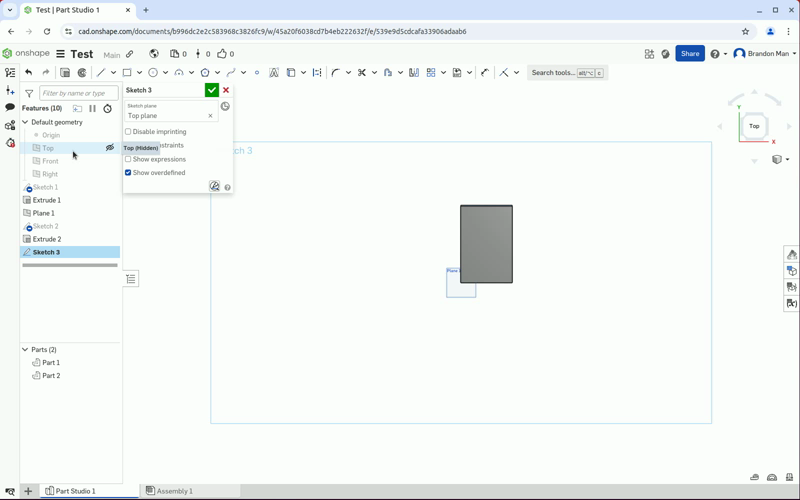
mouse_move(73, 352)
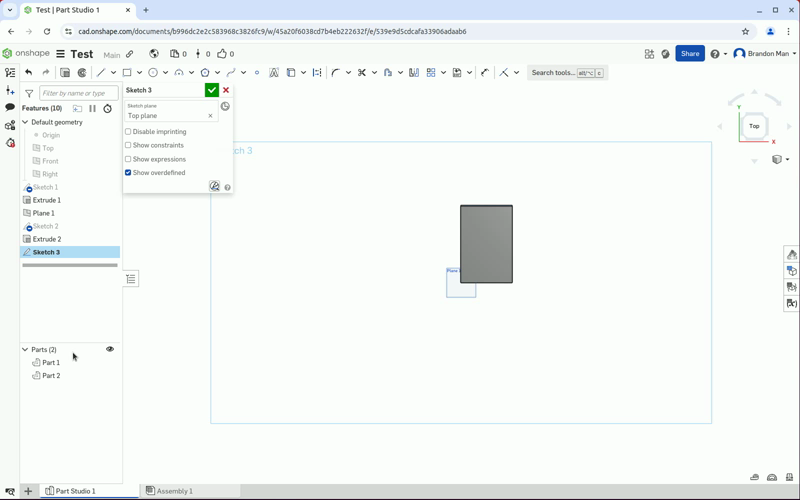
key(y)
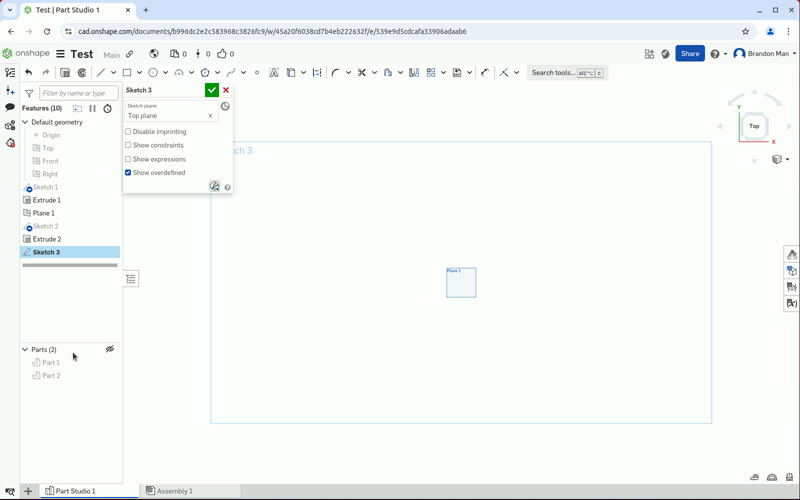
key(l)
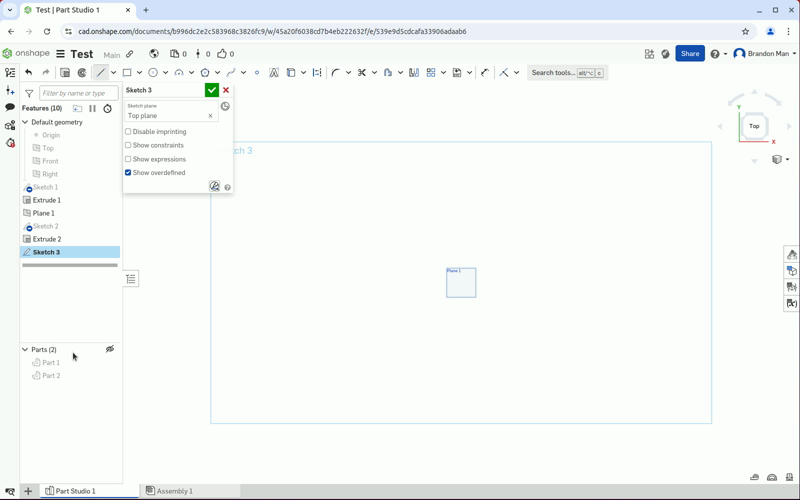
key_down(shift)
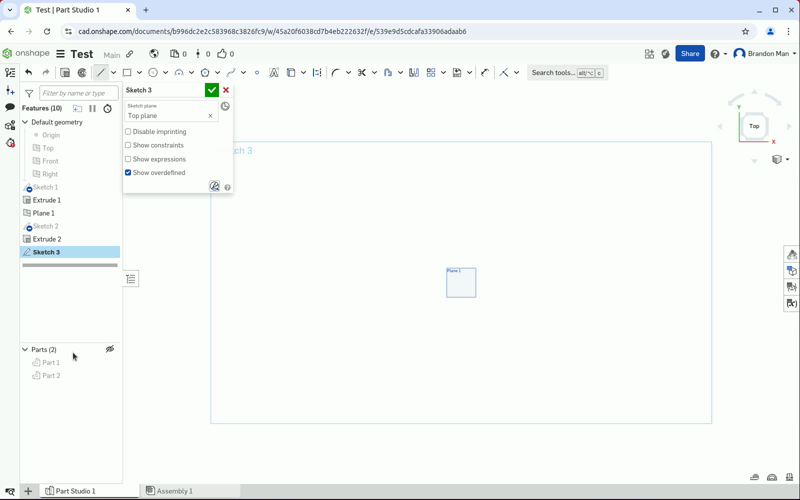
mouse_move(460, 200)
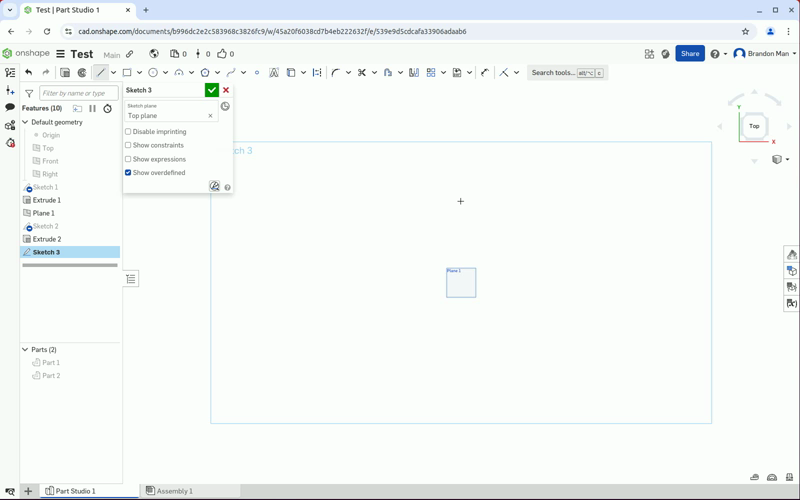
click(460, 200)
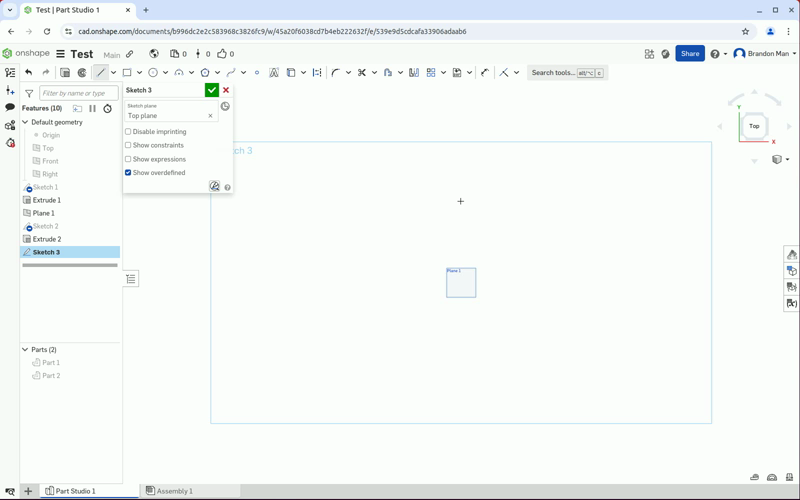
key_up(shift)
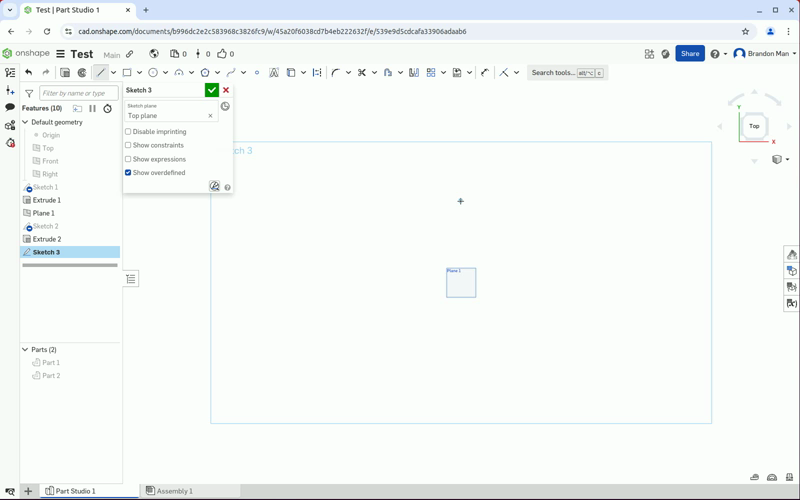
key_down(shift)
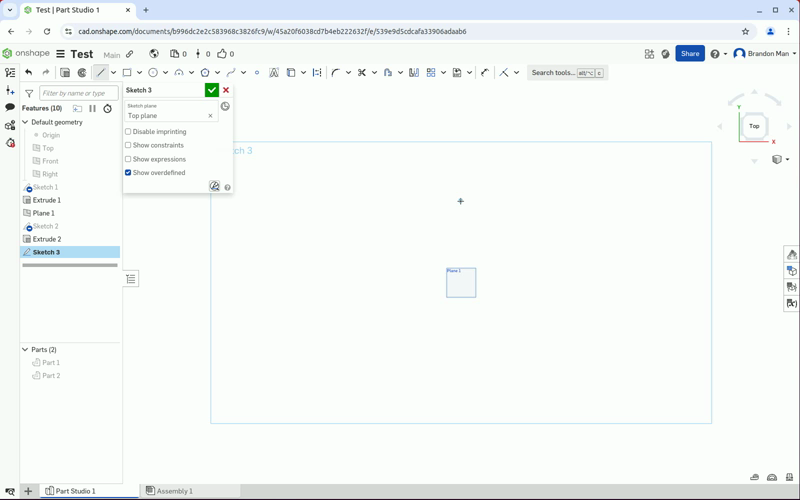
mouse_move(490, 200)
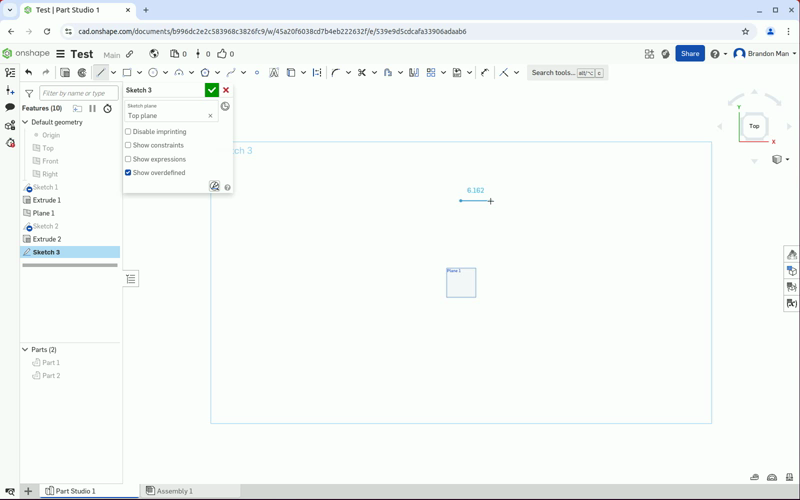
mouse_move(517, 200)
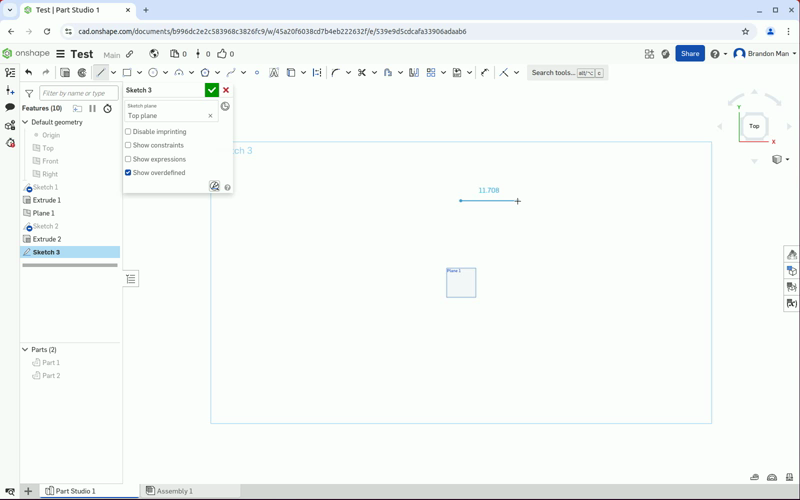
click(517, 200)
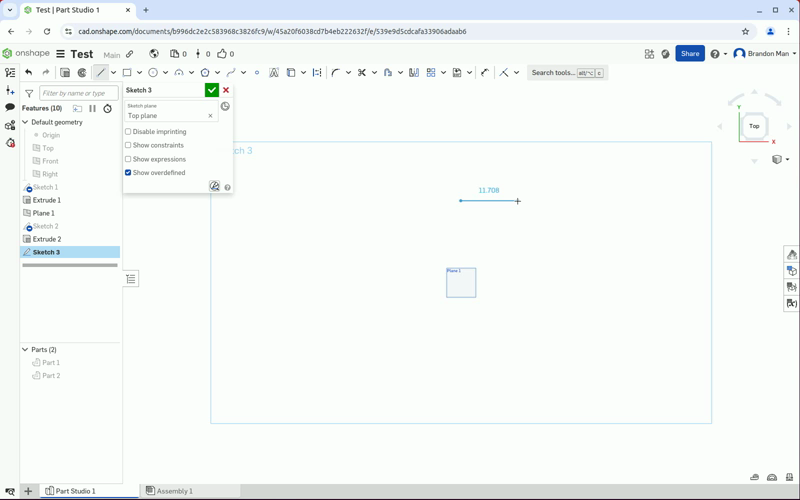
key_up(shift)
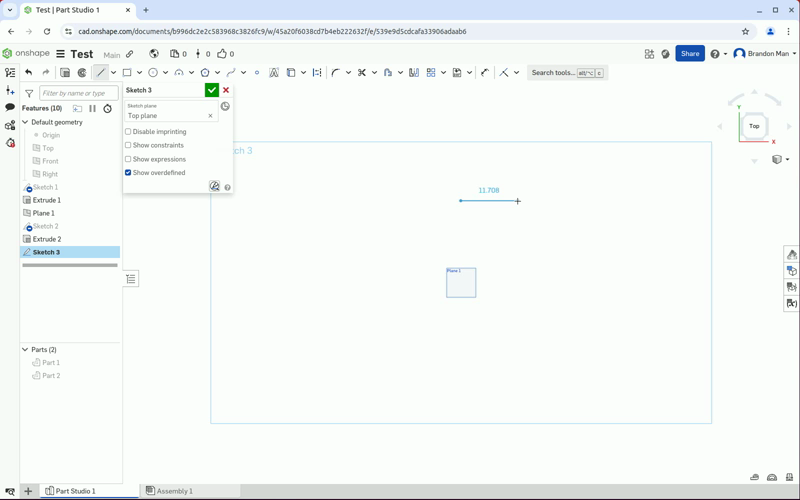
key_down(shift)
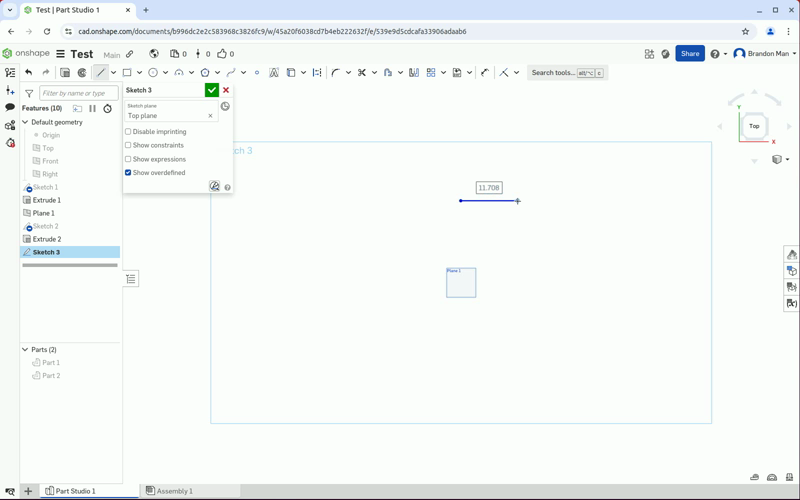
mouse_move(547, 200)
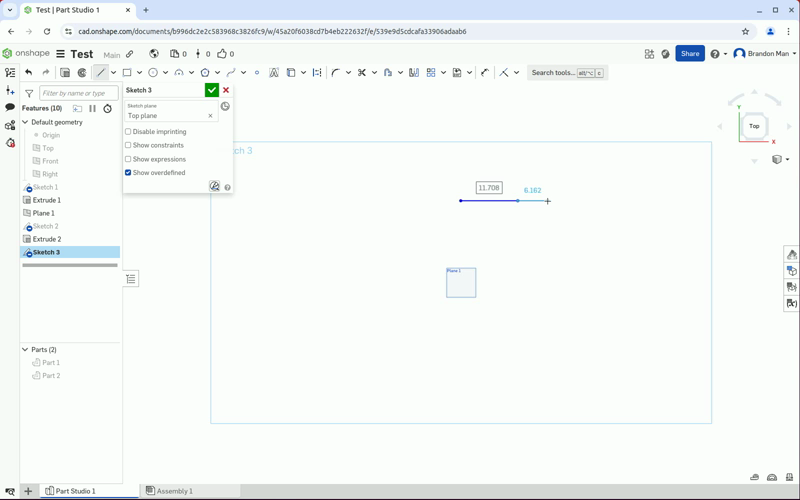
mouse_move(517, 170)
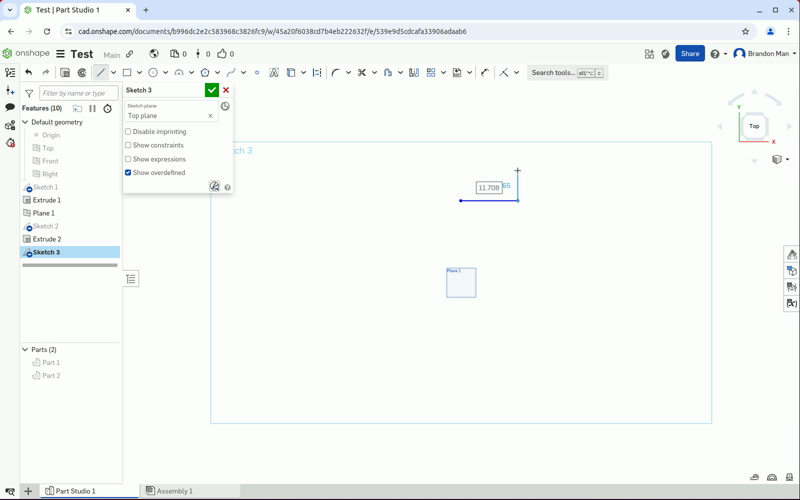
click(517, 170)
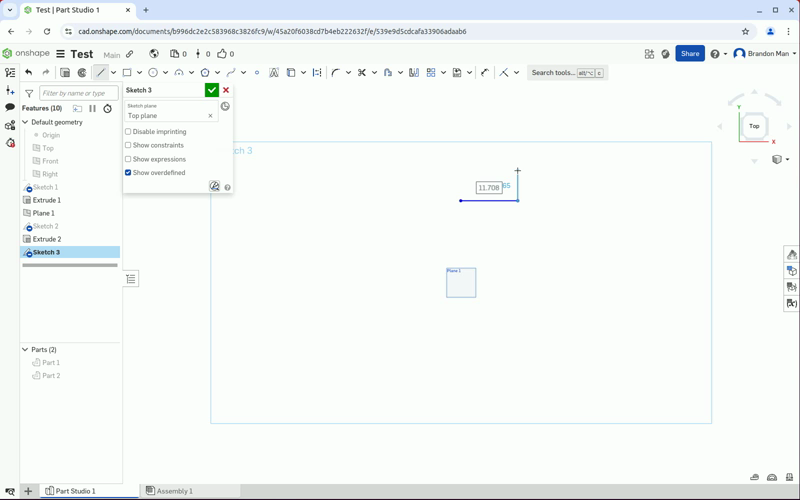
key_up(shift)
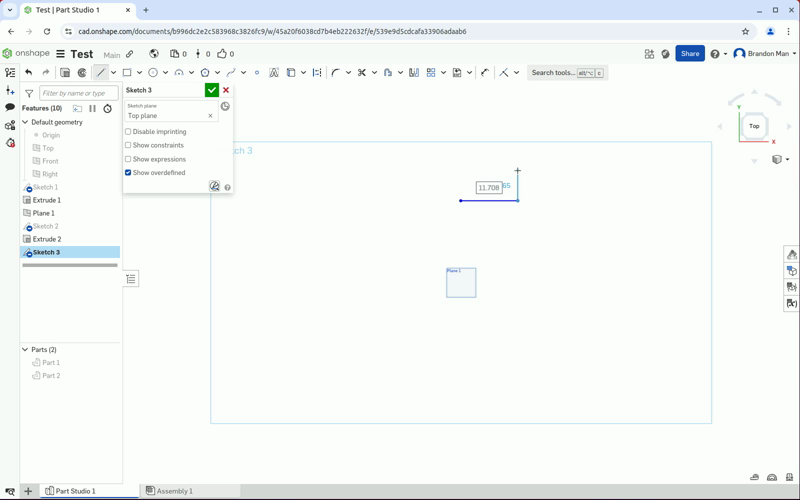
key_down(shift)
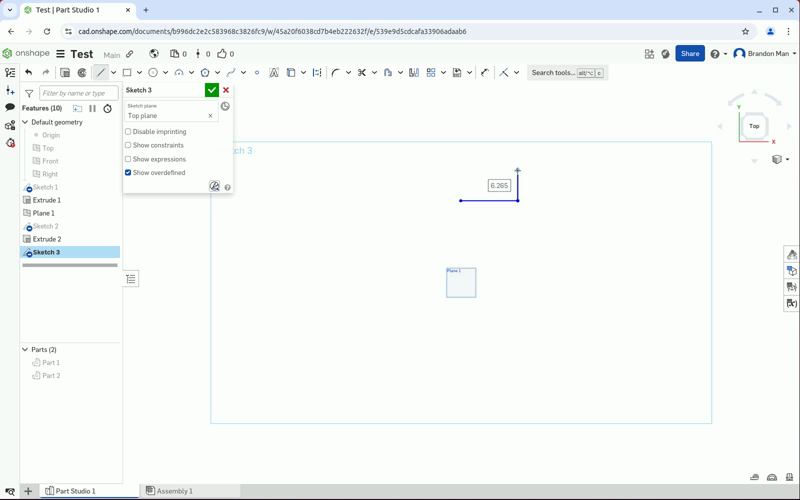
mouse_move(547, 170)
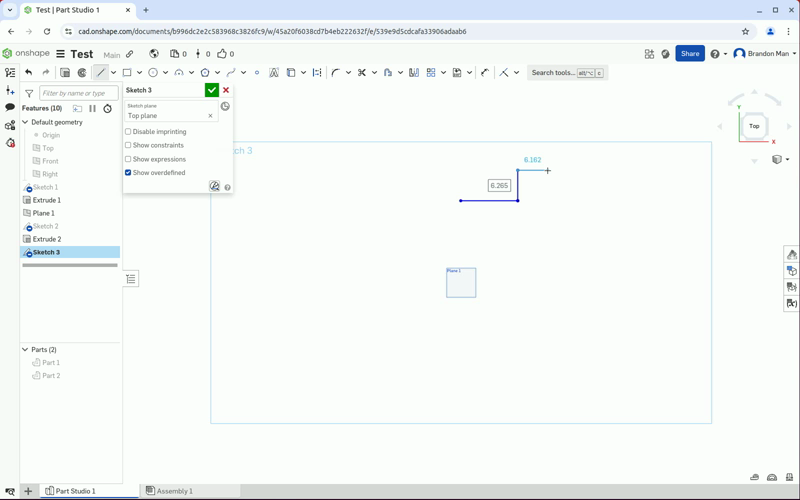
mouse_move(460, 170)
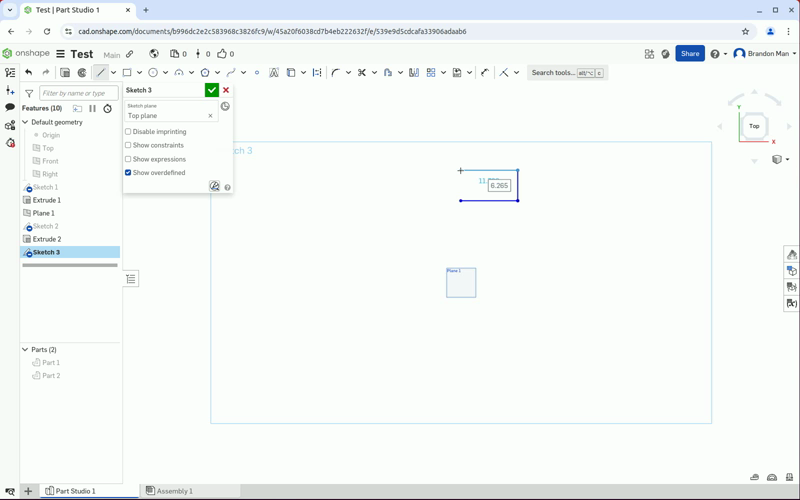
click(460, 170)
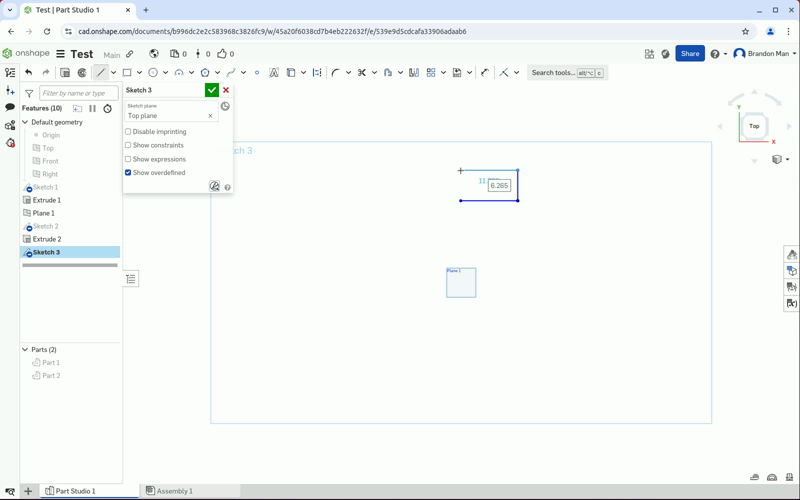
key_up(shift)
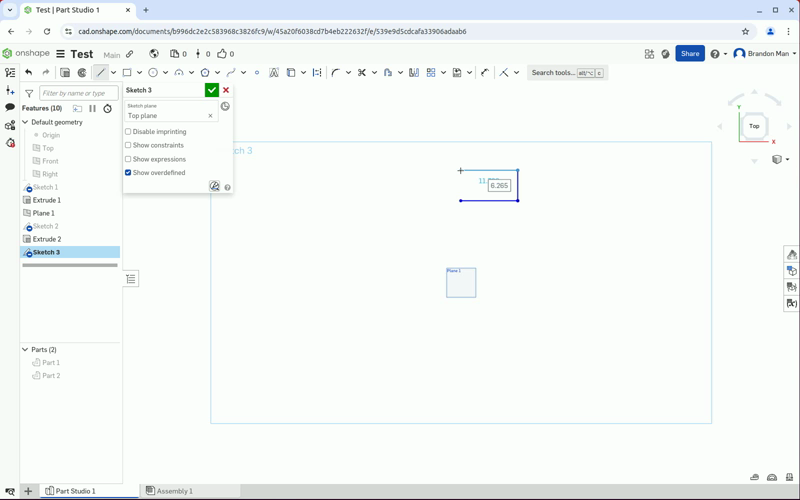
mouse_move(490, 170)
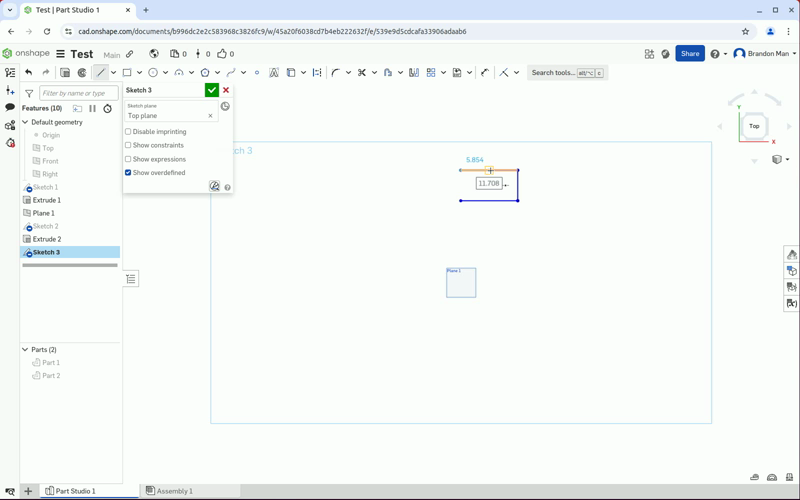
key_down(shift)
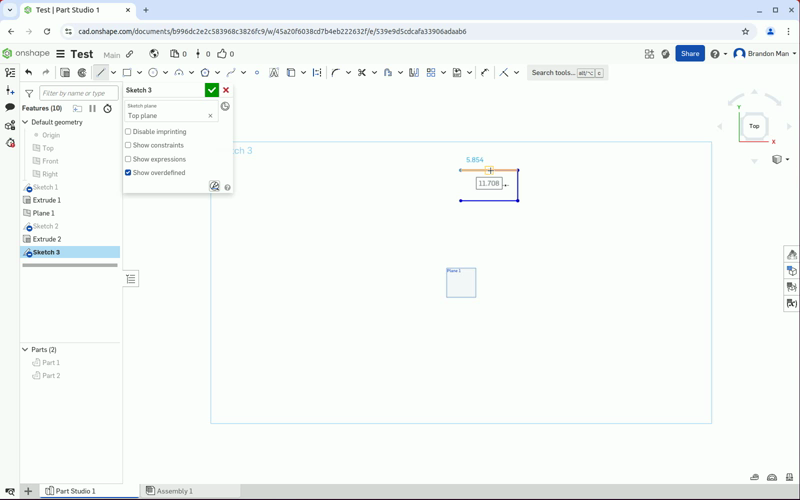
mouse_move(460, 200)
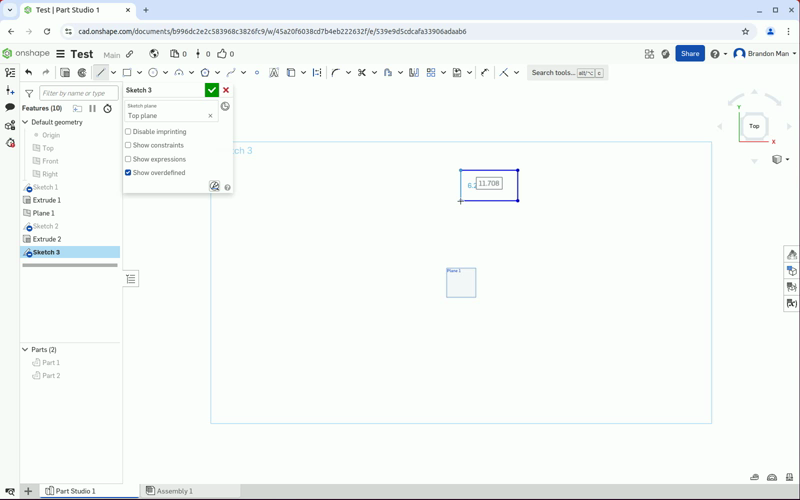
key_up(shift)
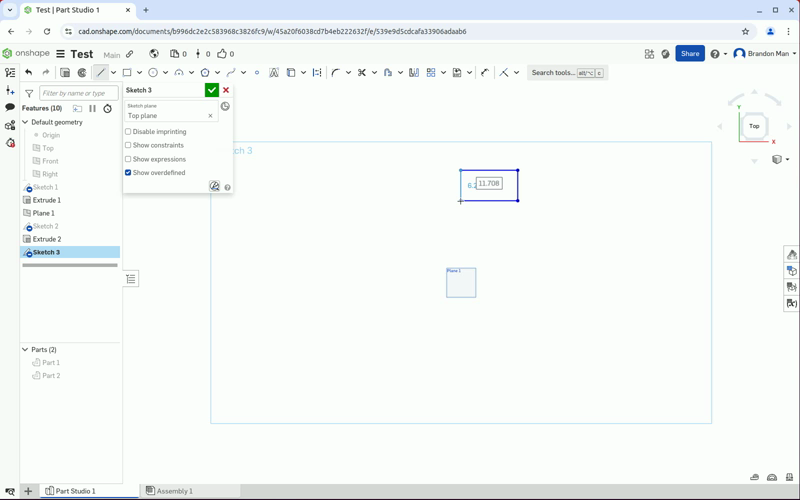
click(460, 200)
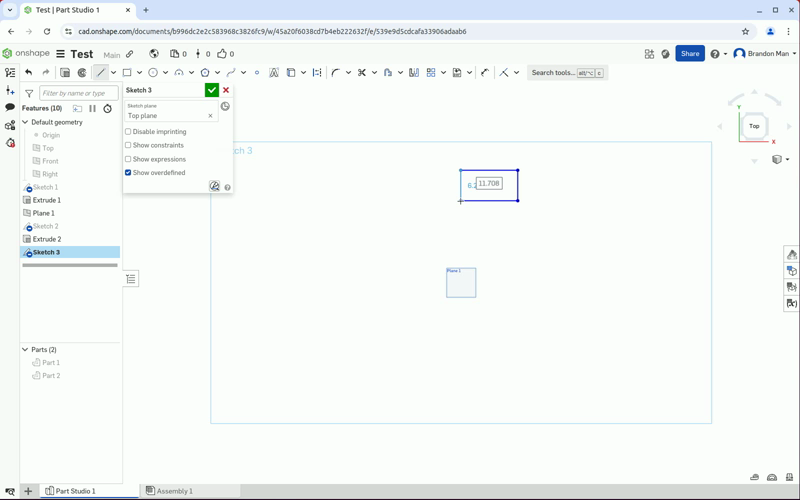
key(esc)
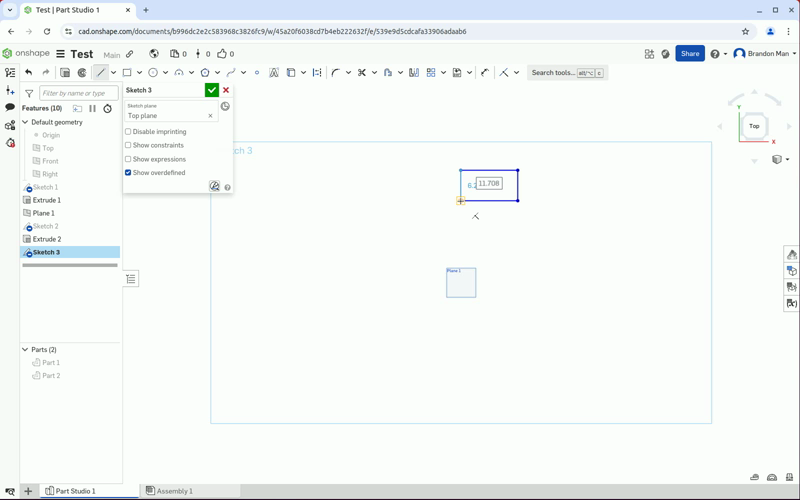
mouse_move(500, 178)
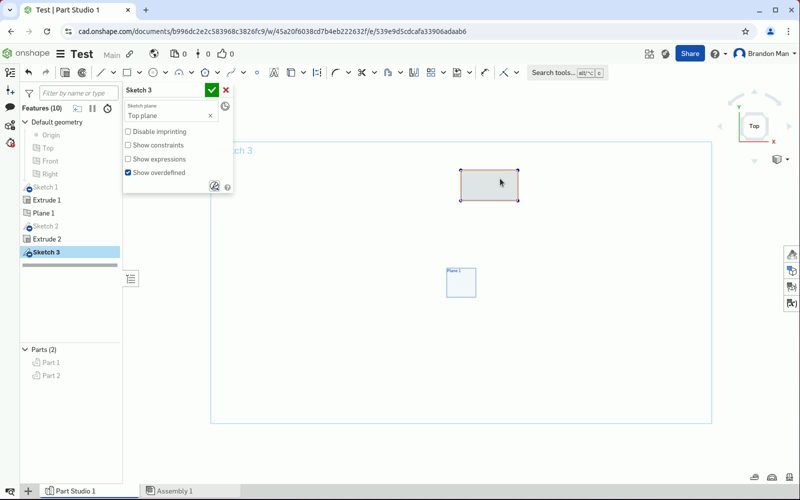
scroll(6)
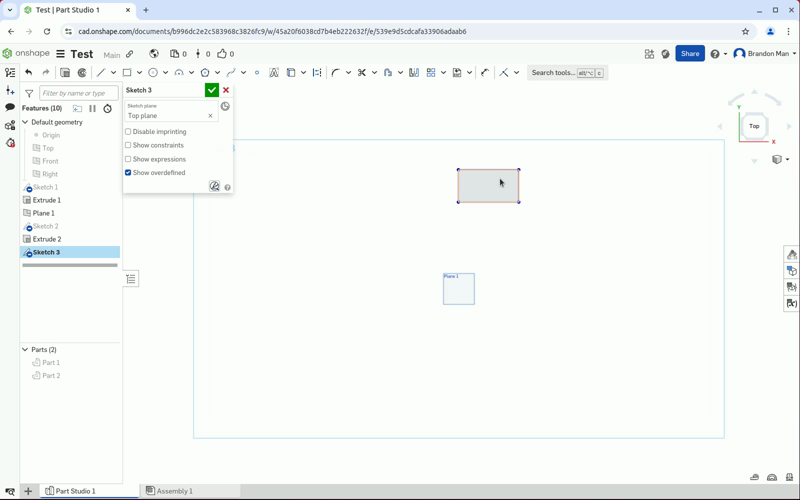
scroll(6)
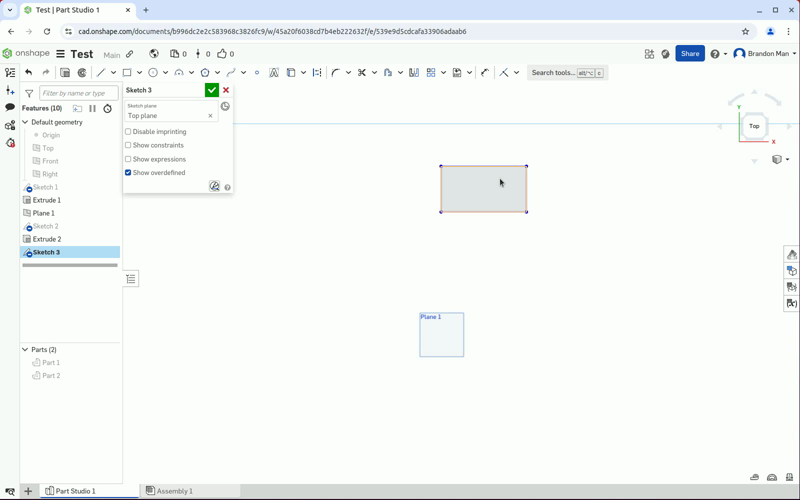
scroll(6)
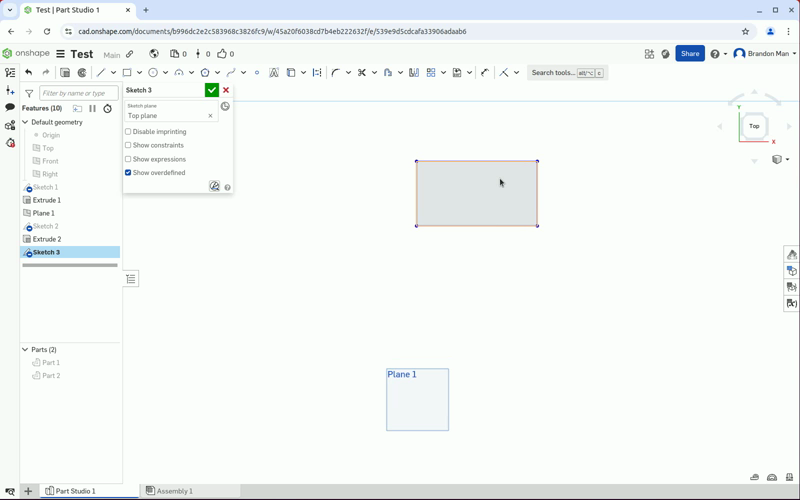
scroll(6)
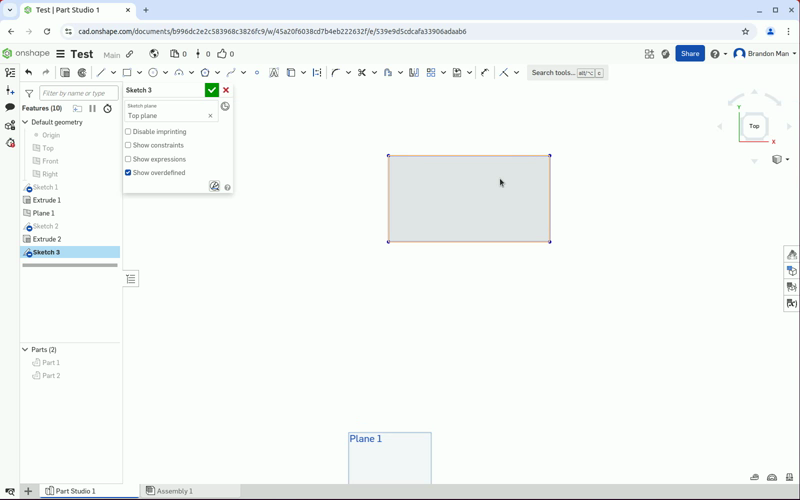
scroll(6)
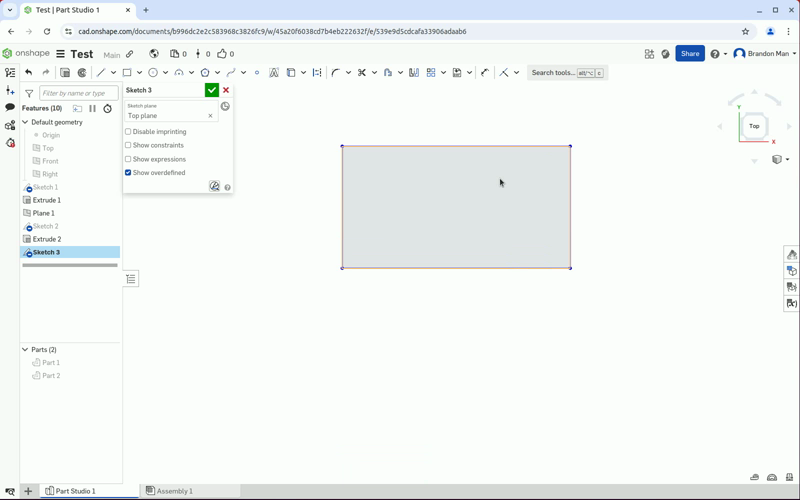
scroll(6)
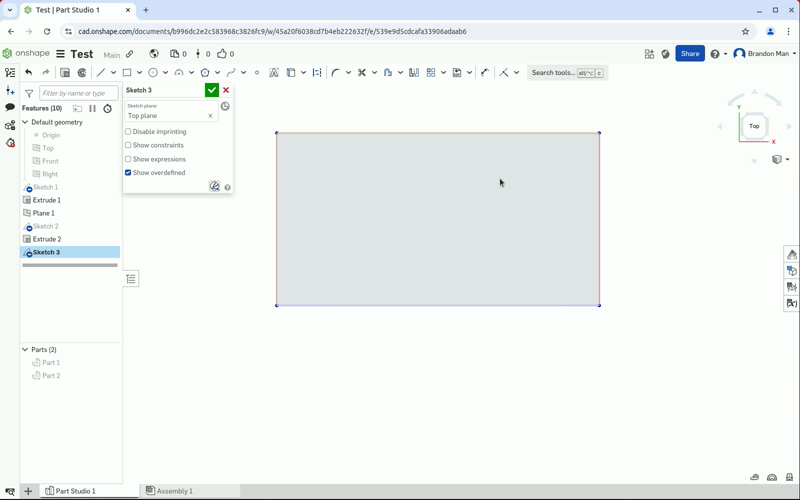
scroll(6)
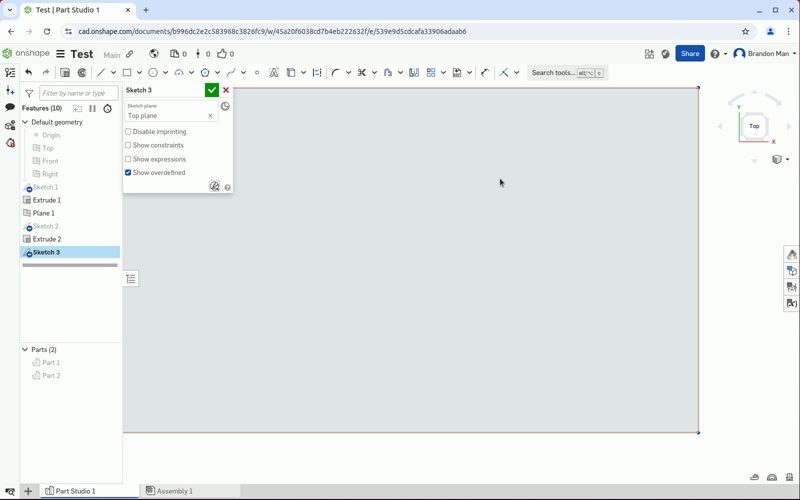
click(500, 178)
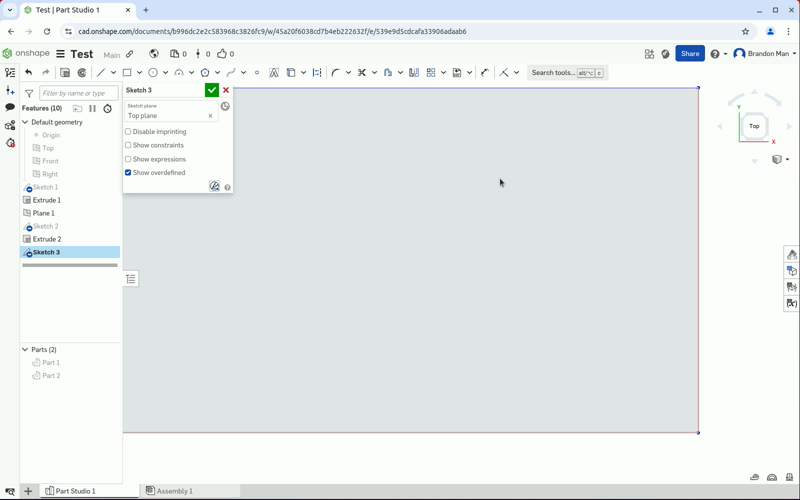
scroll(-6)
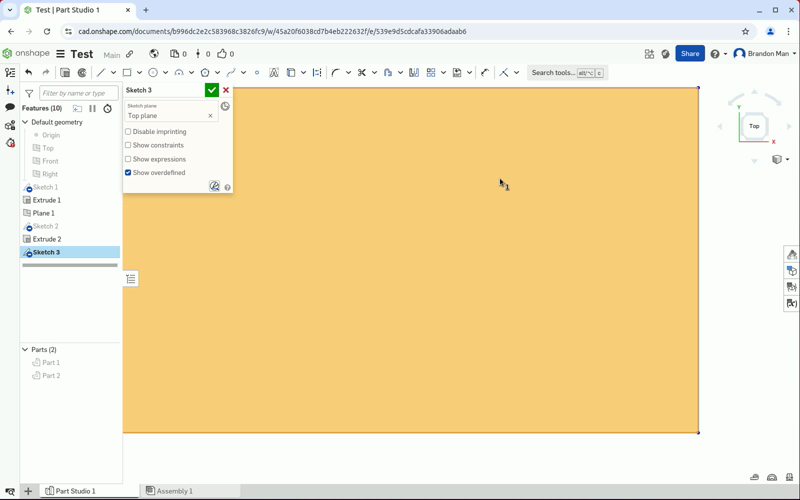
scroll(-6)
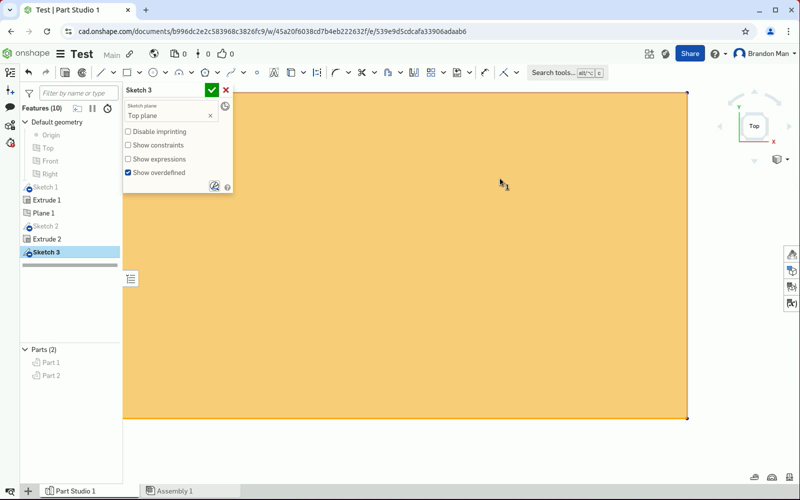
scroll(-6)
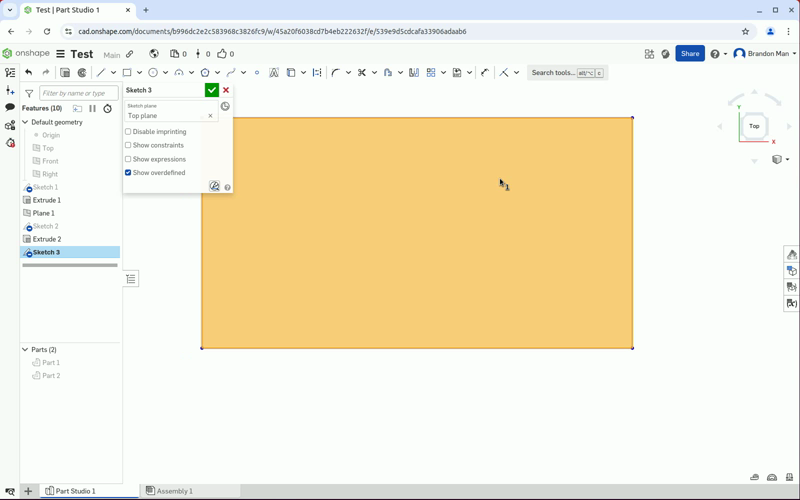
scroll(-6)
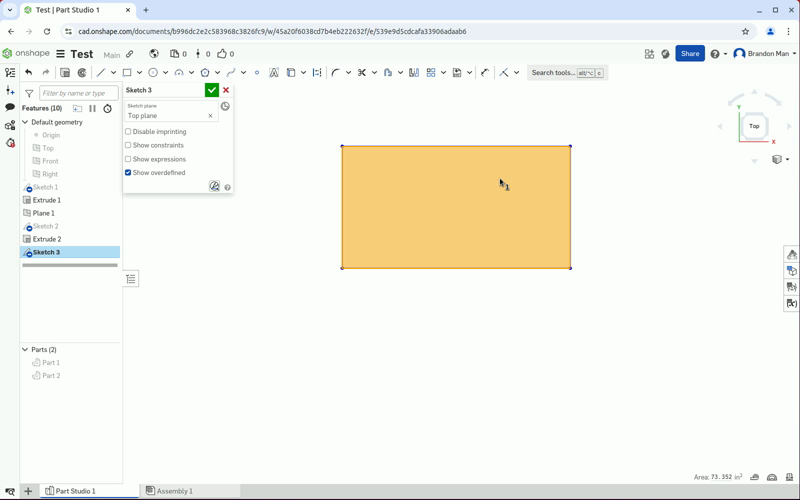
scroll(-6)
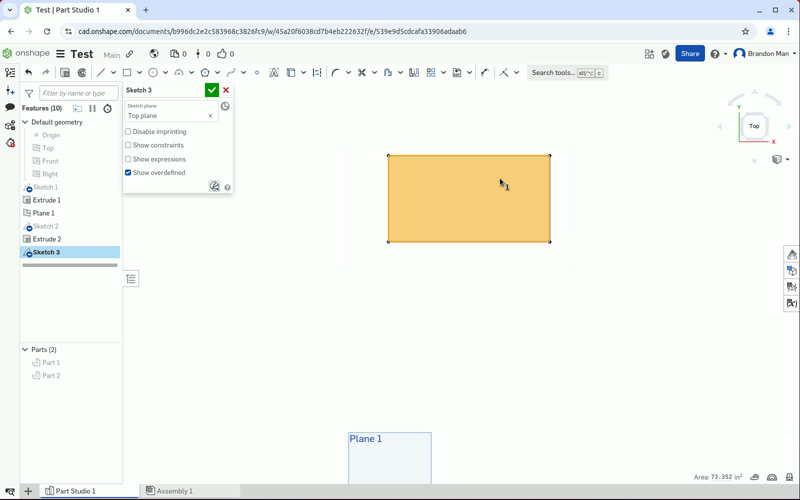
scroll(-6)
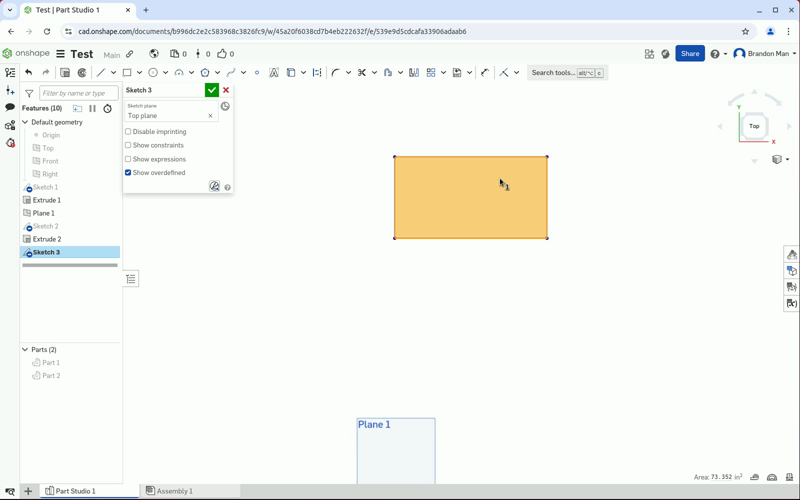
scroll(-6)
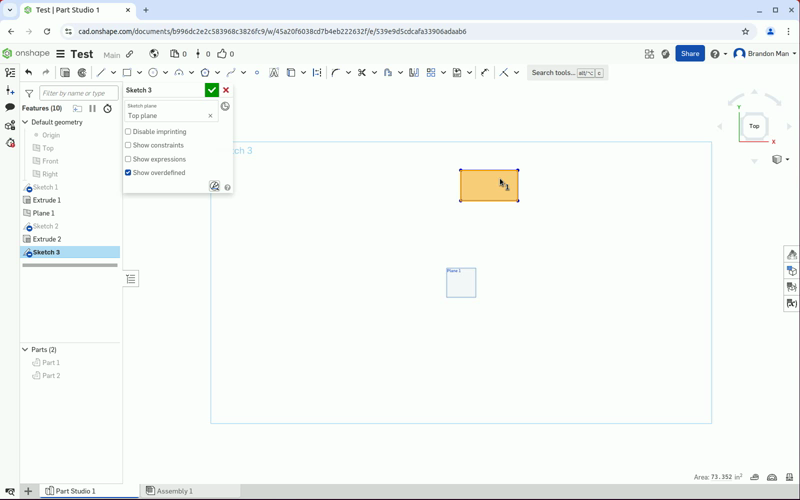
mouse_move(73, 352)
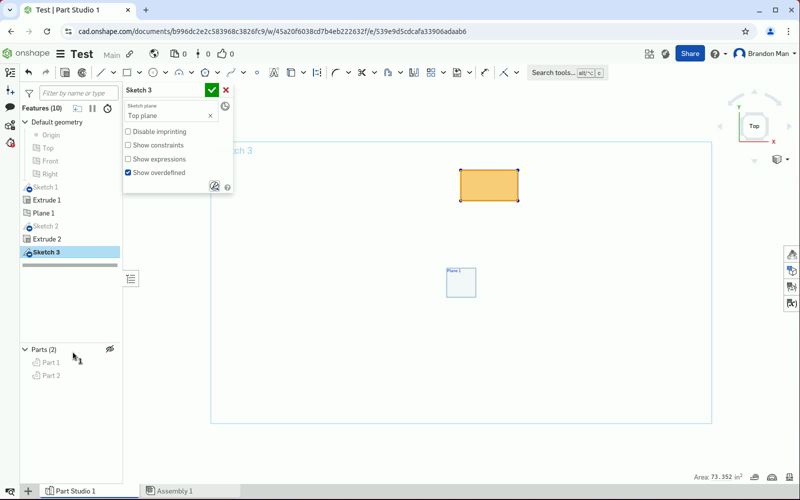
key(shift+y)
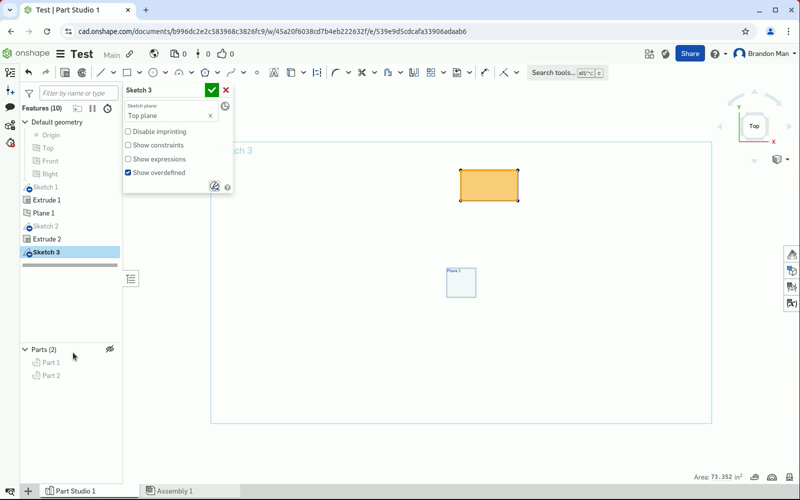
key(shift+e)
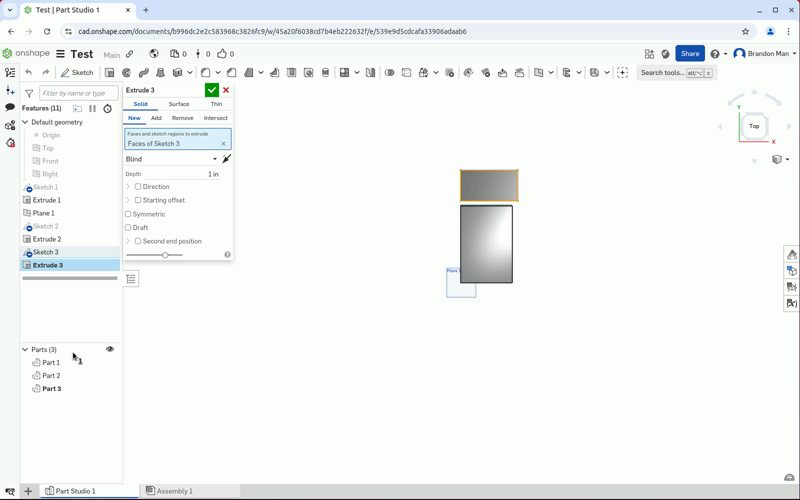
mouse_move(143, 106)
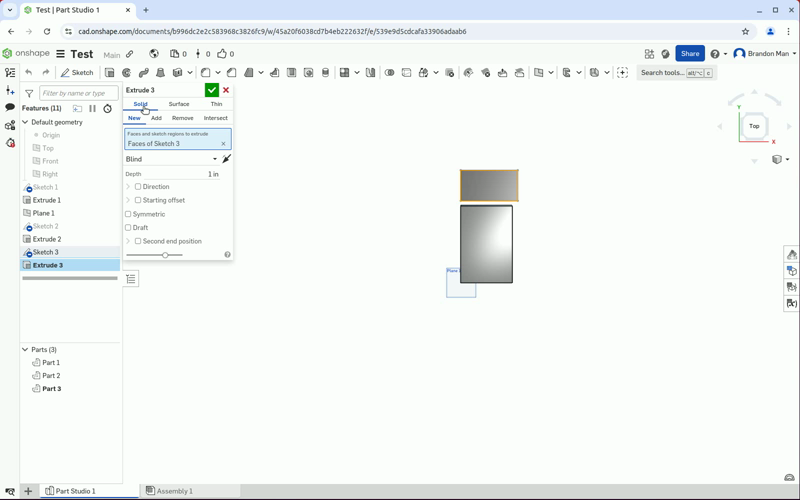
click(143, 106)
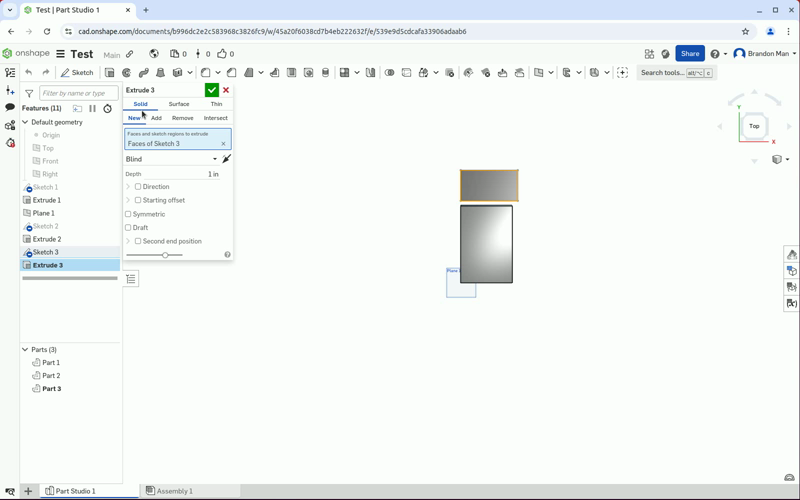
mouse_move(137, 120)
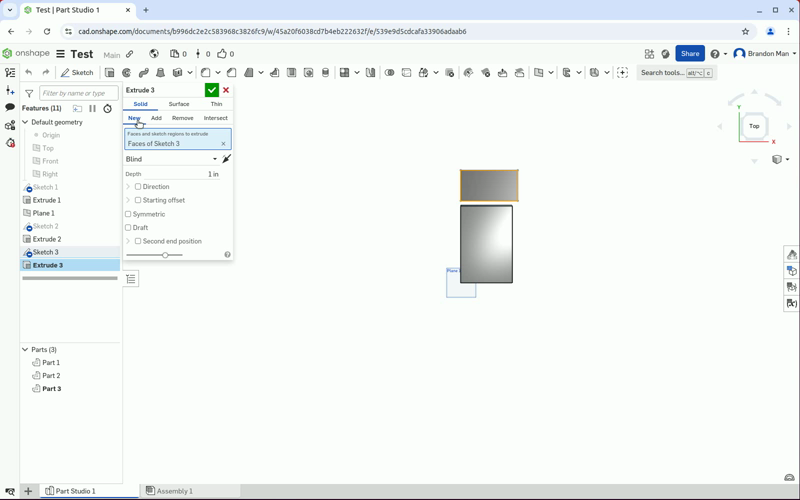
click(137, 120)
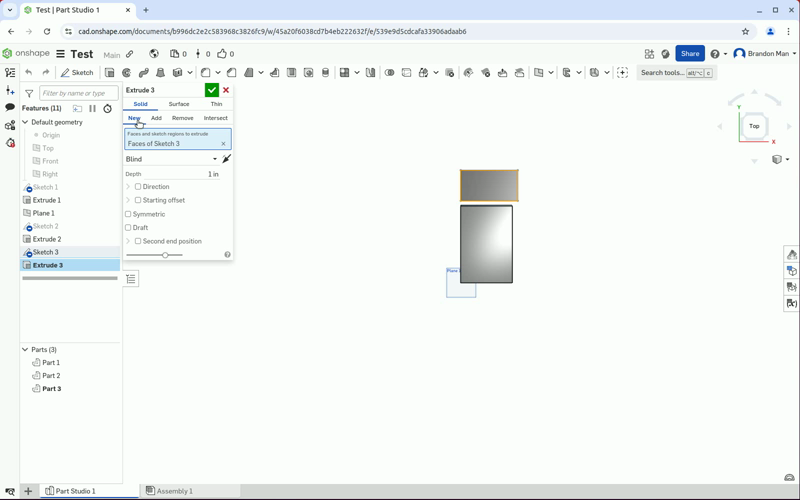
key(tab, 4)
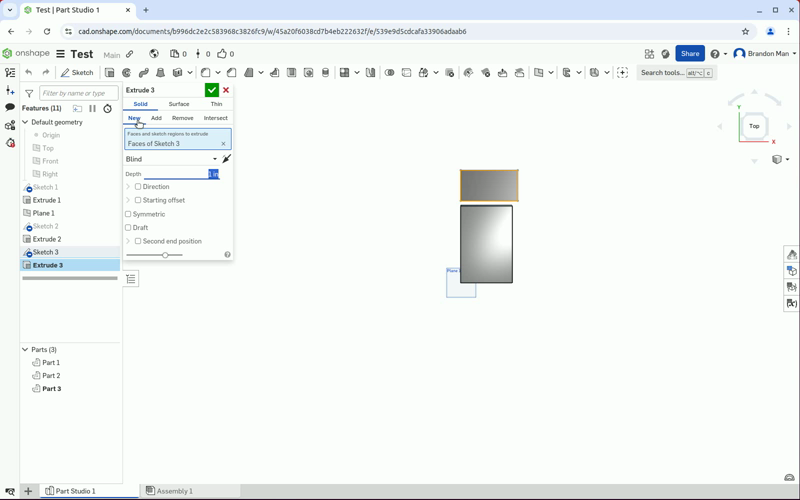
text(5.055)
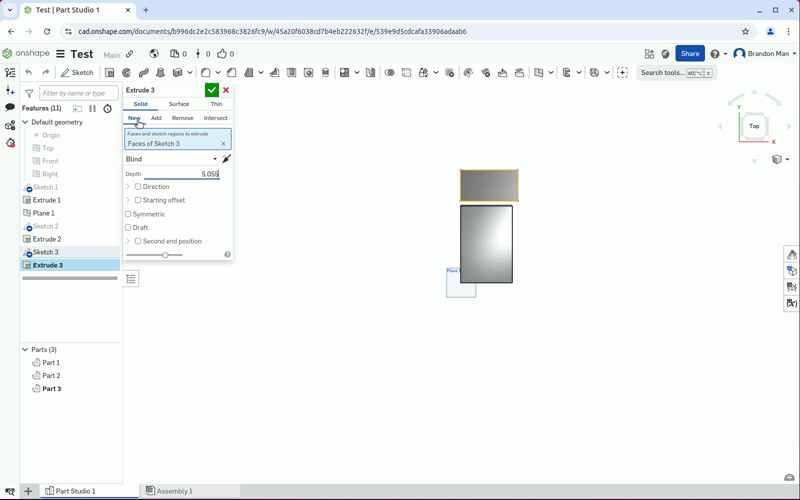
key(enter)
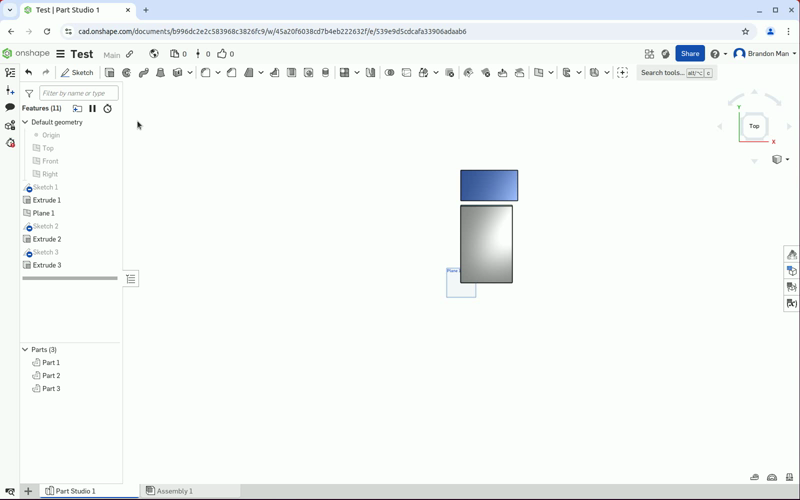
key(shift+h)
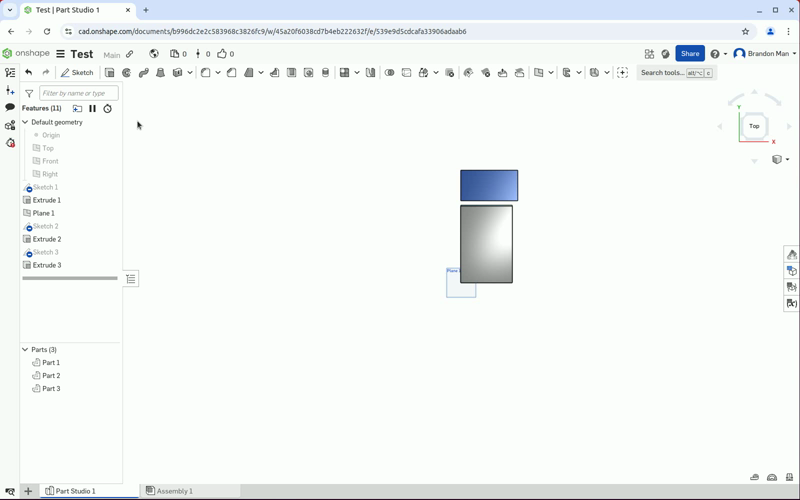
key(shift+h)
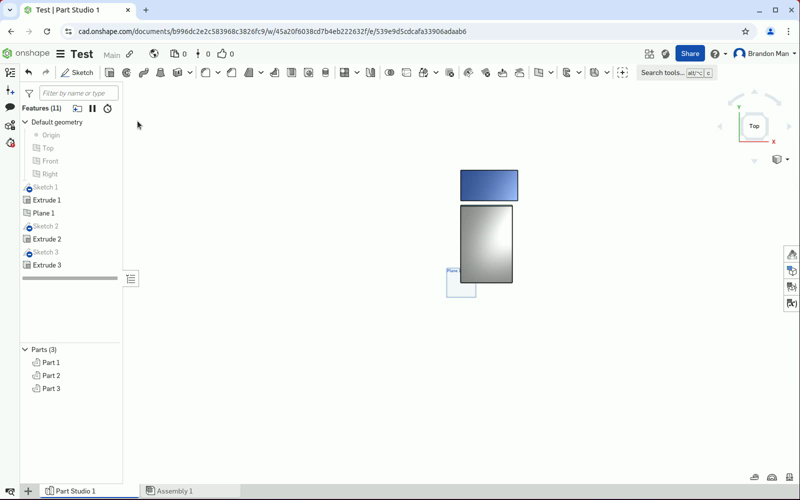
mouse_move(73, 189)
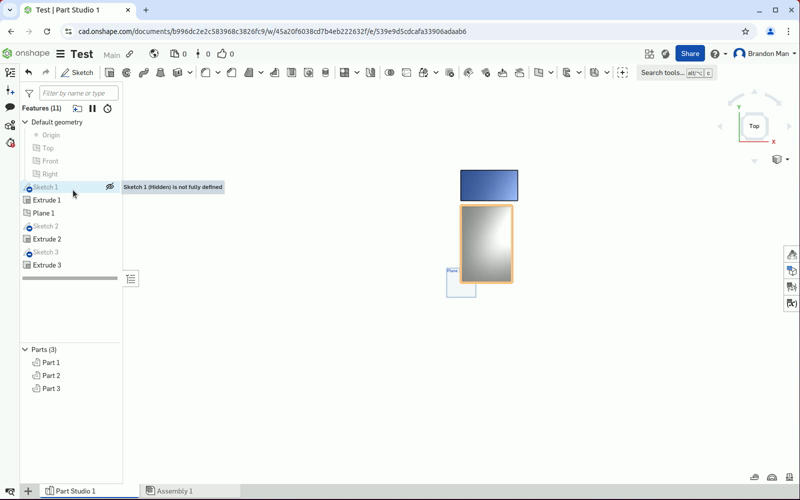
click(73, 189)
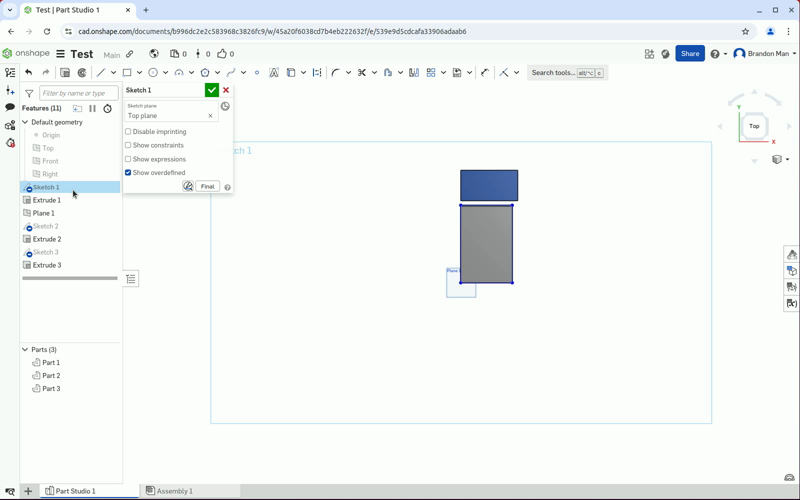
mouse_move(229, 92)
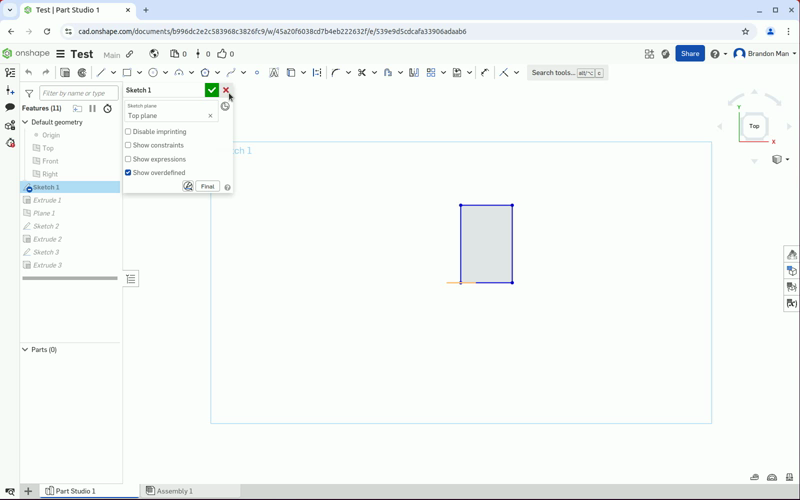
click(229, 92)
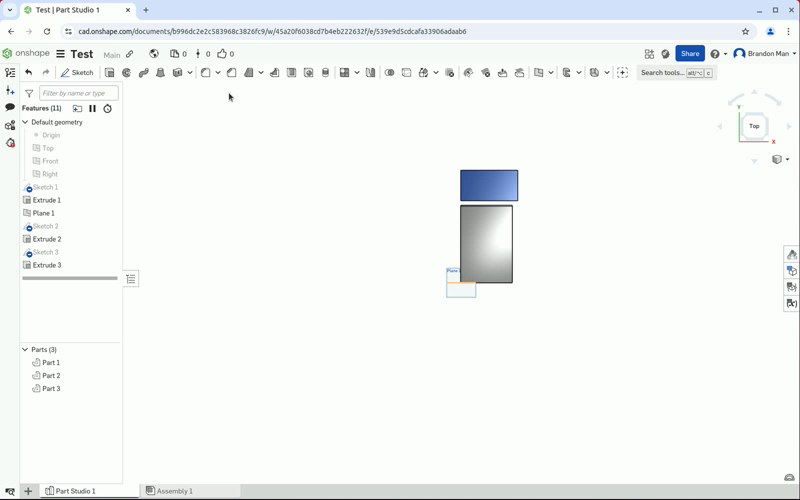
mouse_move(541, 75)
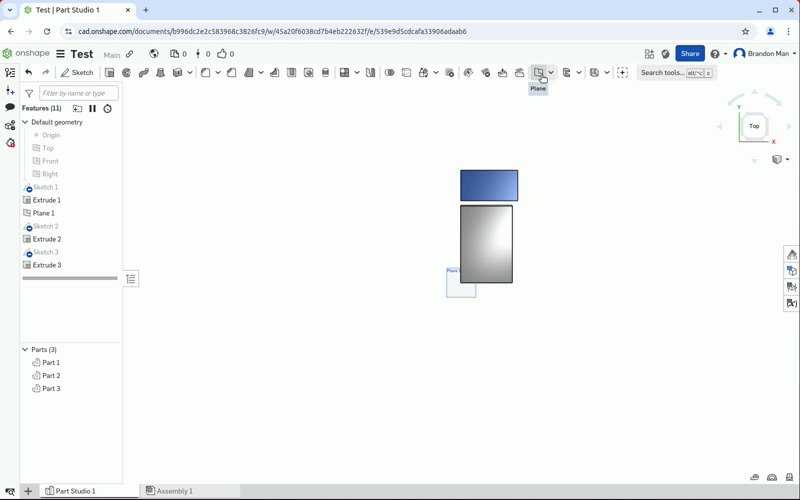
click(541, 75)
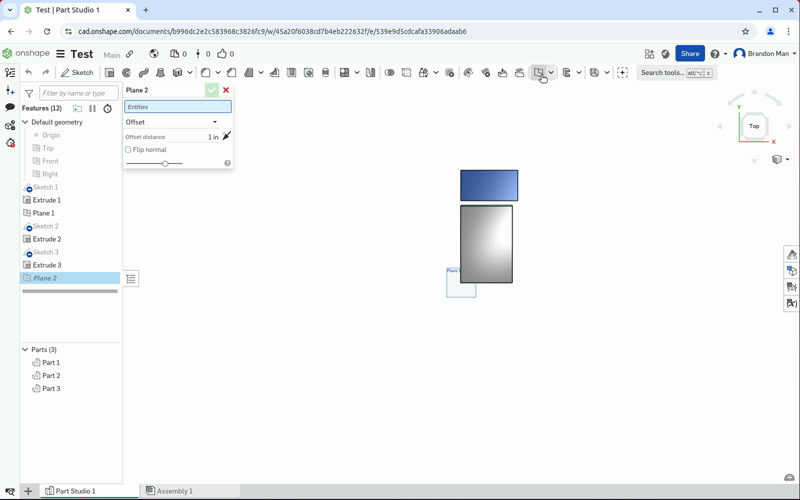
mouse_move(73, 150)
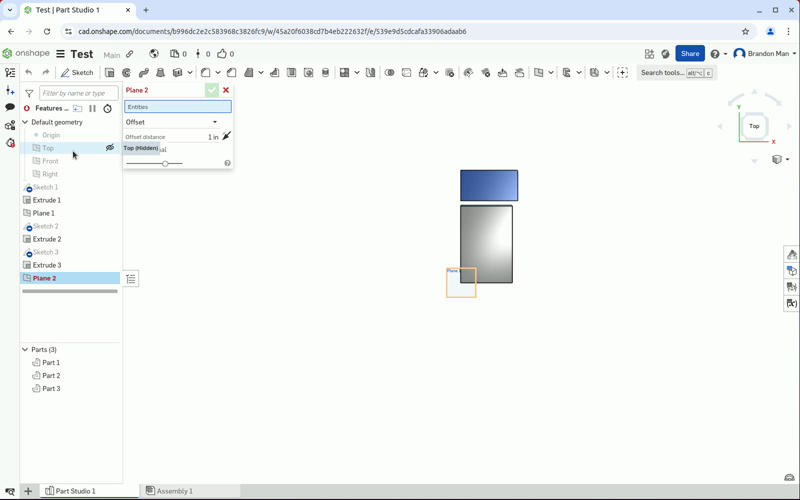
click(73, 150)
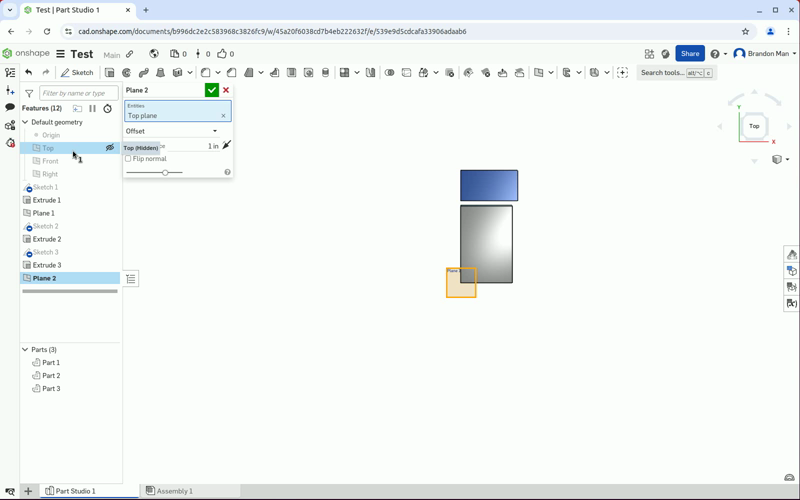
key(tab, 2)
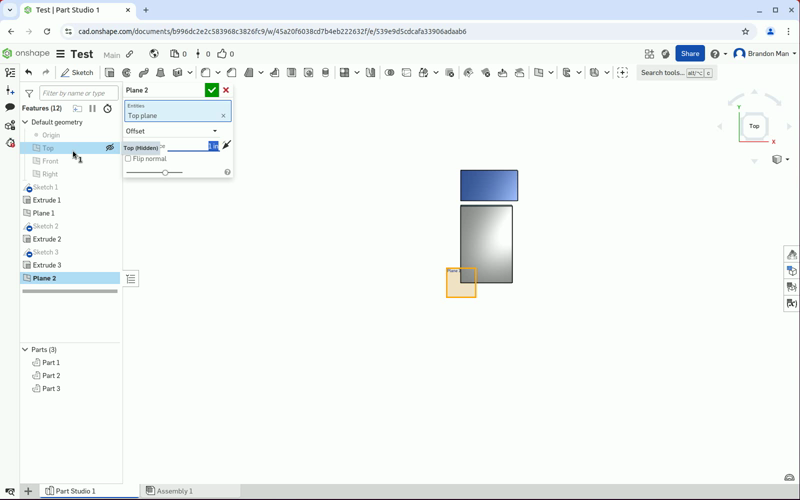
text(5.053)
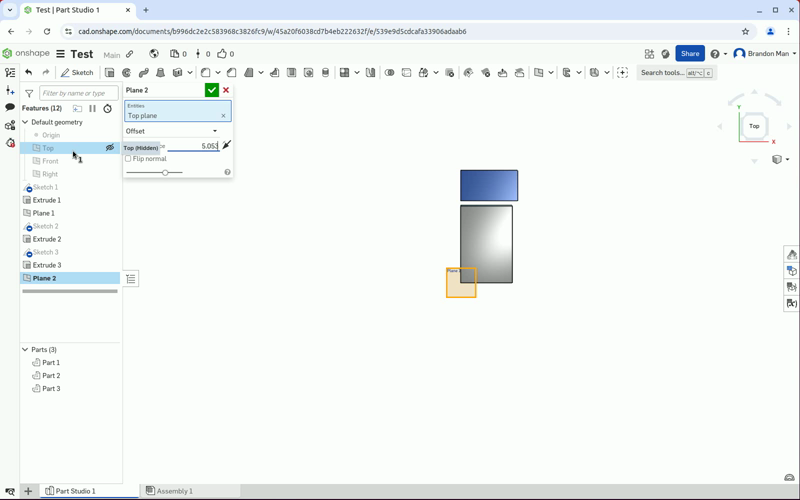
key(enter, 2)
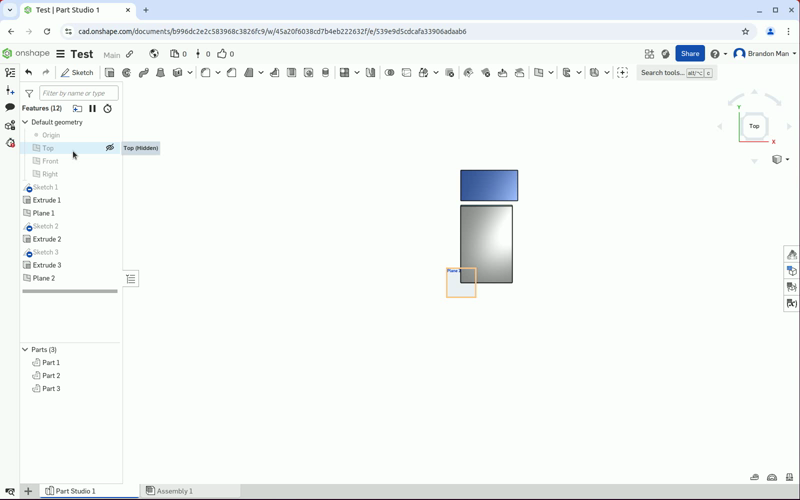
key(shift+s)
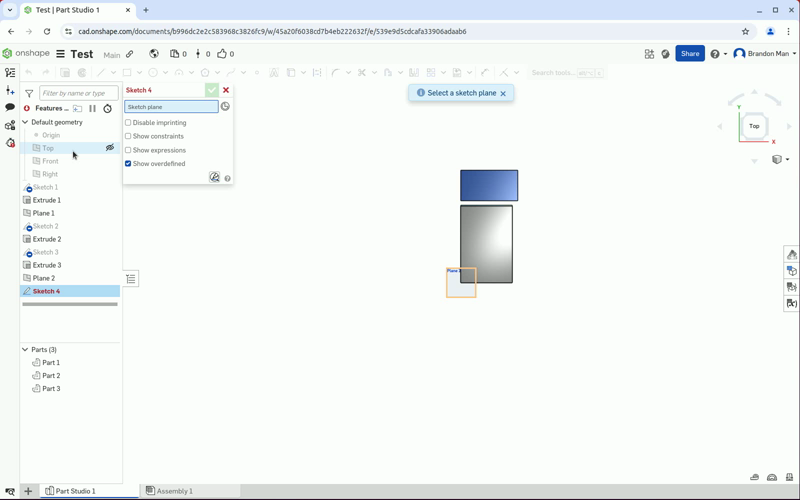
mouse_move(73, 280)
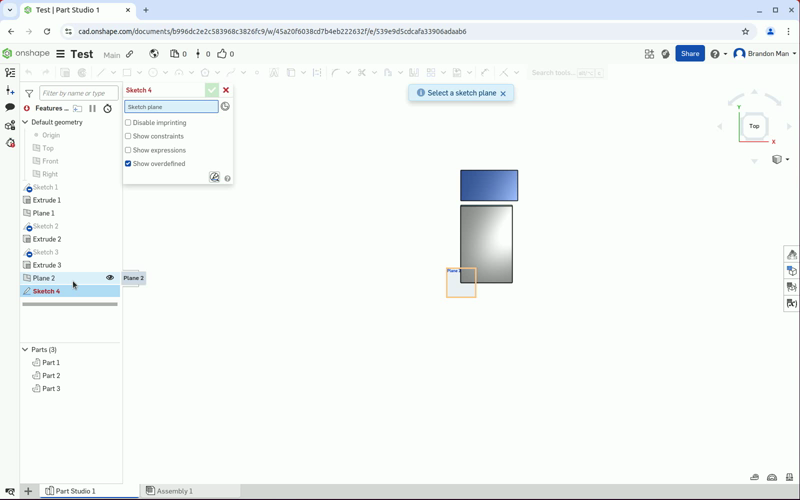
click(73, 280)
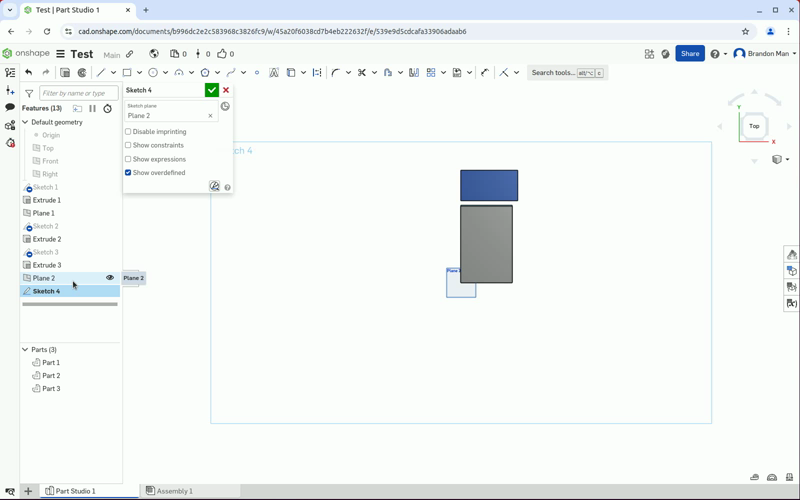
mouse_move(73, 352)
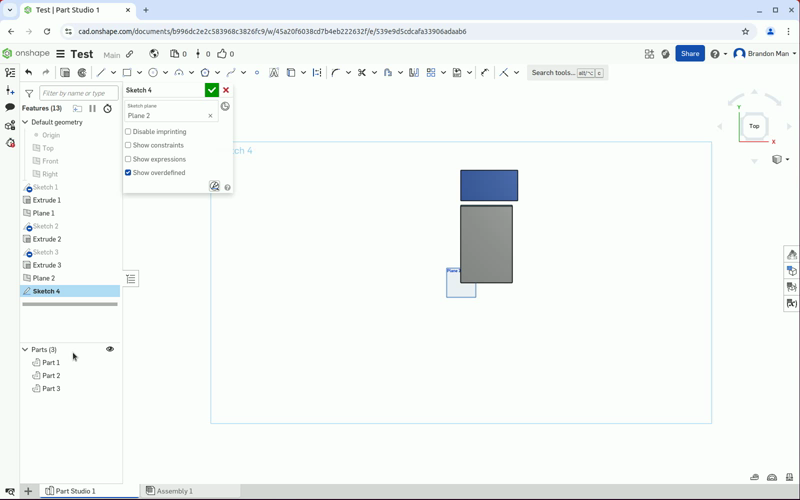
key(y)
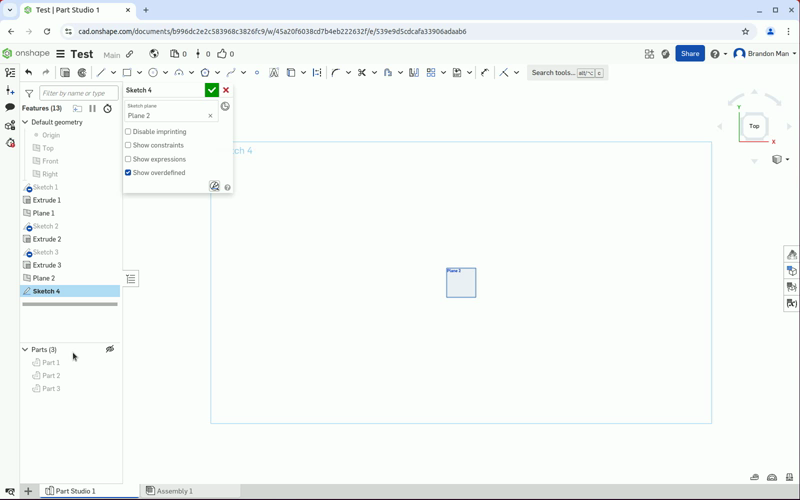
key(l)
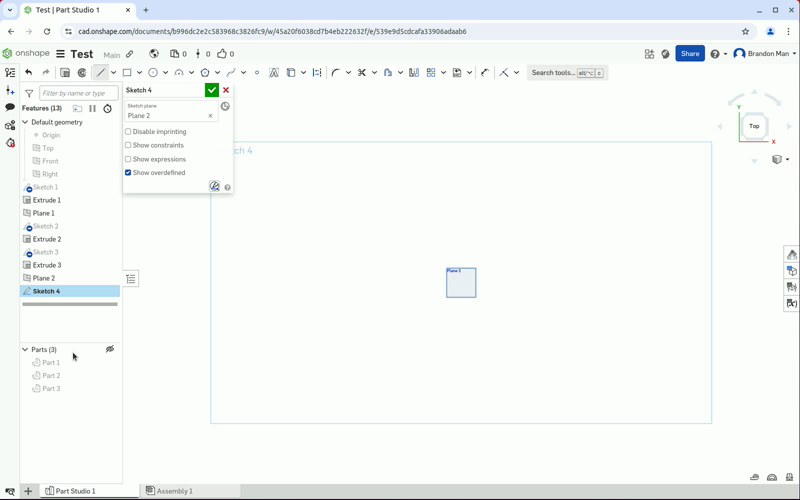
key_down(shift)
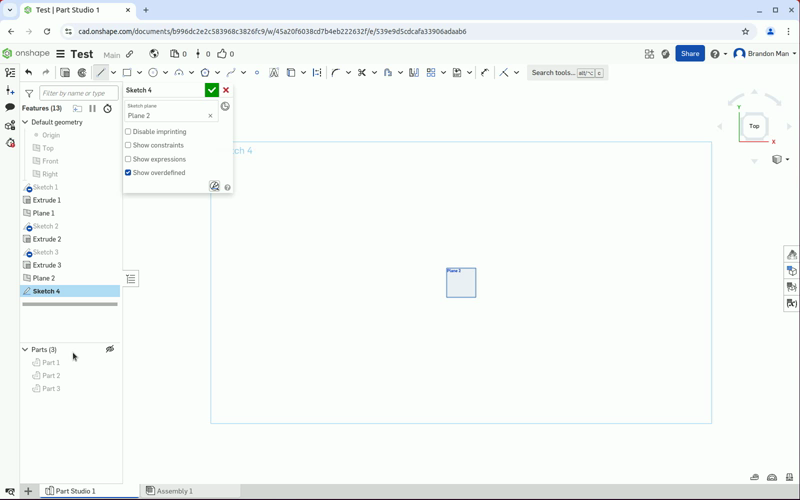
mouse_move(460, 193)
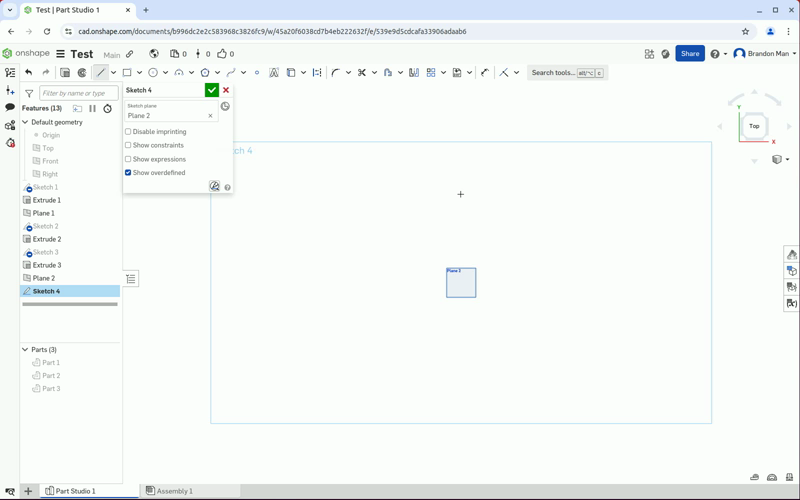
click(460, 193)
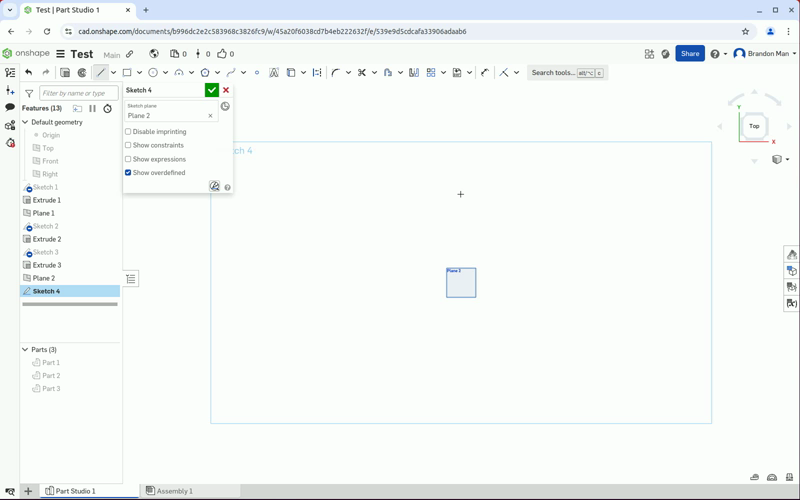
key_up(shift)
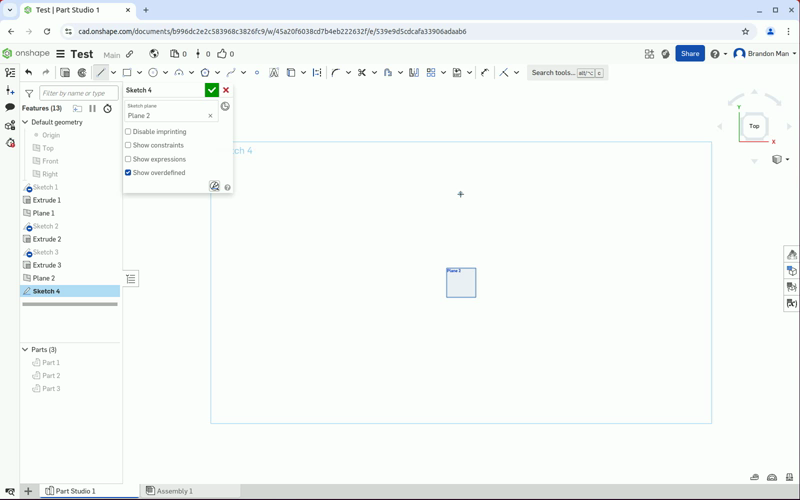
key_down(shift)
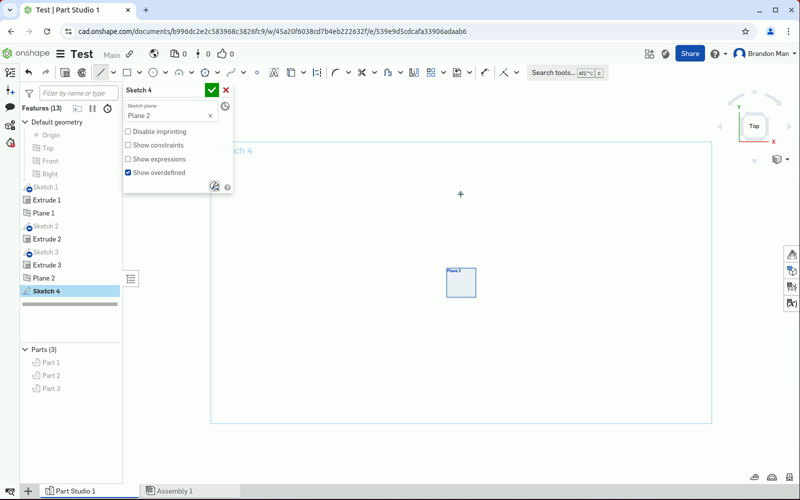
mouse_move(490, 193)
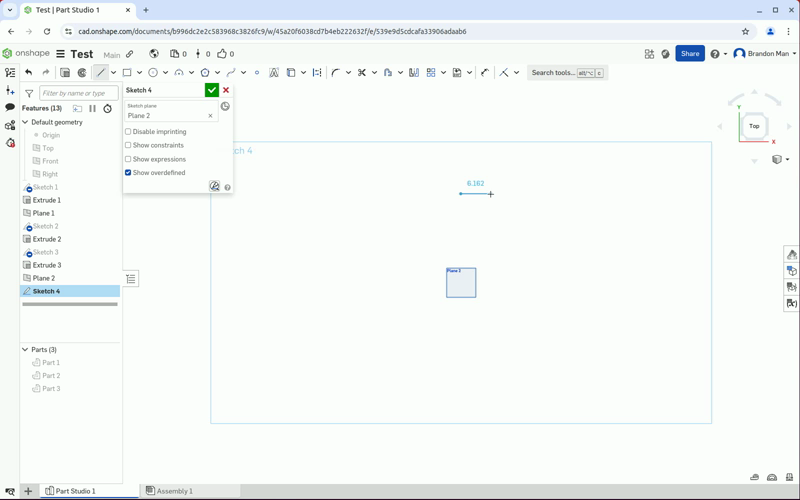
mouse_move(502, 193)
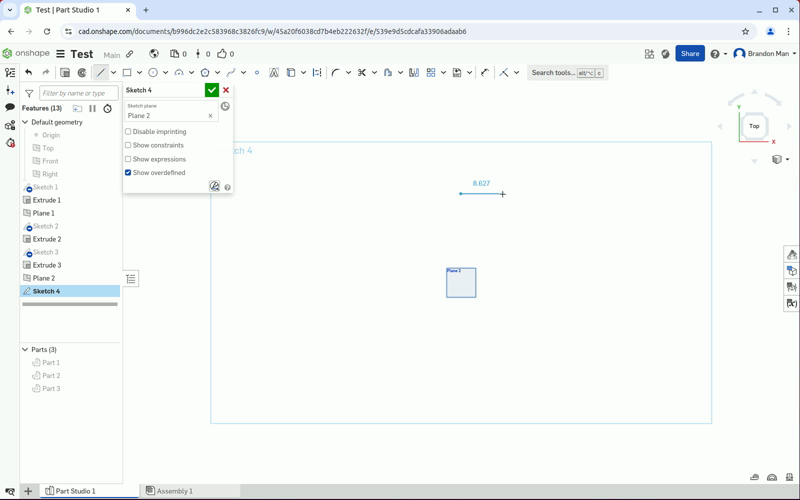
click(502, 193)
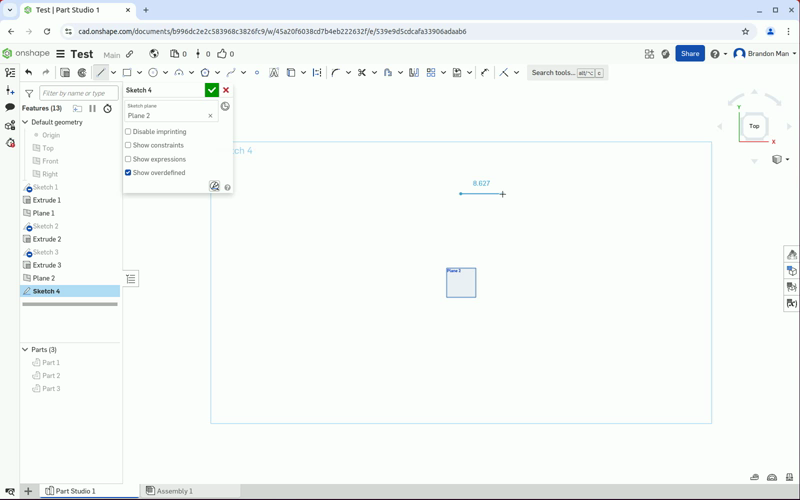
key_up(shift)
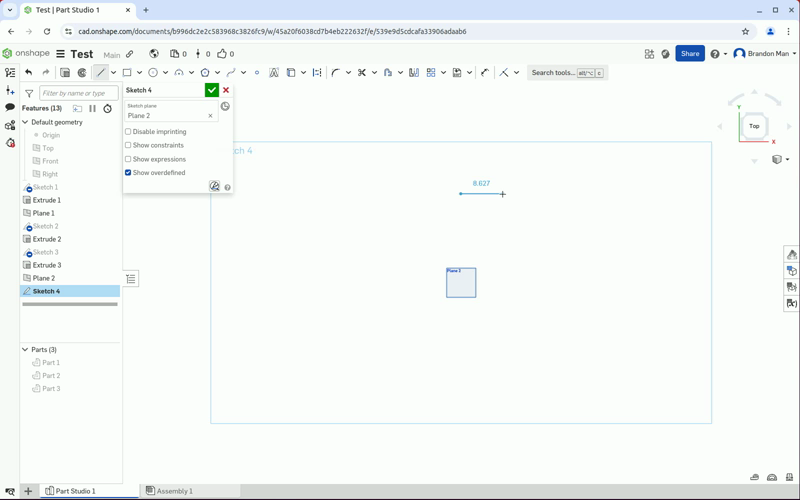
key_down(shift)
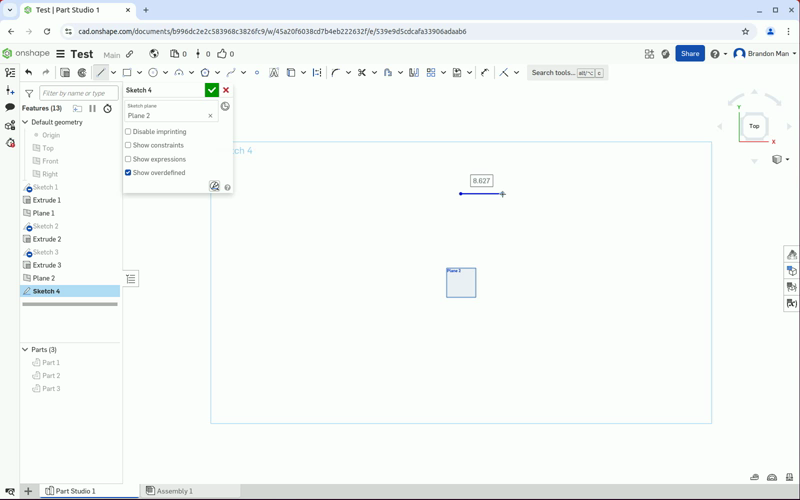
mouse_move(532, 193)
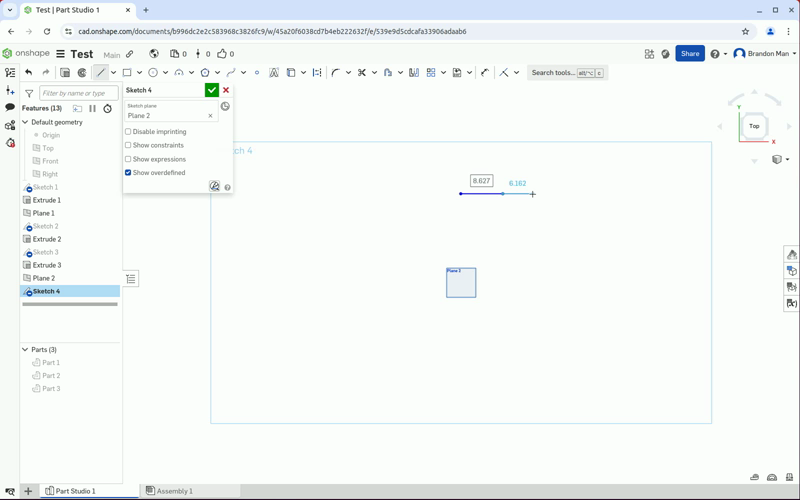
mouse_move(502, 170)
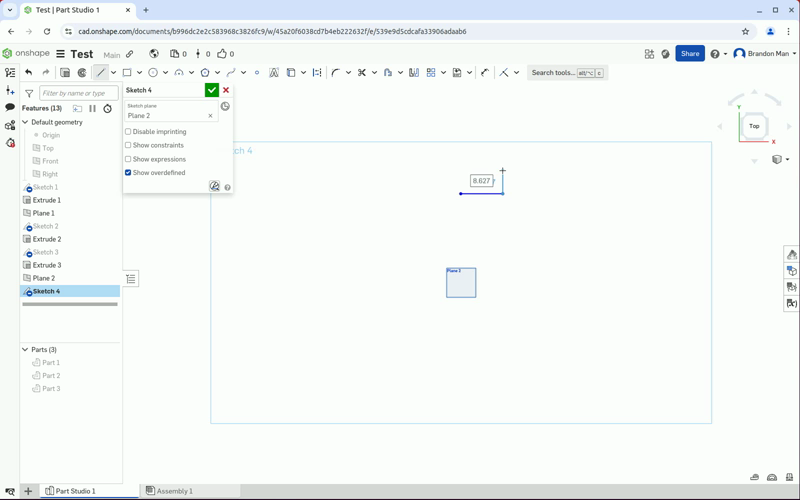
click(502, 170)
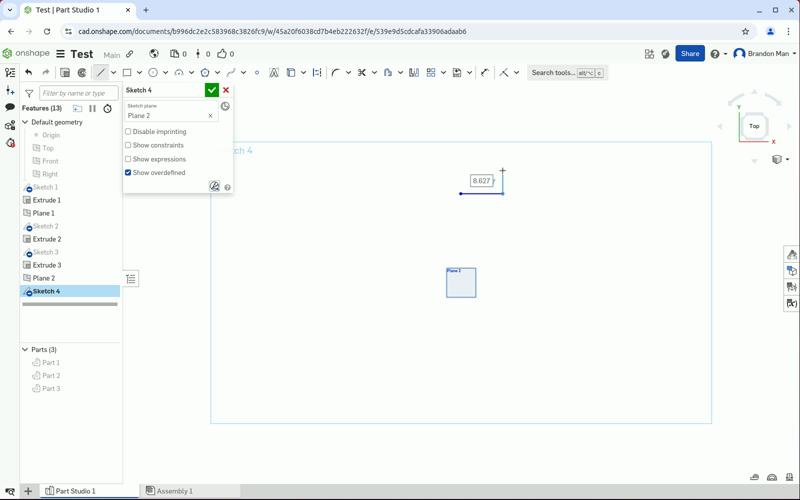
key_up(shift)
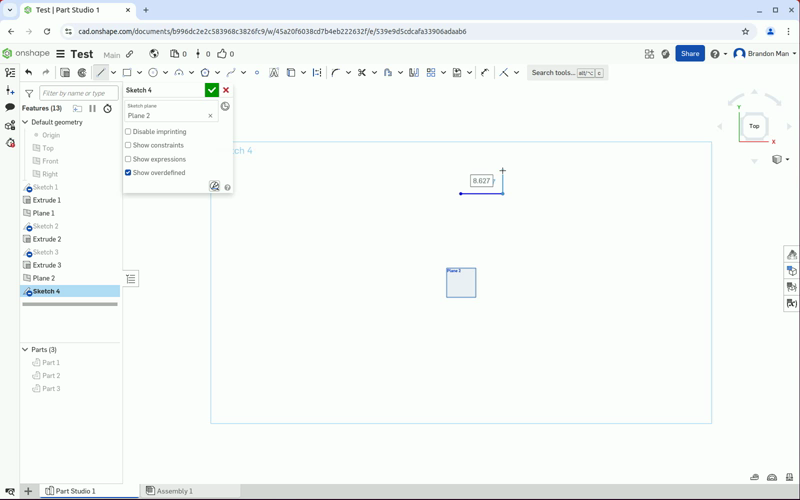
key_down(shift)
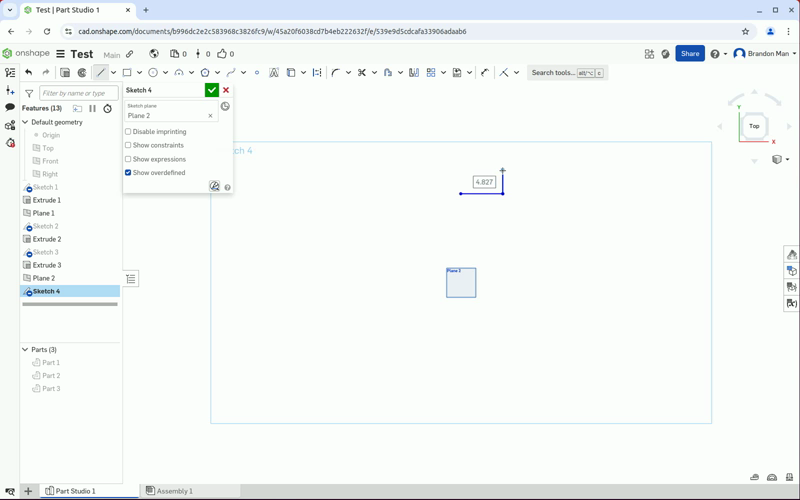
mouse_move(532, 170)
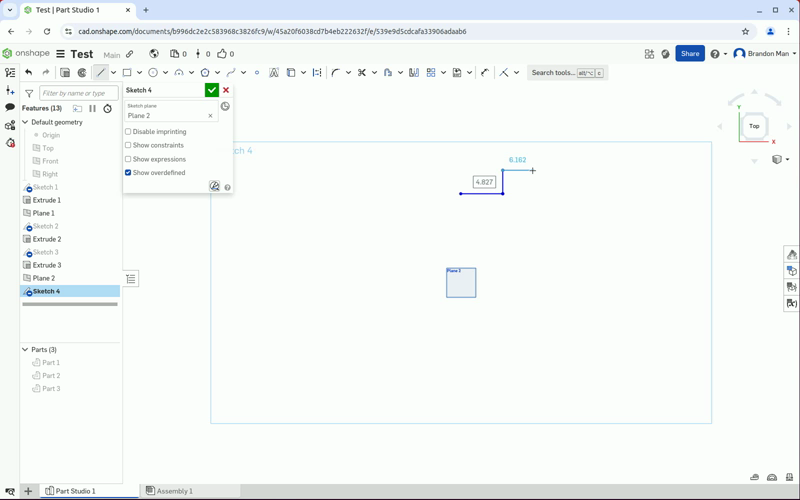
mouse_move(460, 170)
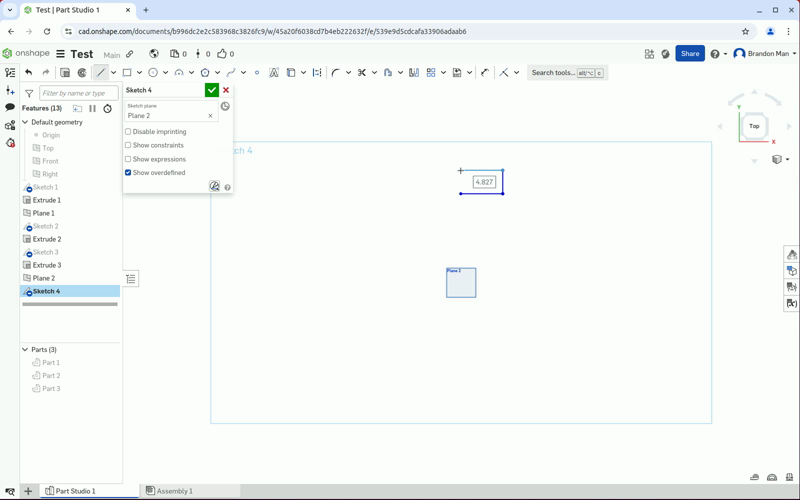
click(460, 170)
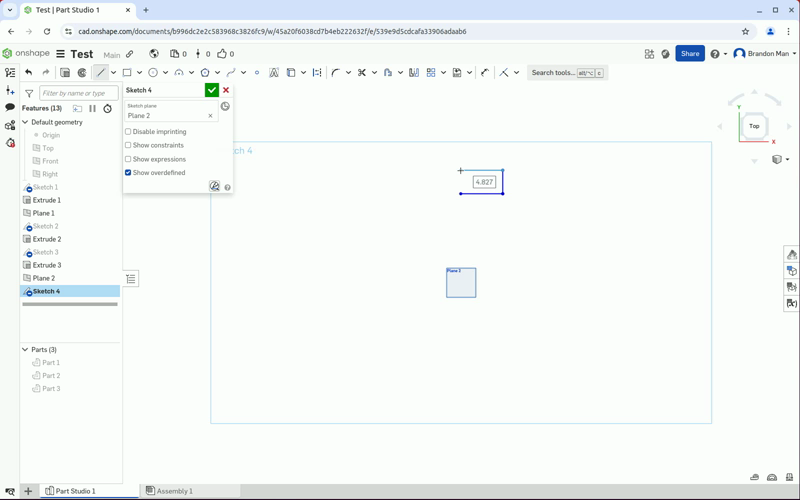
key_up(shift)
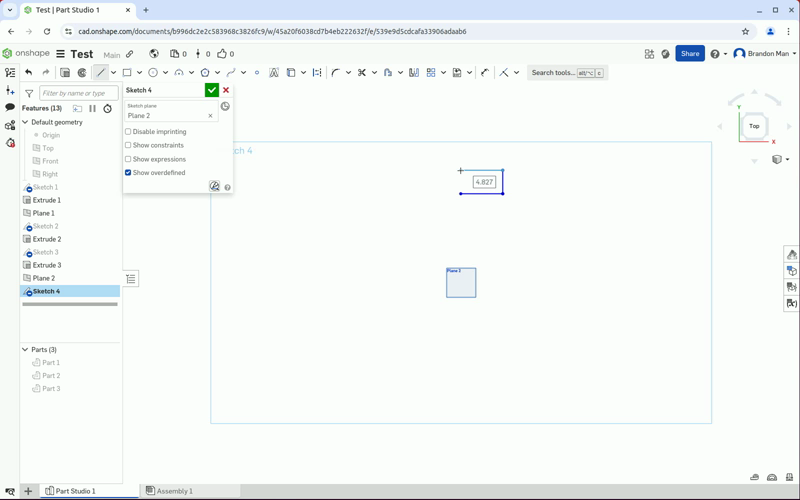
mouse_move(490, 170)
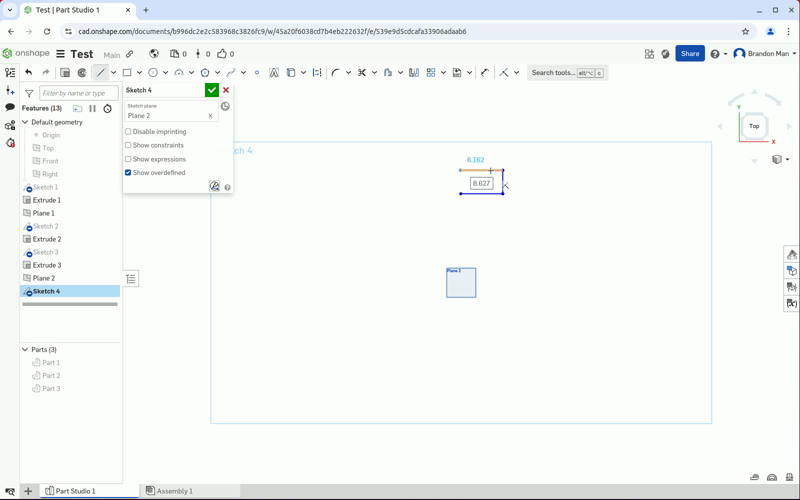
key_down(shift)
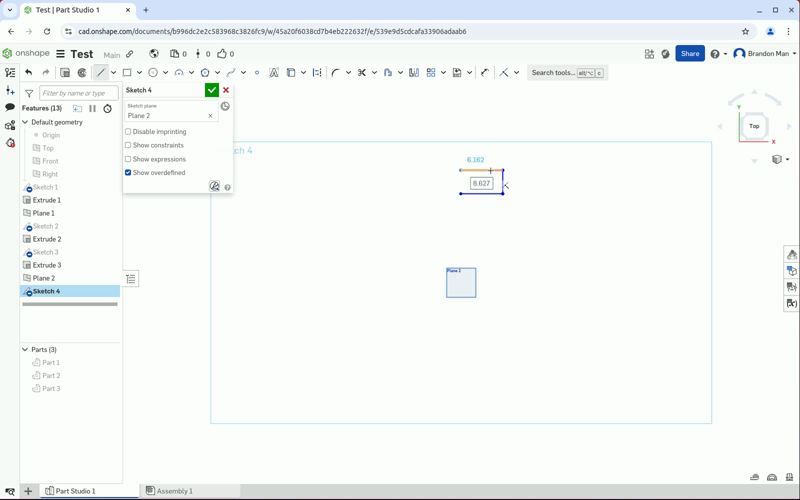
mouse_move(460, 193)
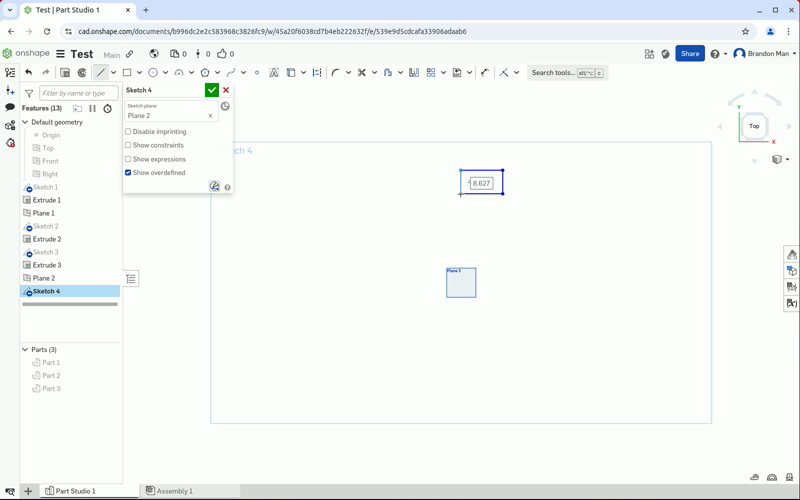
key_up(shift)
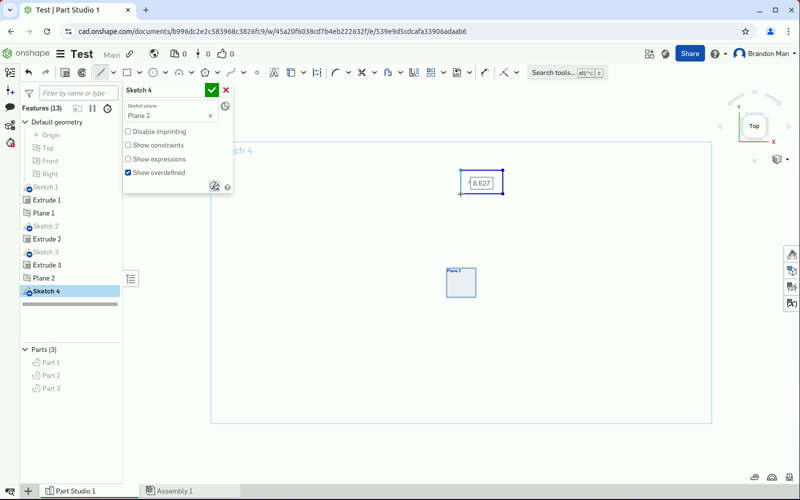
click(460, 193)
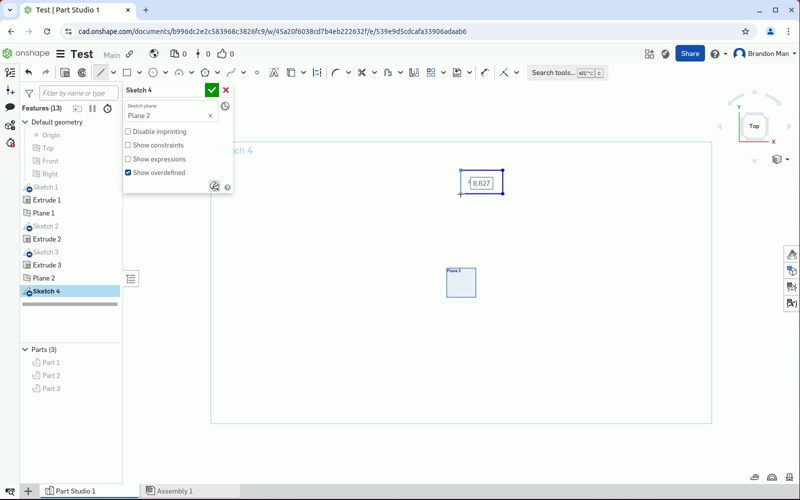
key(esc)
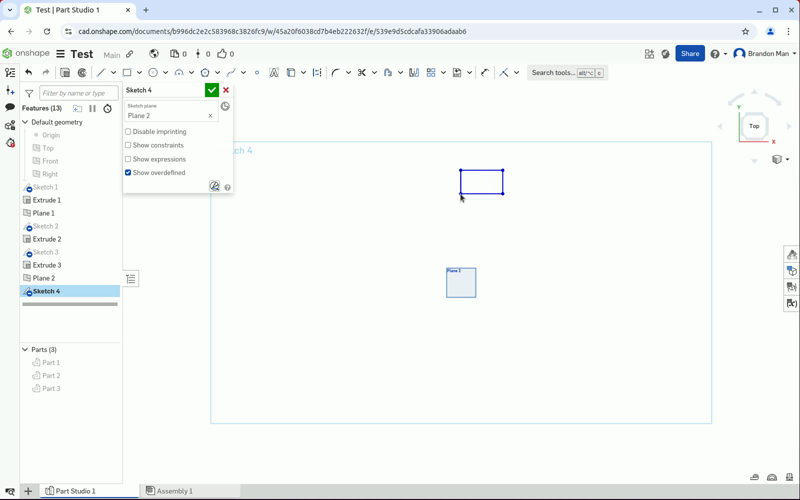
mouse_move(498, 170)
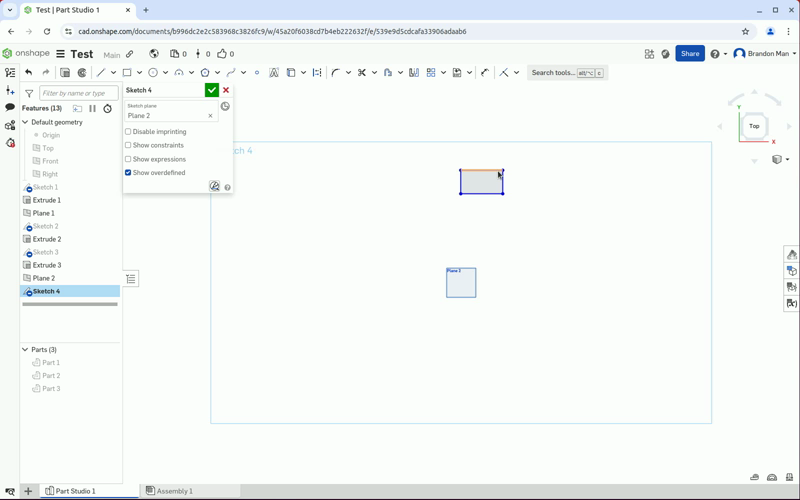
scroll(6)
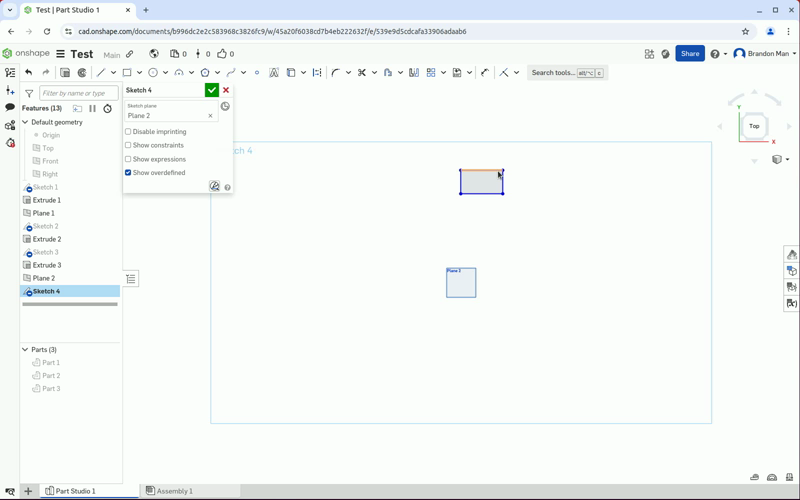
scroll(6)
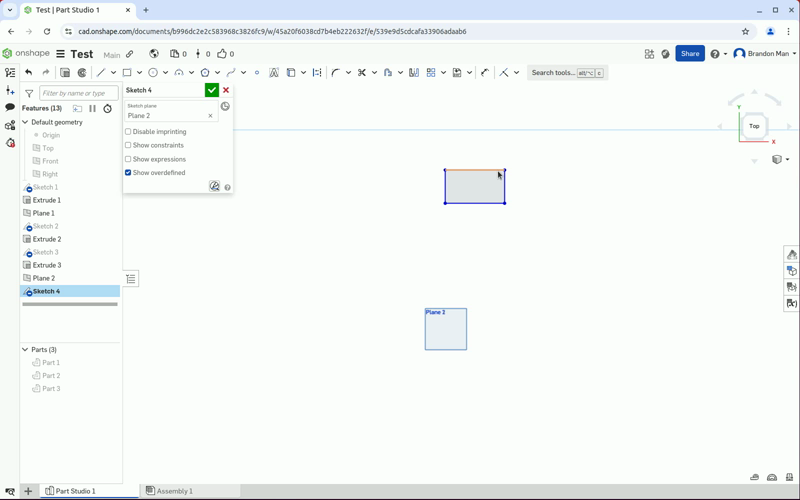
scroll(6)
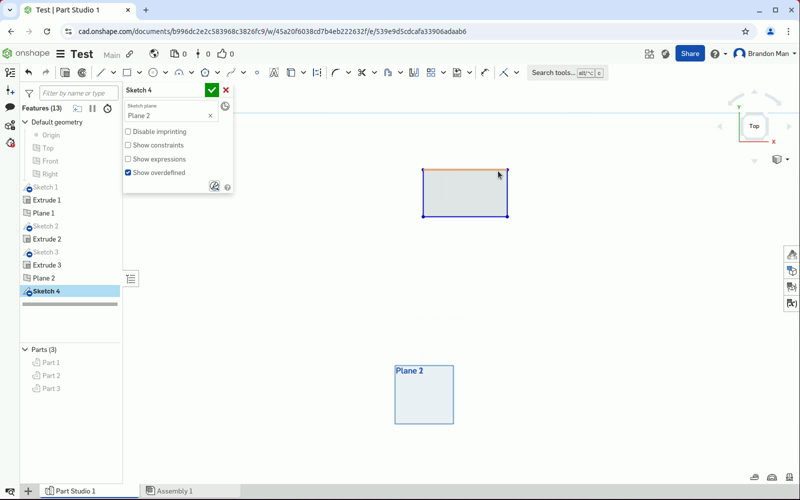
scroll(6)
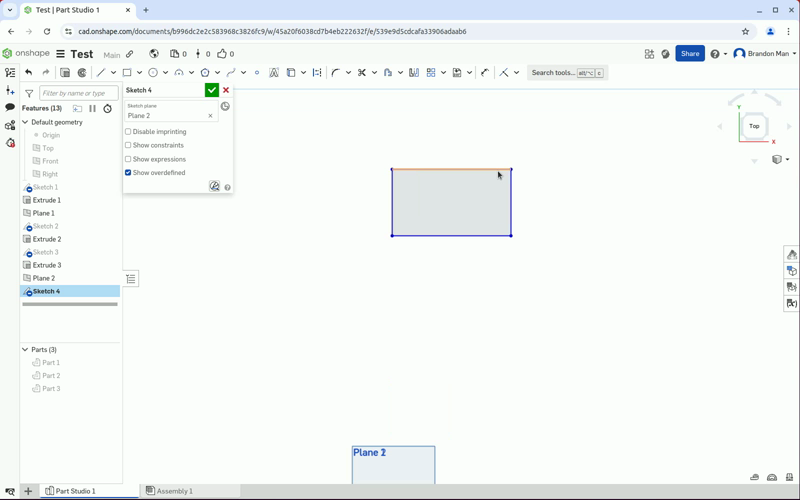
scroll(6)
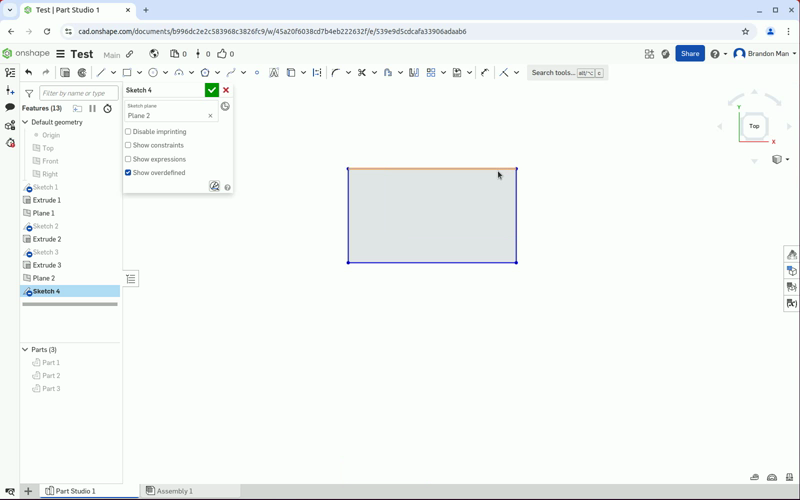
scroll(6)
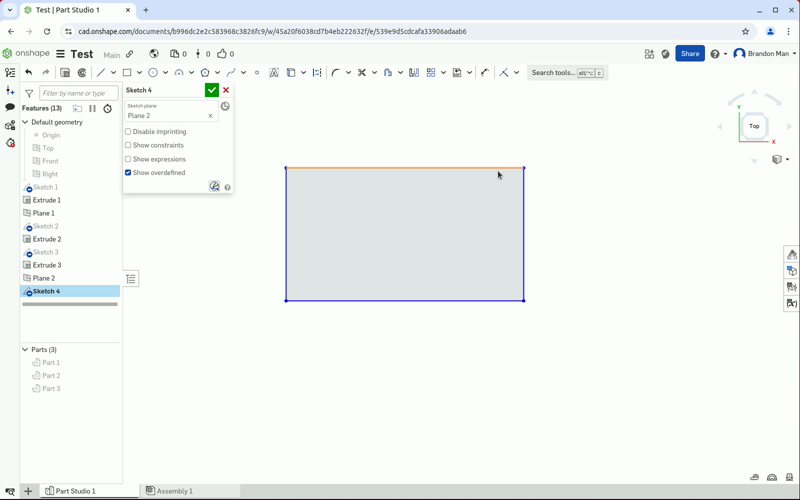
scroll(6)
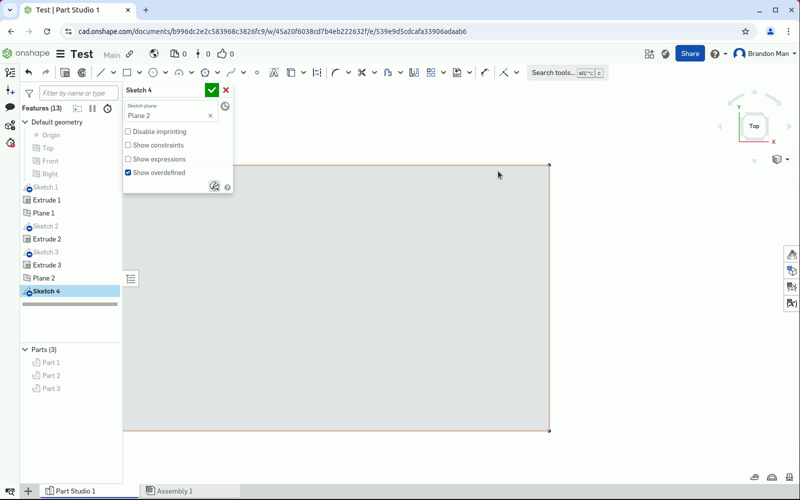
click(498, 170)
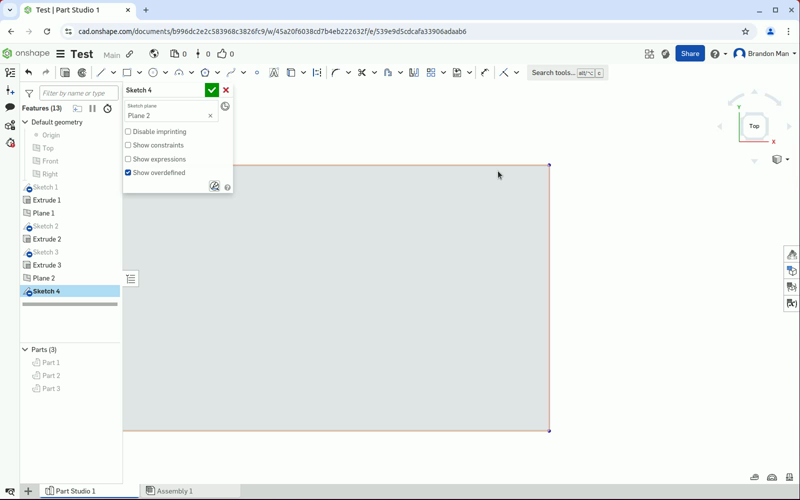
scroll(-6)
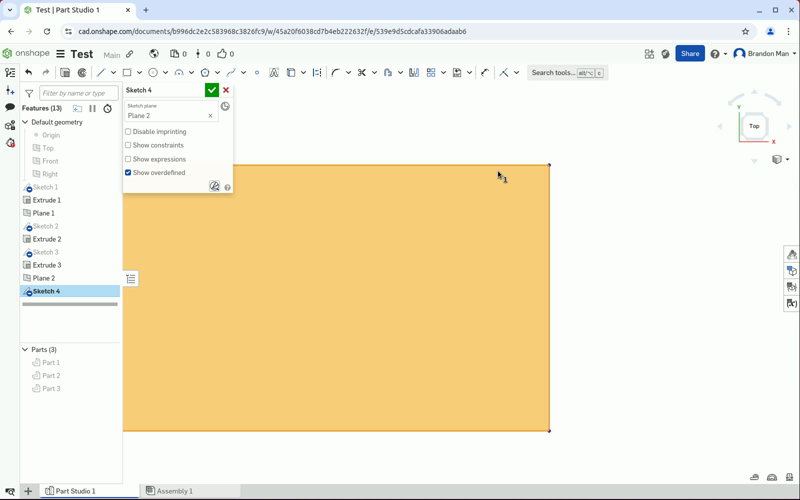
scroll(-6)
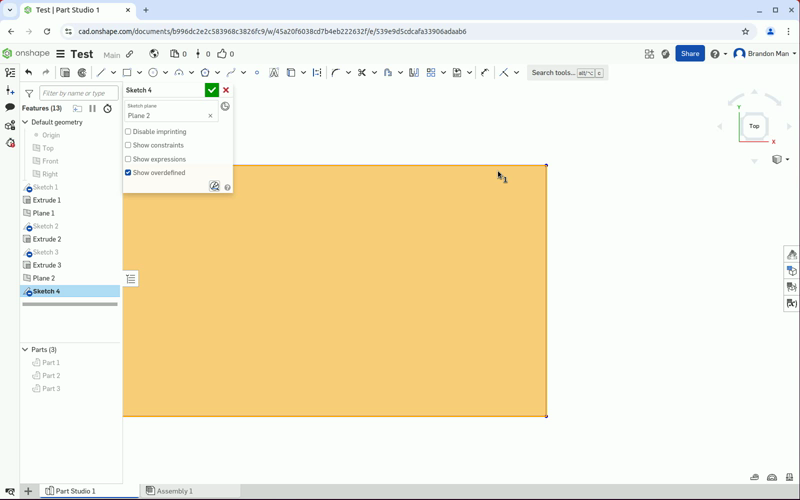
scroll(-6)
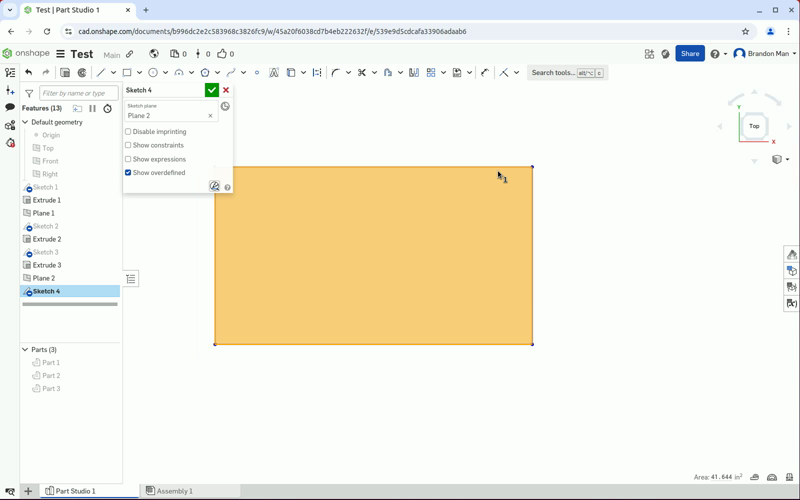
scroll(-6)
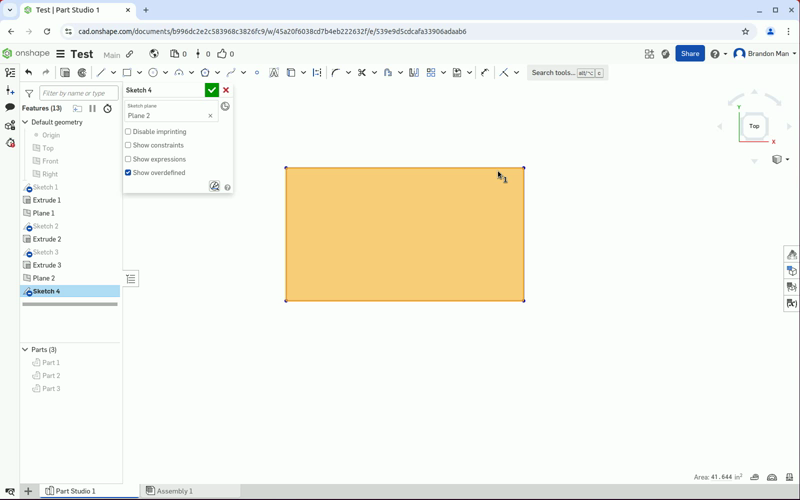
scroll(-6)
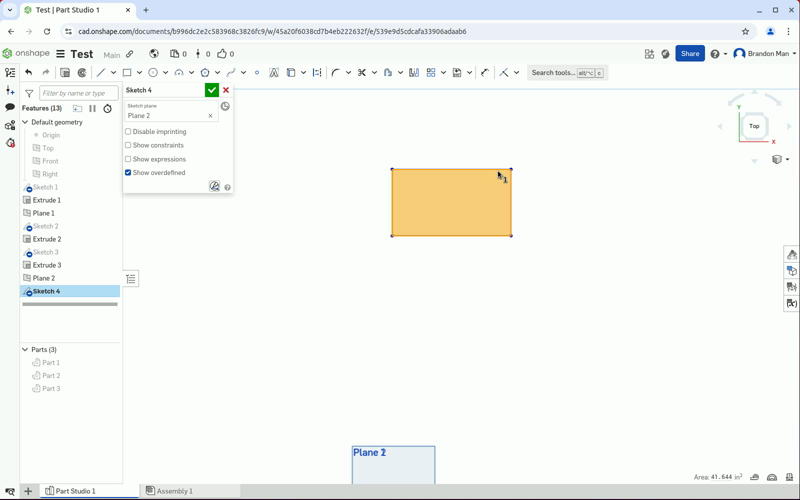
scroll(-6)
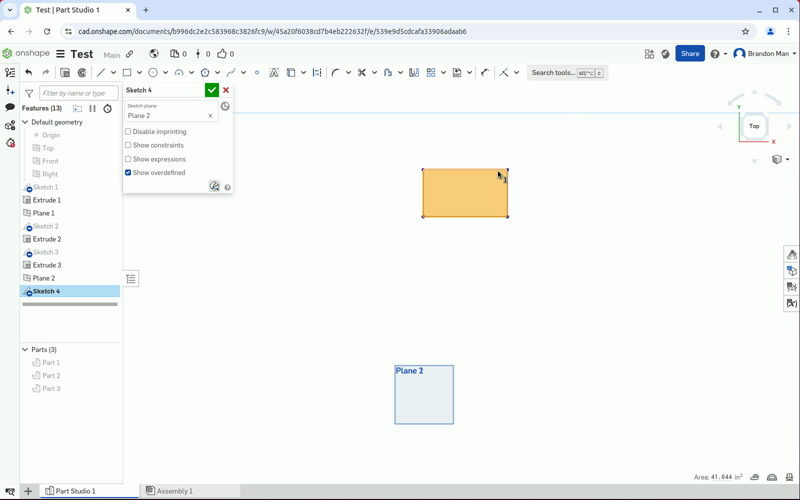
scroll(-6)
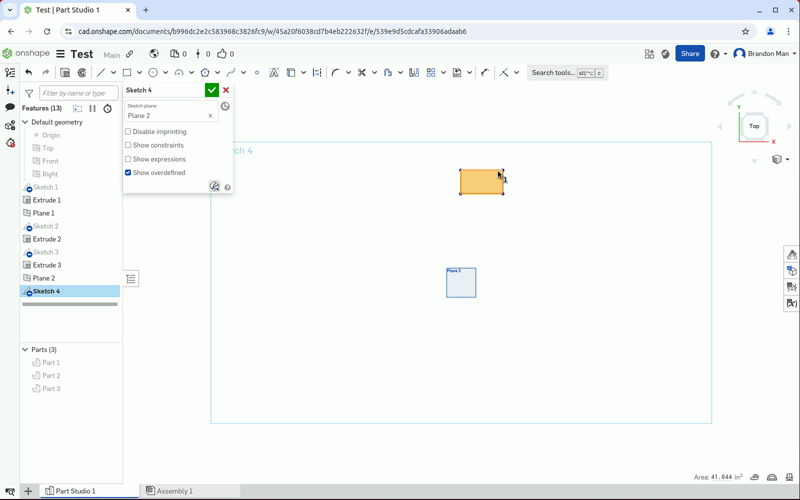
mouse_move(73, 352)
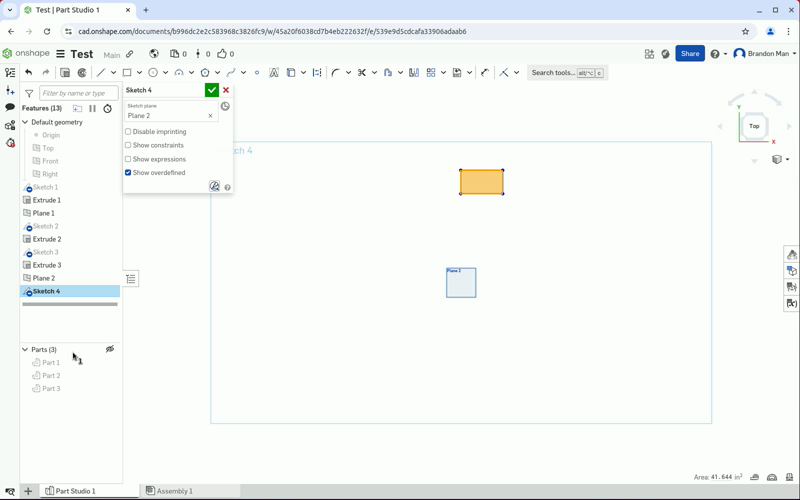
key(shift+y)
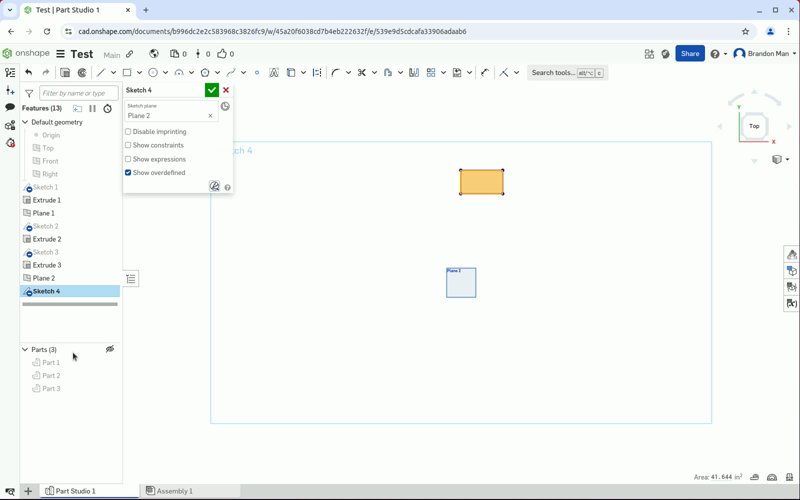
key(shift+e)
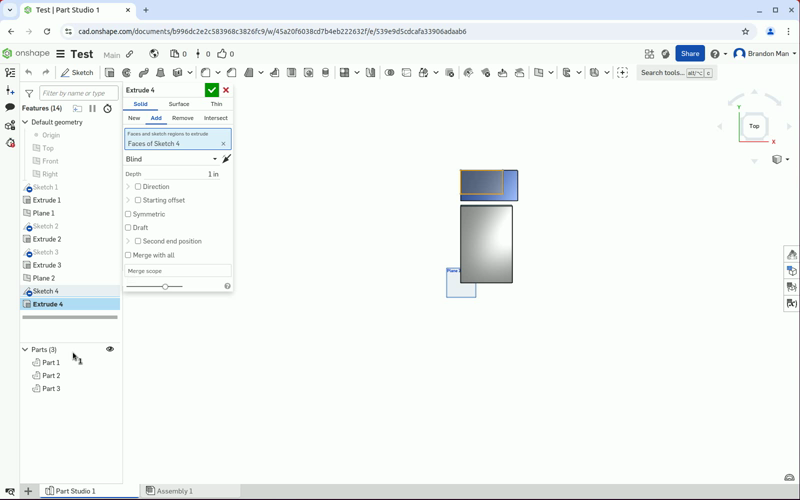
mouse_move(143, 106)
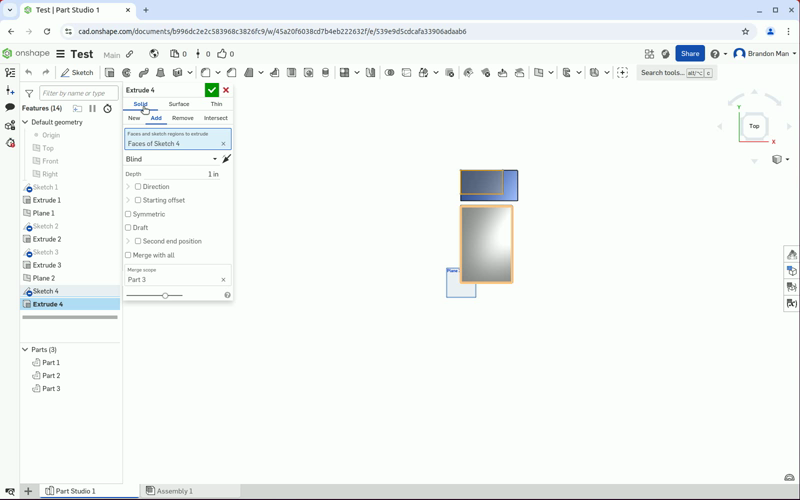
click(143, 106)
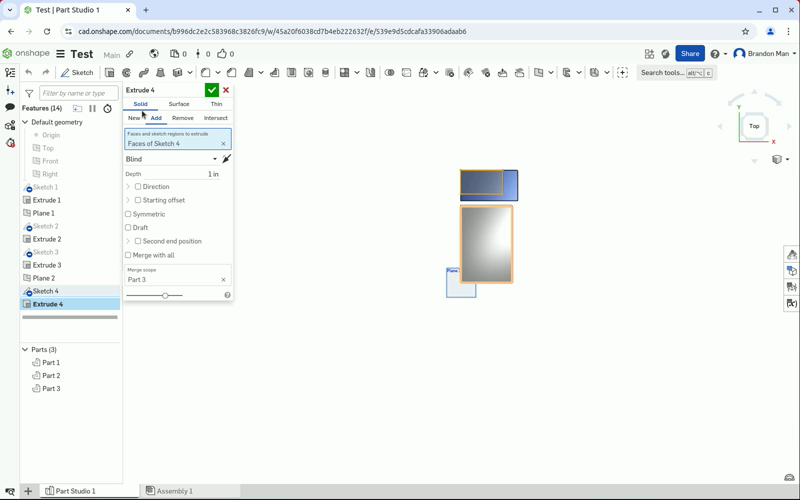
mouse_move(137, 120)
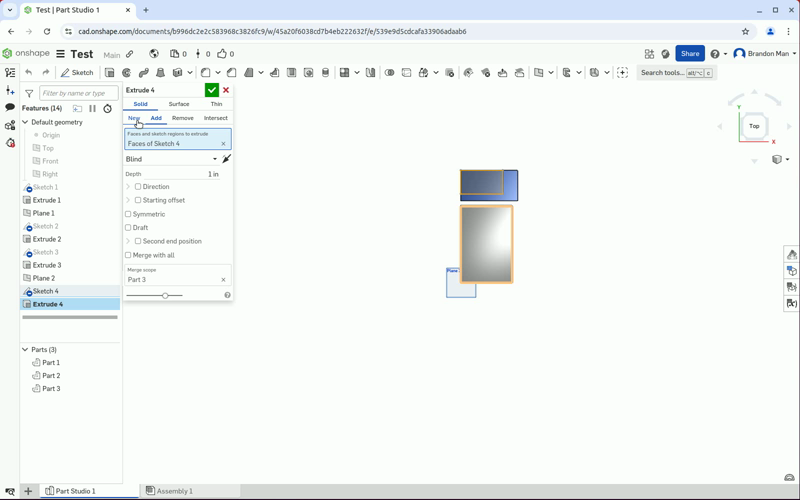
click(137, 120)
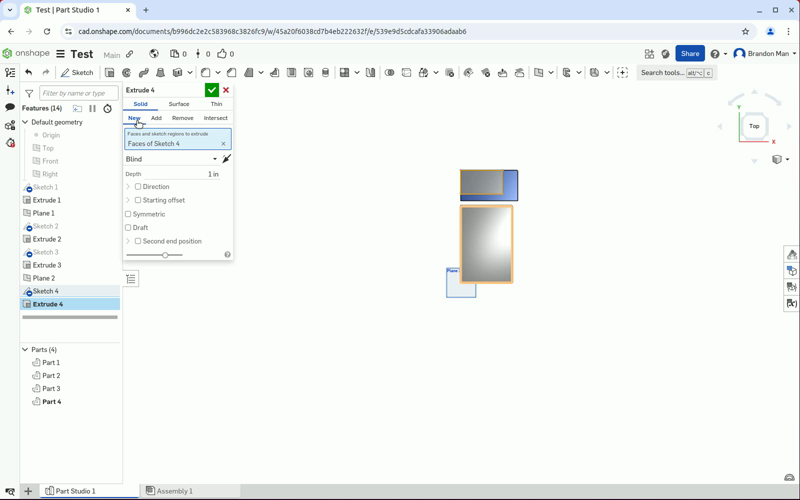
key(tab, 4)
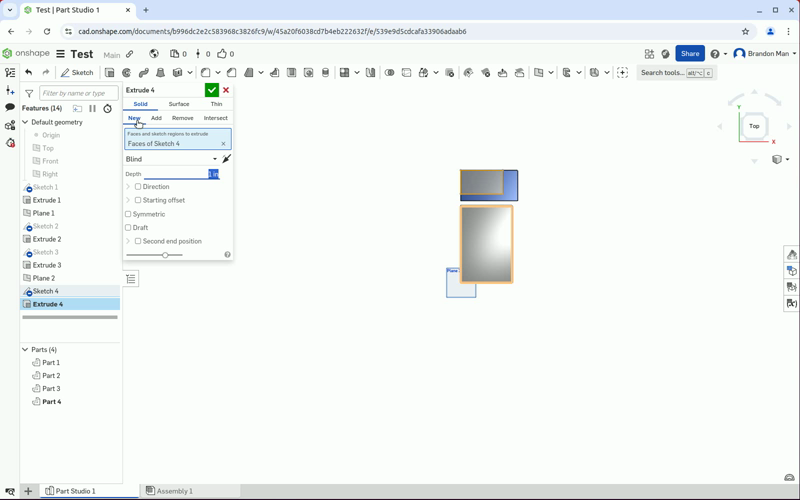
text(7.462)
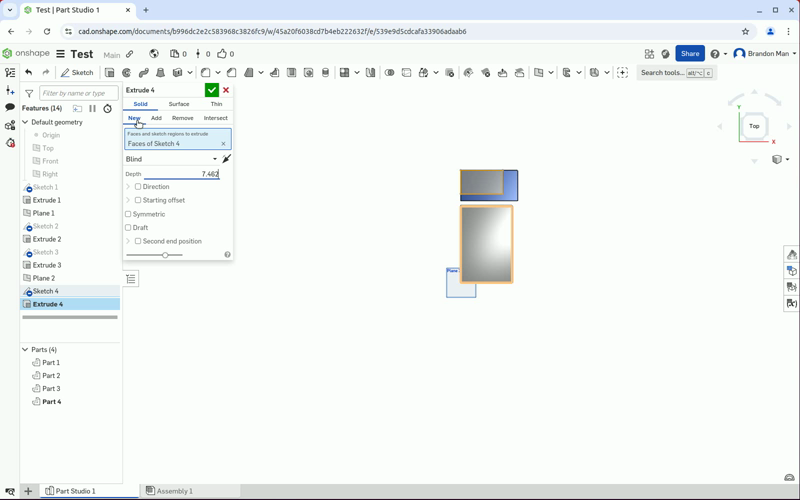
key(enter)
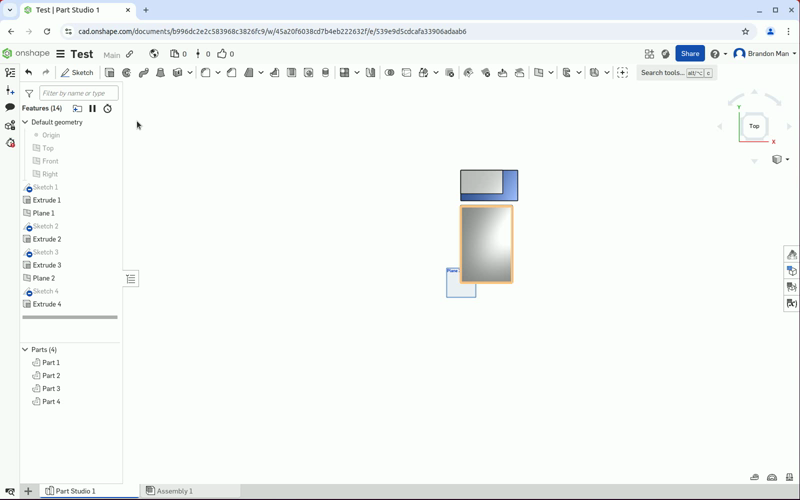
key(shift+h)
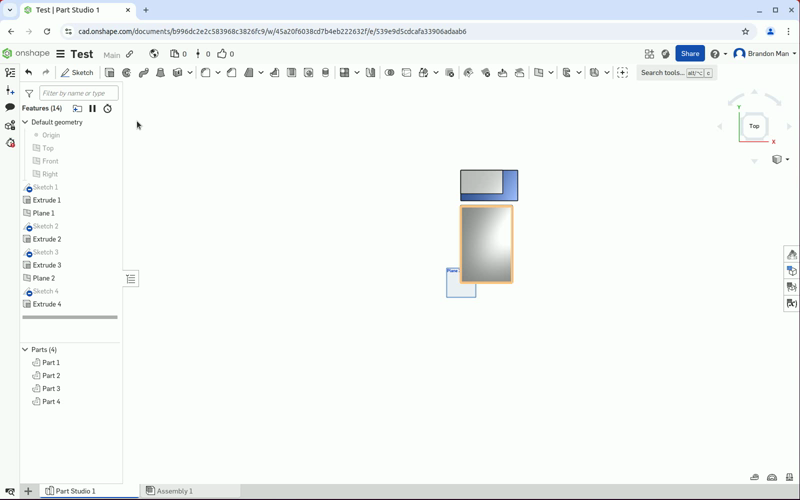
key(shift+h)
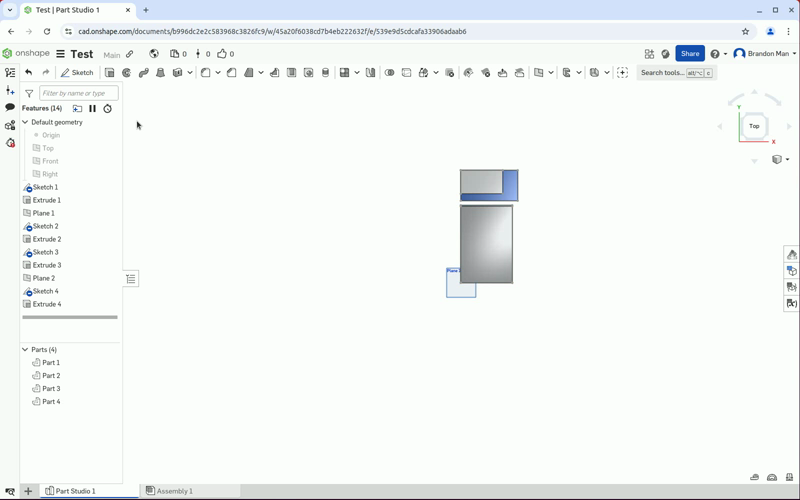
key(shift+7)
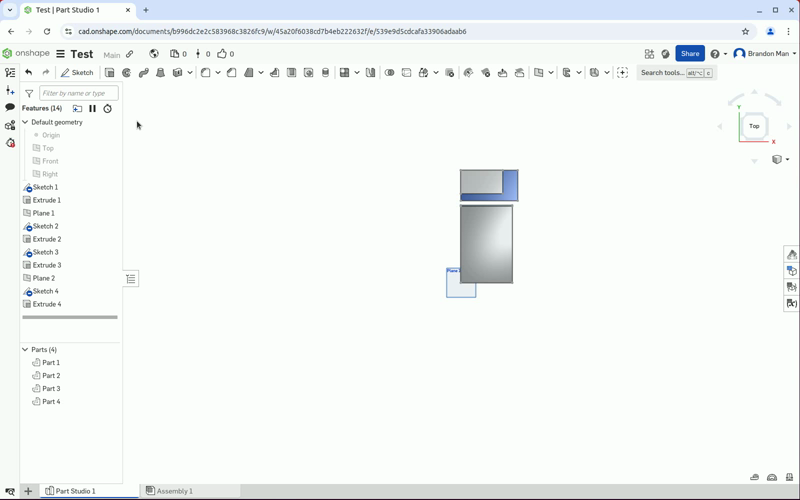
key(up, 3)
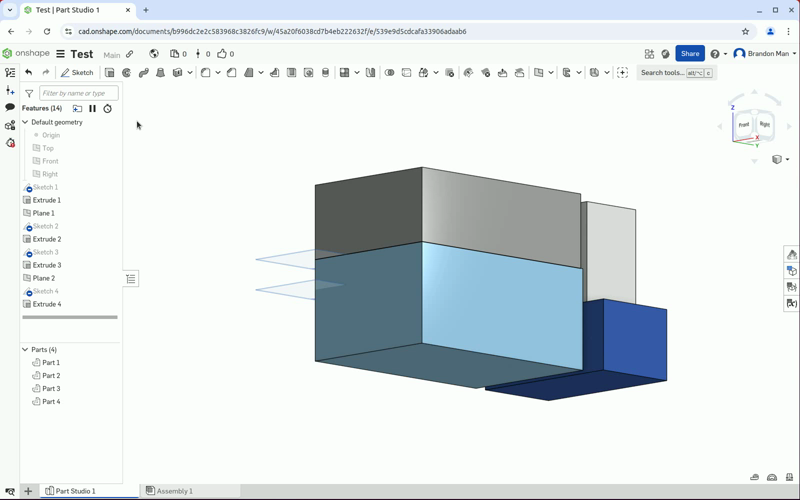
key(left, 3)
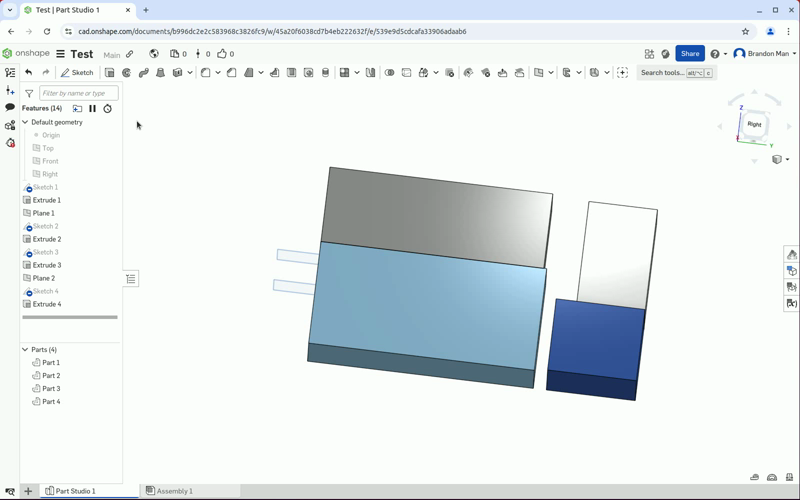
key(right, 3)
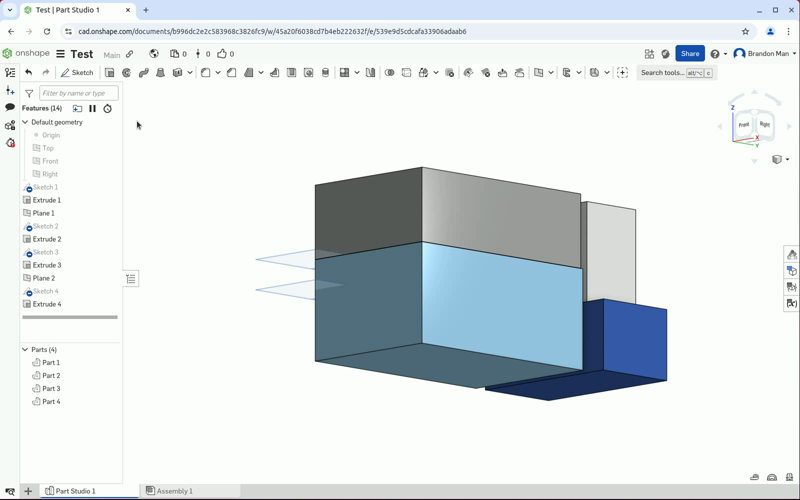
key(down, 3)
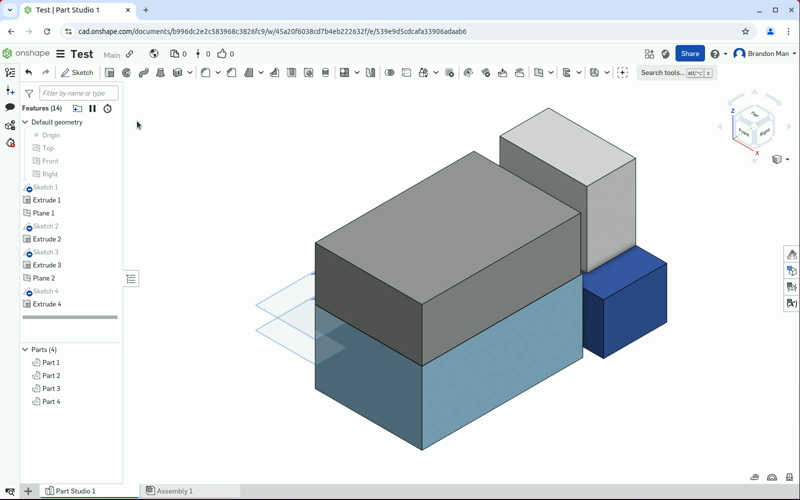
mouse_move(73, 189)
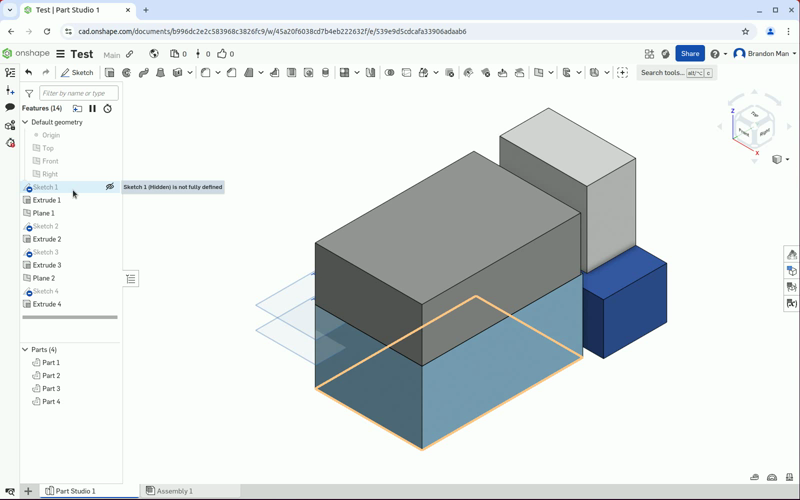
click(73, 189)